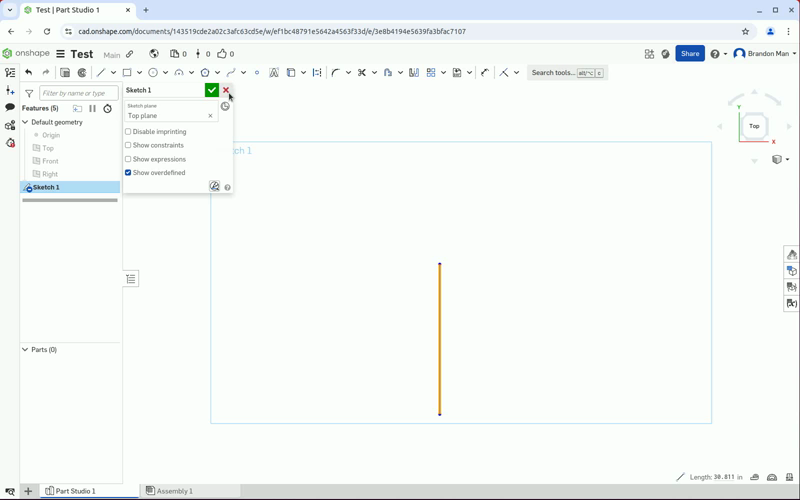
key(shift+h)
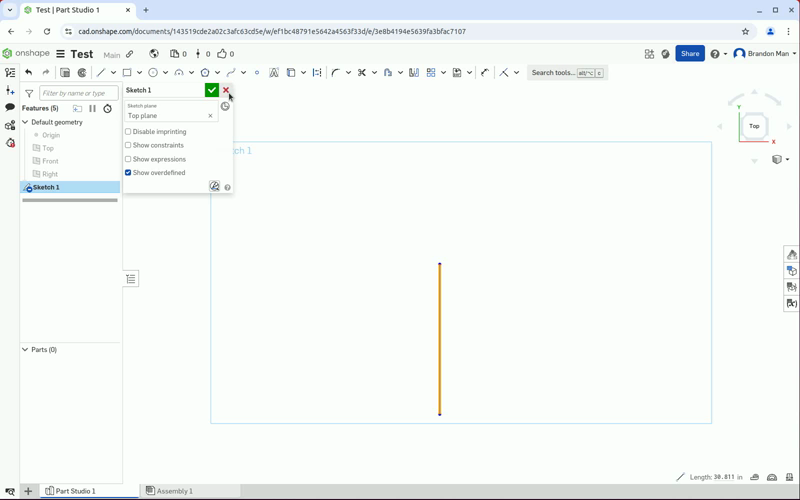
key(shift+s)
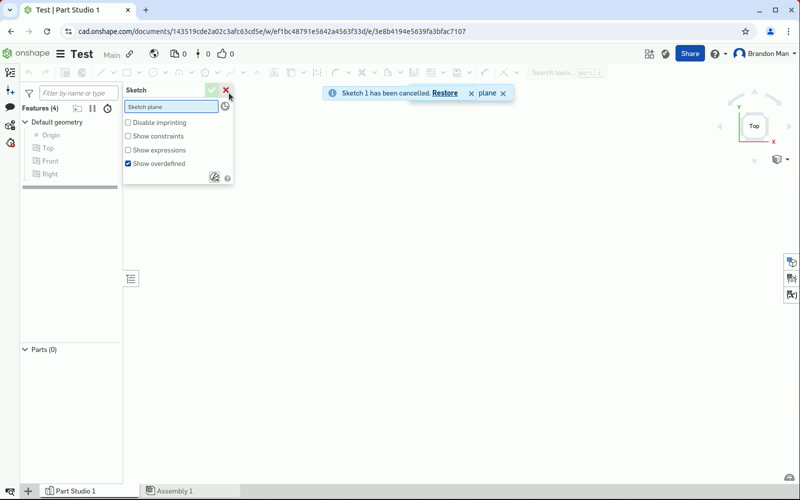
mouse_move(73, 150)
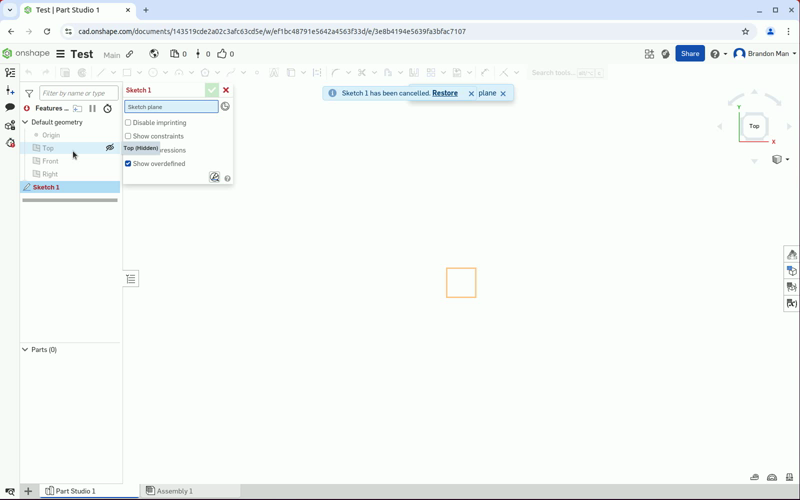
click(73, 150)
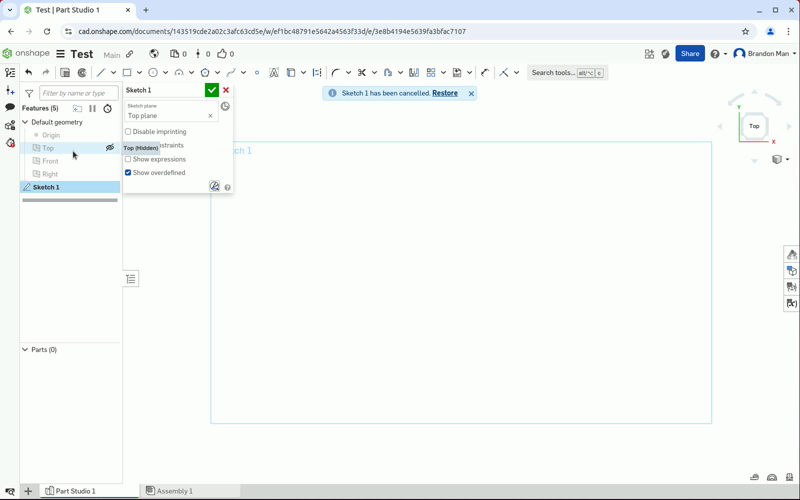
mouse_move(73, 352)
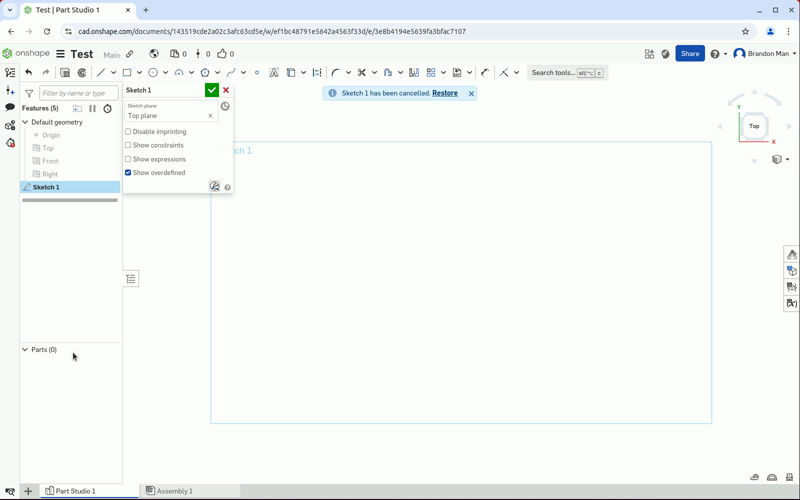
key(y)
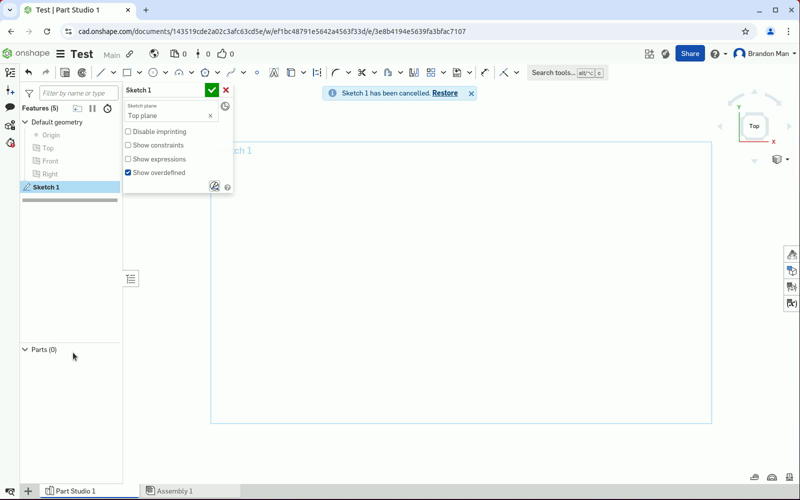
key(l)
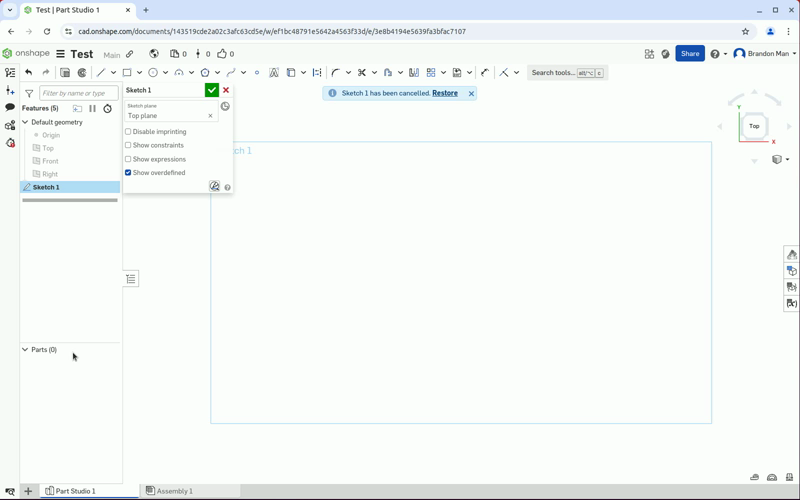
key_down(shift)
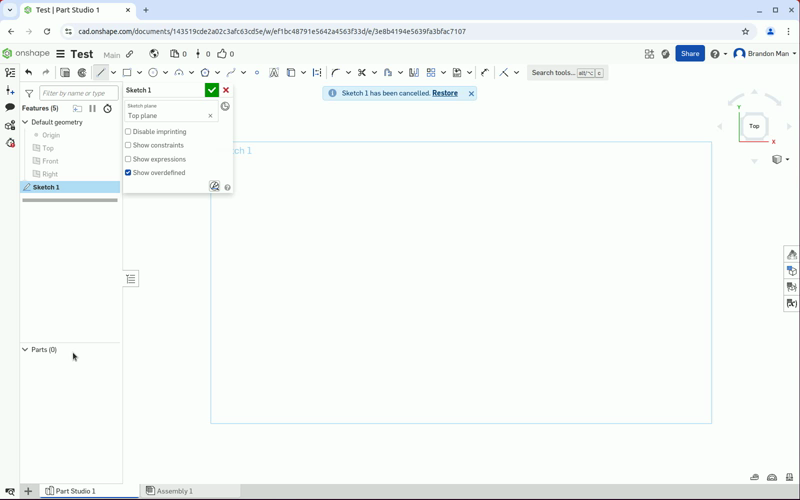
mouse_move(390, 245)
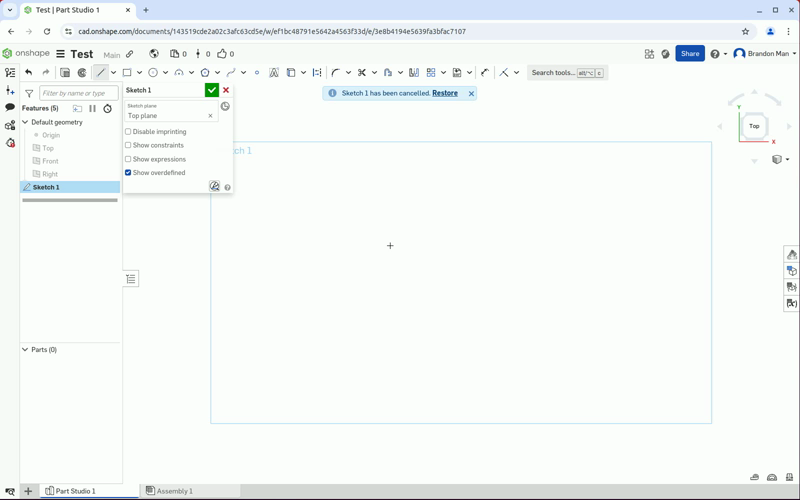
click(390, 245)
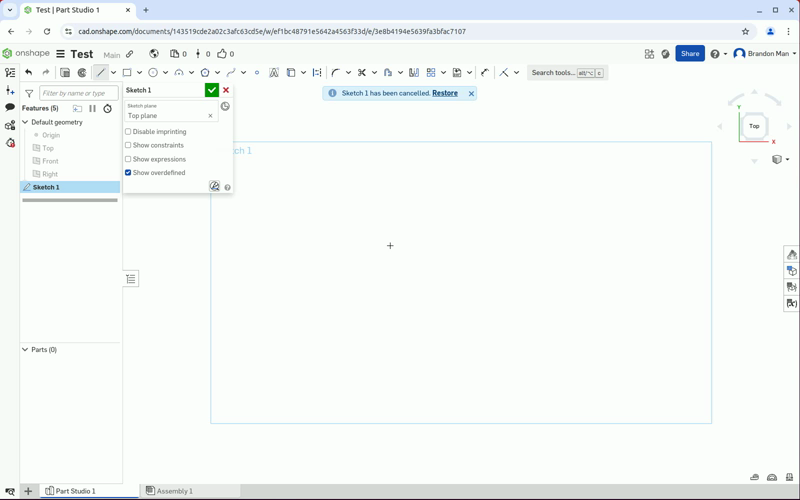
key_up(shift)
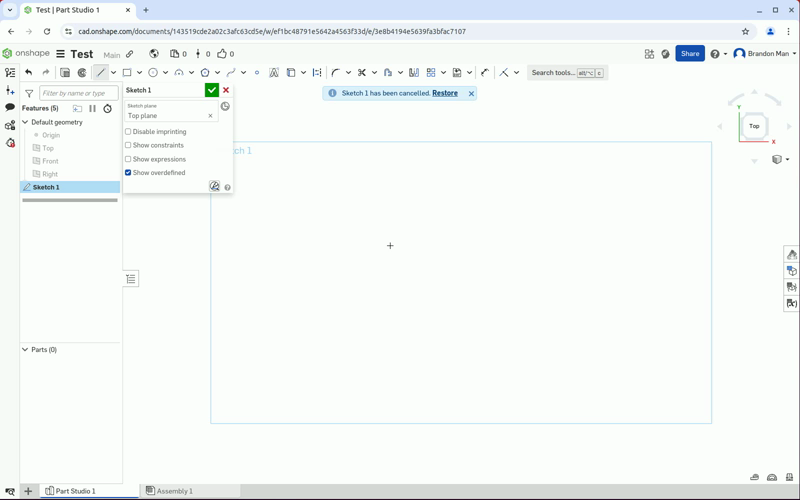
key_down(shift)
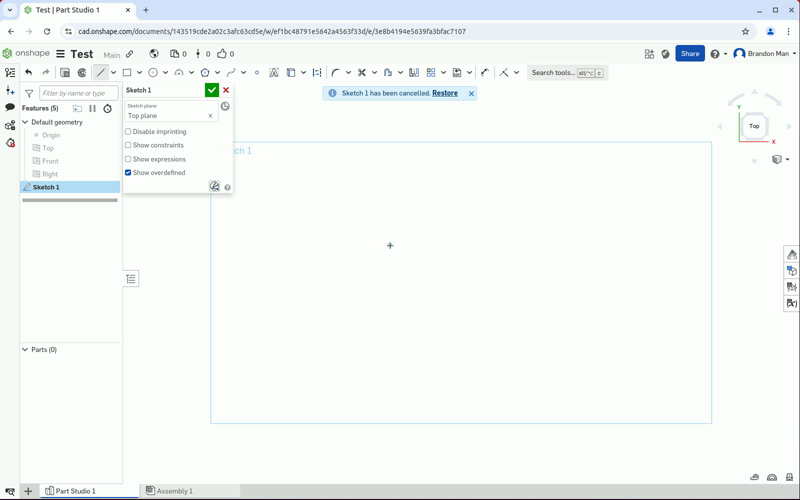
mouse_move(465, 245)
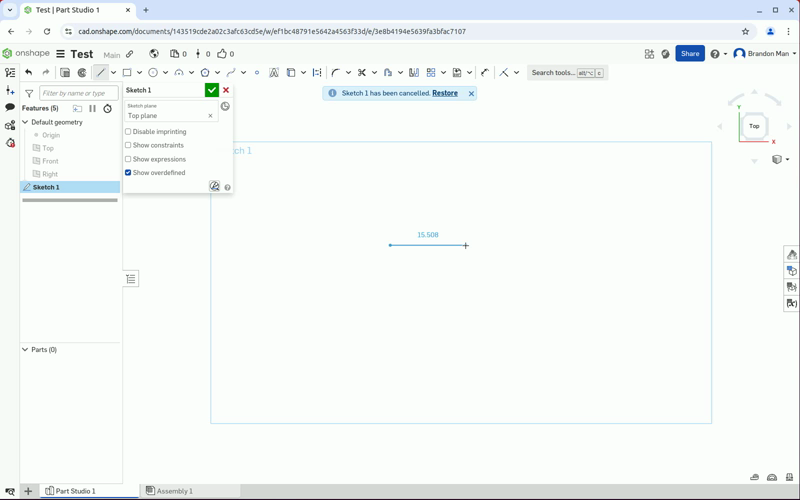
click(465, 245)
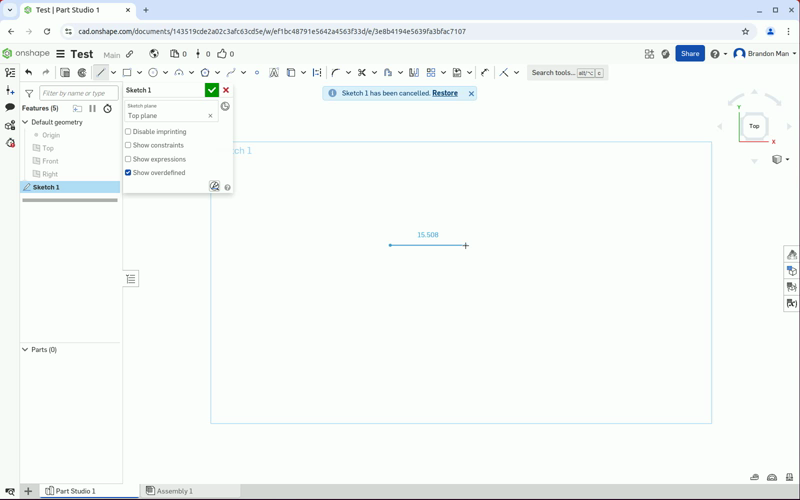
key_up(shift)
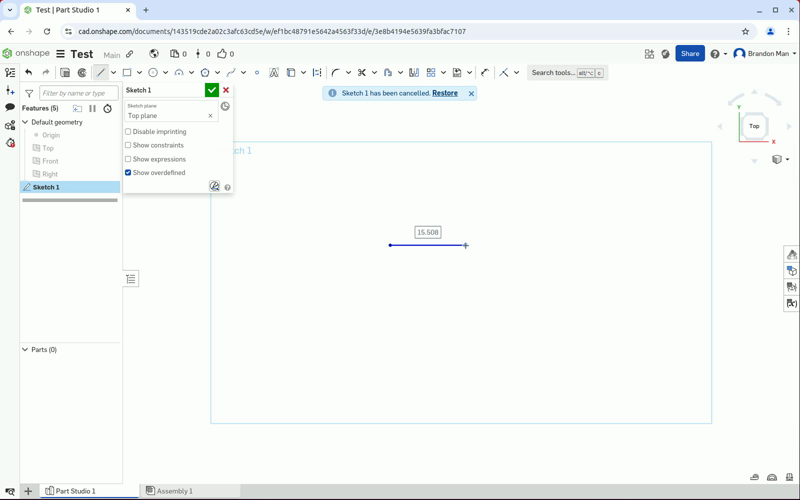
key_down(shift)
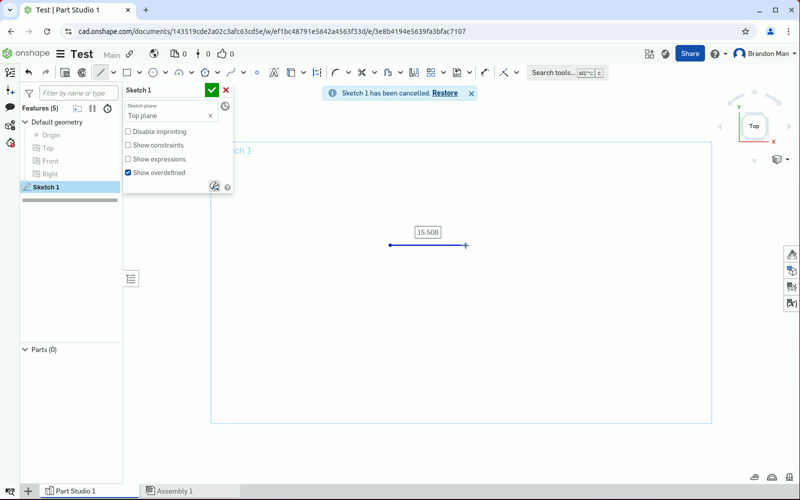
mouse_move(495, 245)
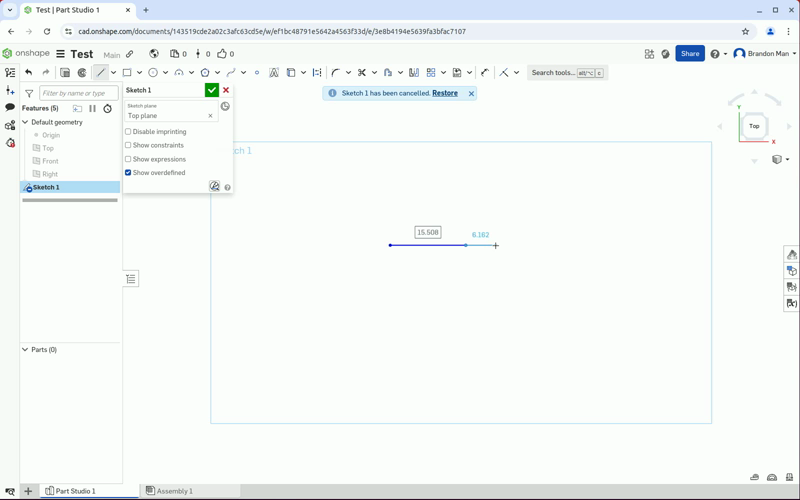
mouse_move(465, 219)
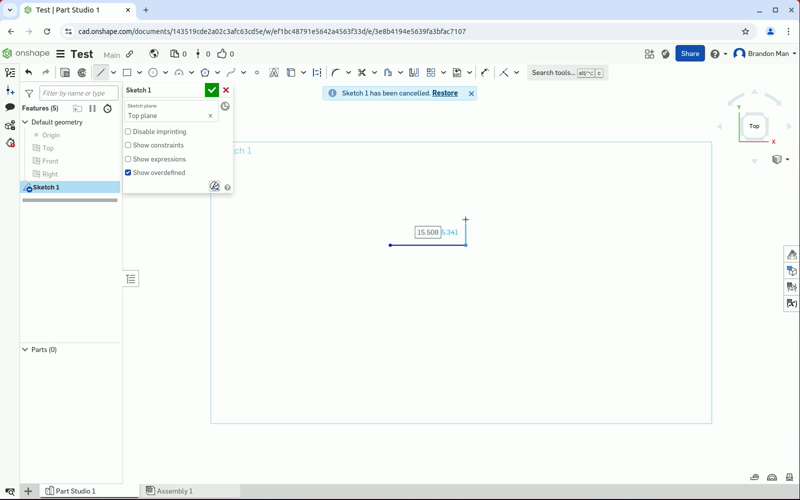
click(465, 219)
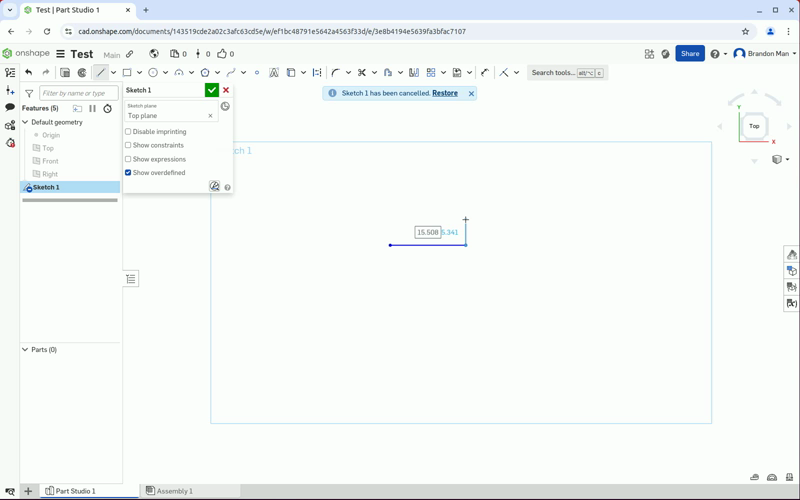
key_up(shift)
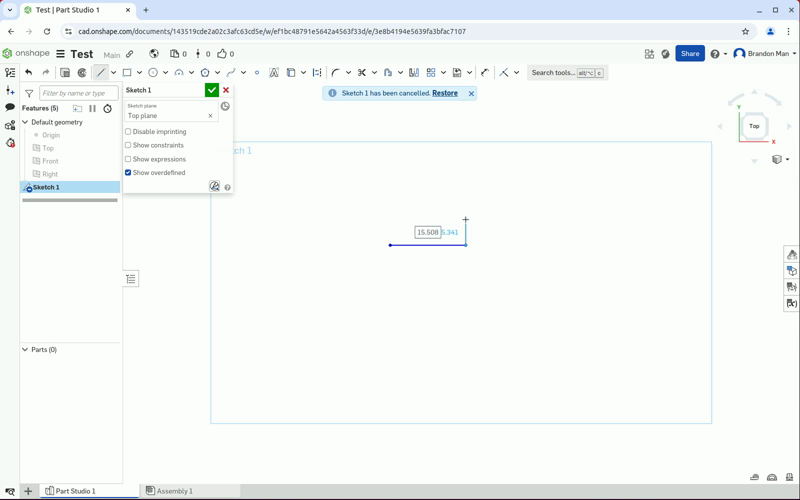
key_down(shift)
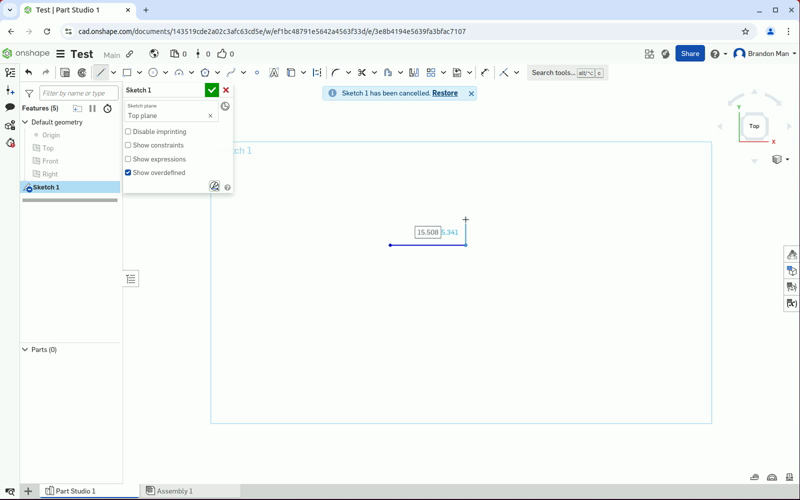
mouse_move(495, 219)
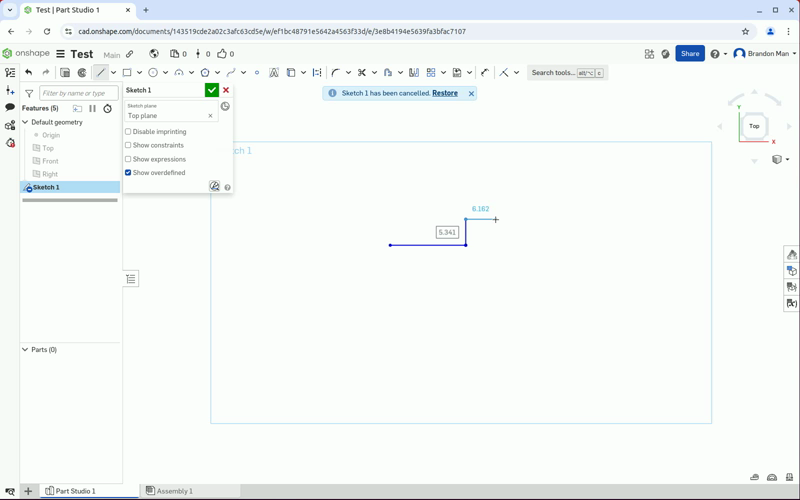
mouse_move(451, 219)
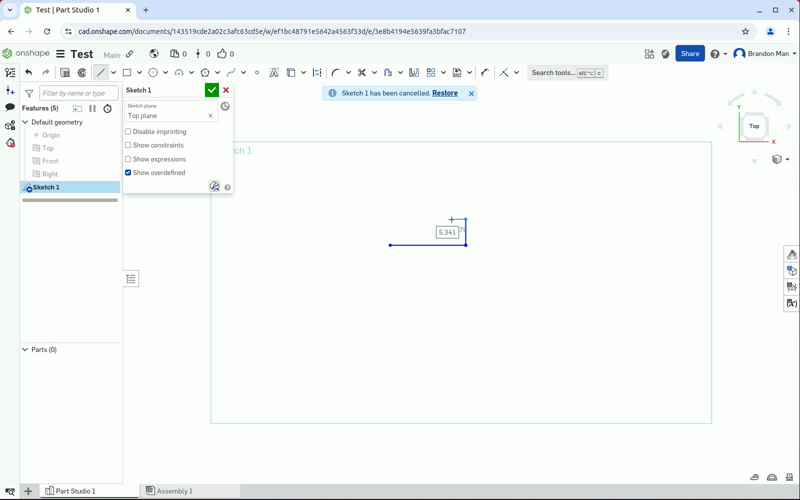
click(451, 219)
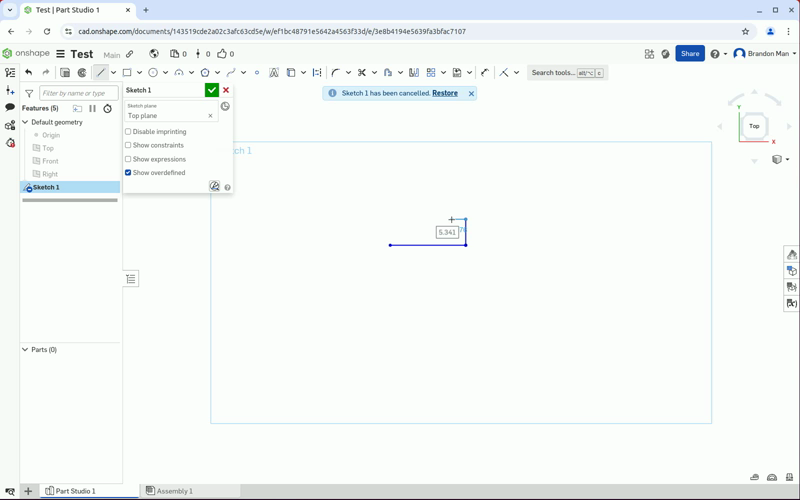
key_up(shift)
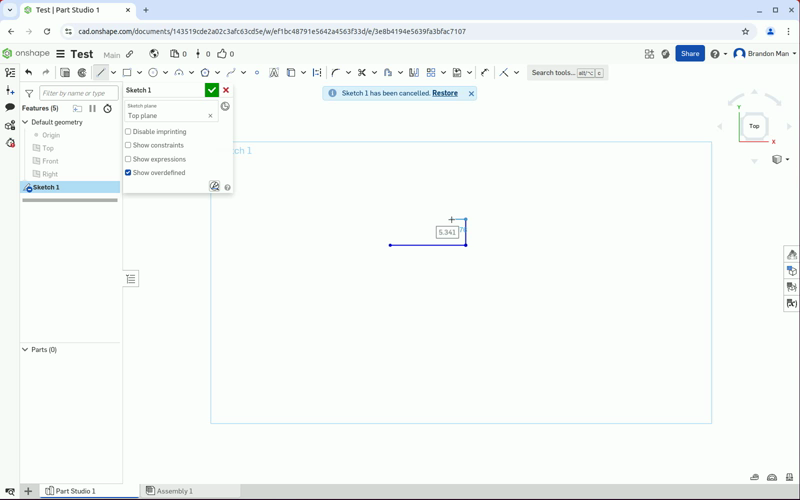
key_down(shift)
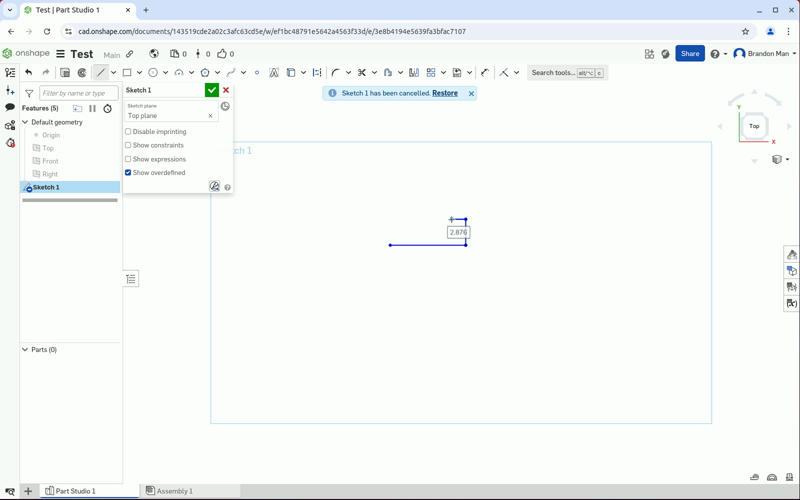
mouse_move(481, 219)
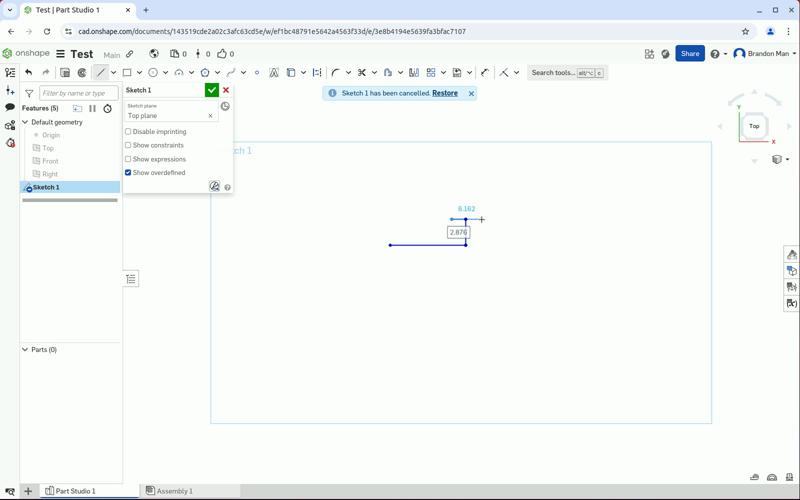
mouse_move(451, 196)
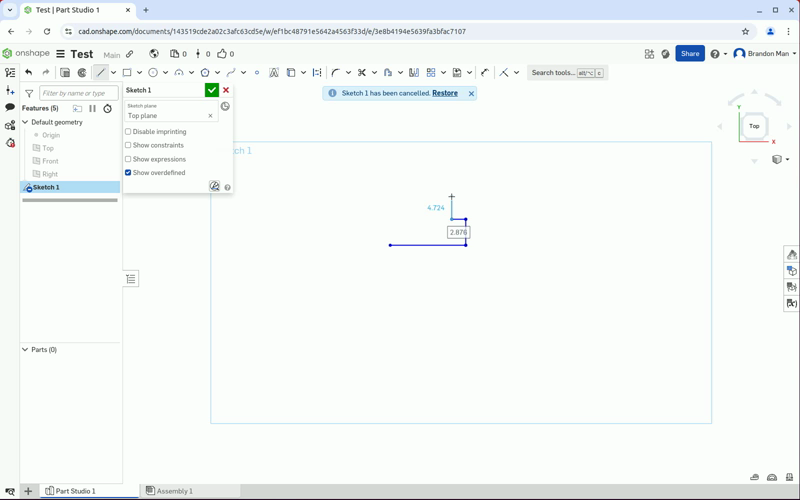
click(451, 196)
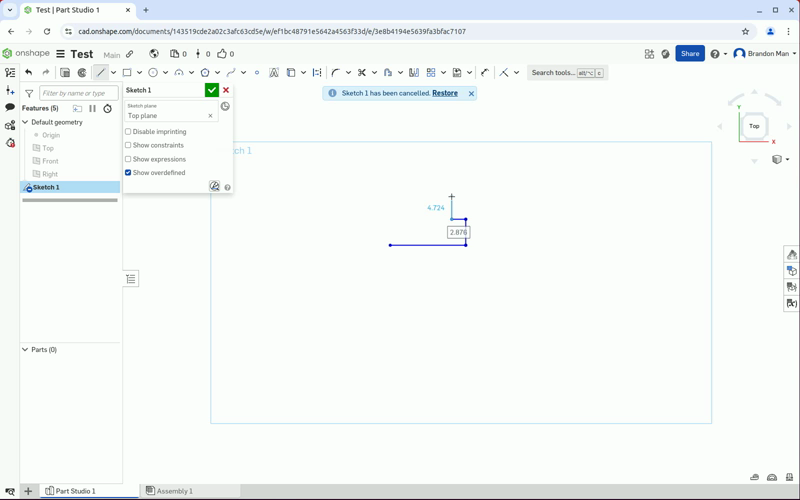
key_up(shift)
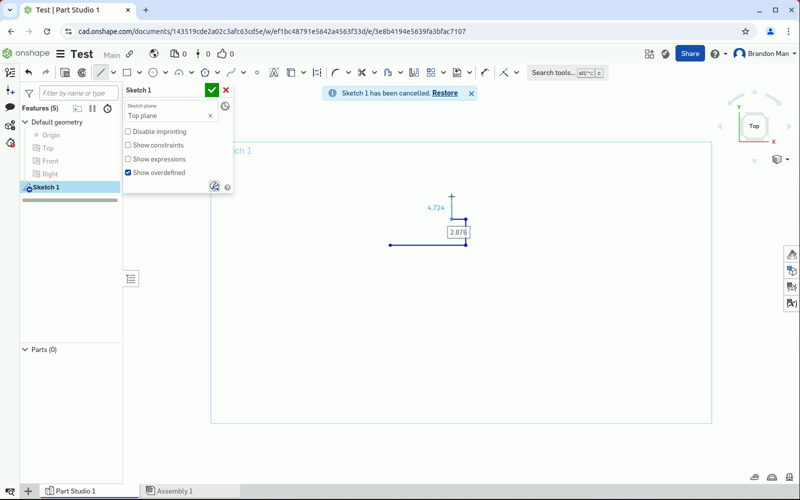
key_down(shift)
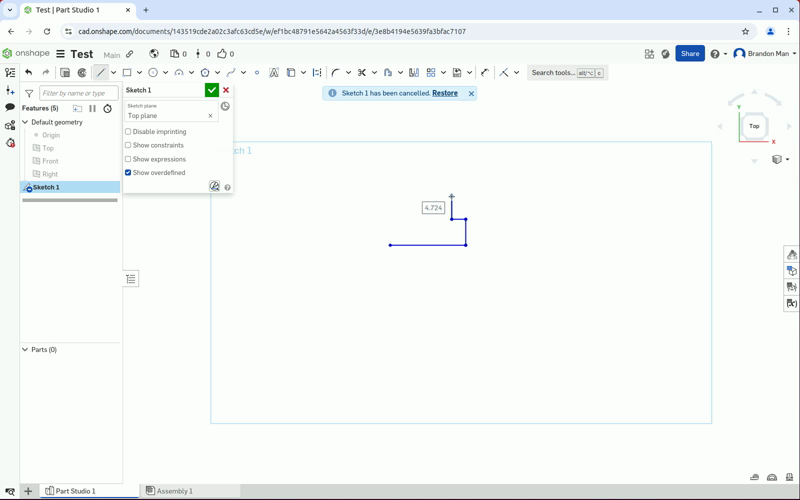
mouse_move(481, 196)
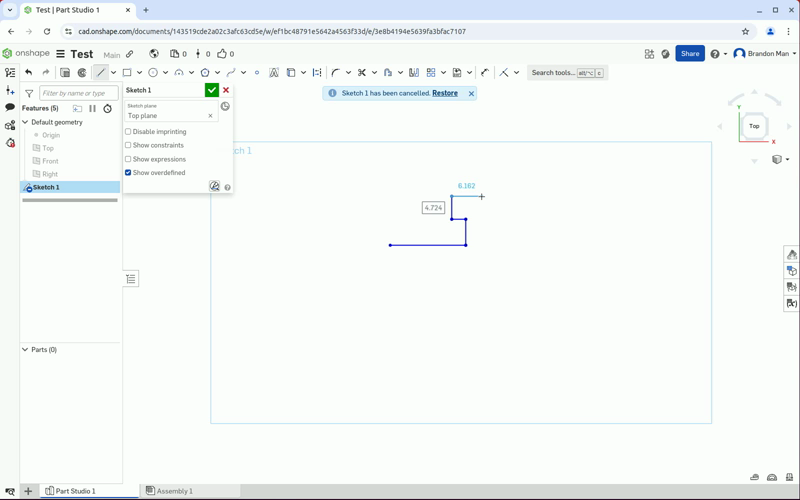
mouse_move(465, 196)
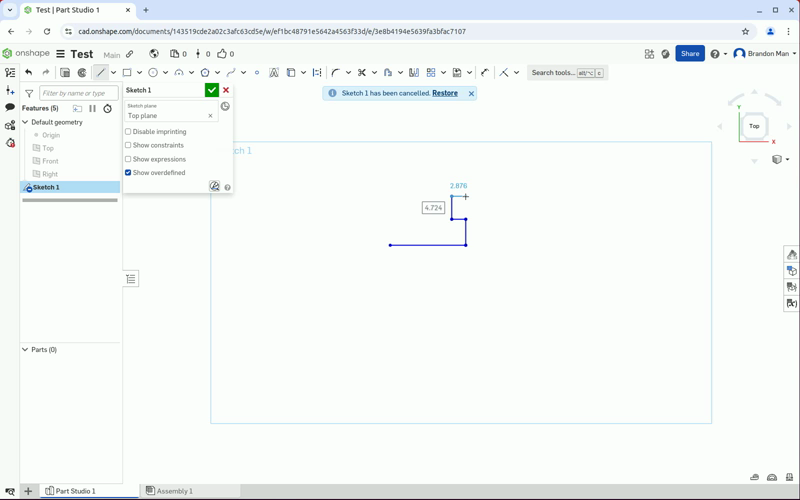
click(465, 196)
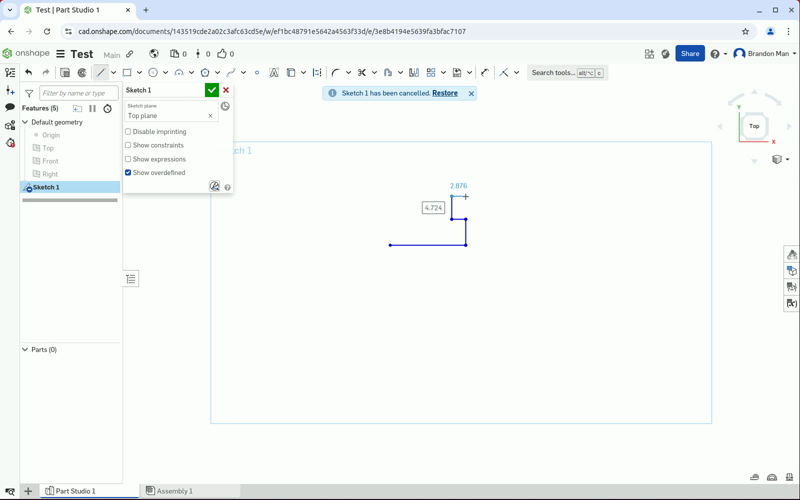
key_up(shift)
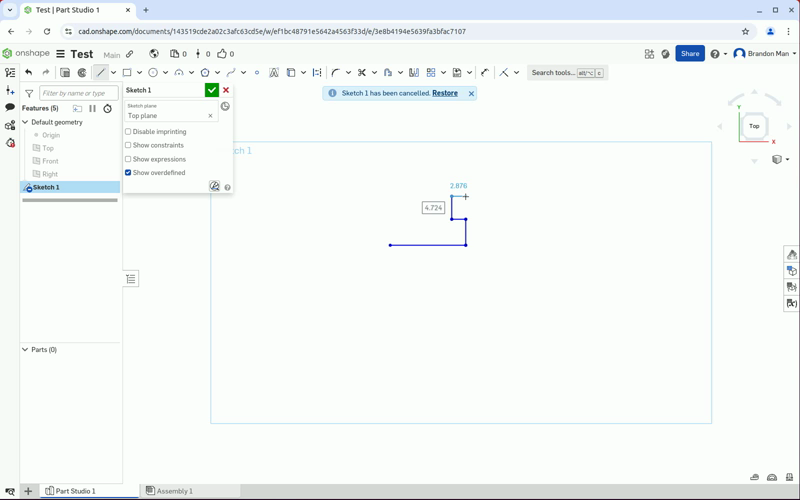
key_down(shift)
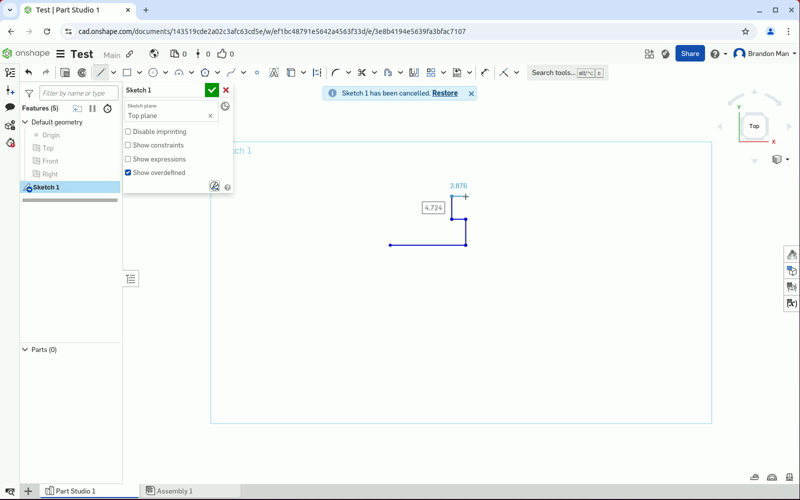
mouse_move(495, 196)
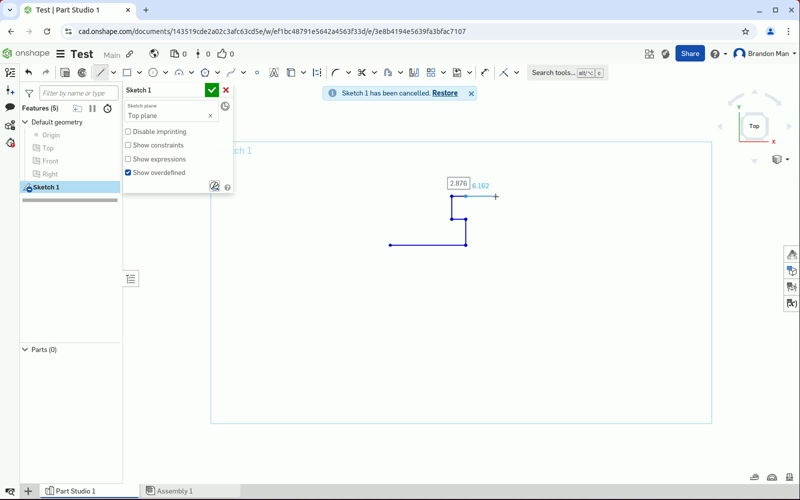
mouse_move(465, 170)
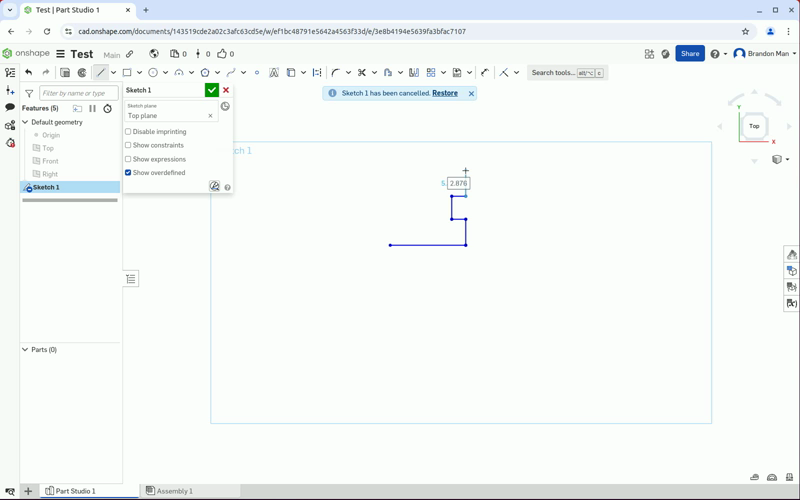
click(465, 170)
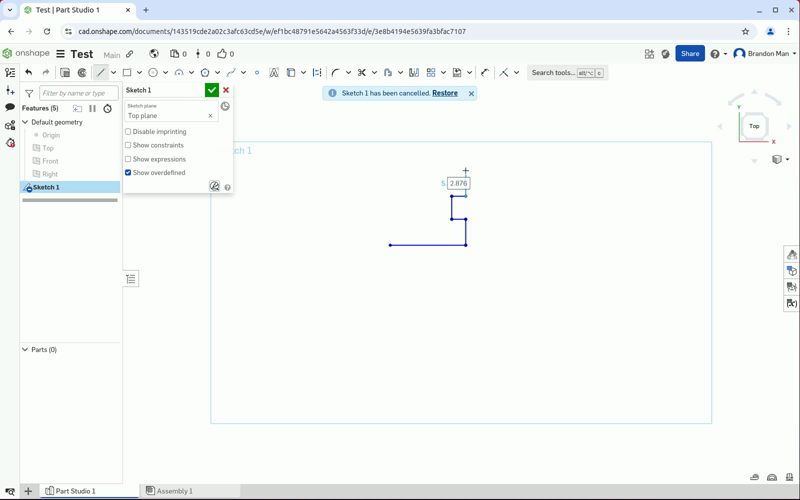
key_up(shift)
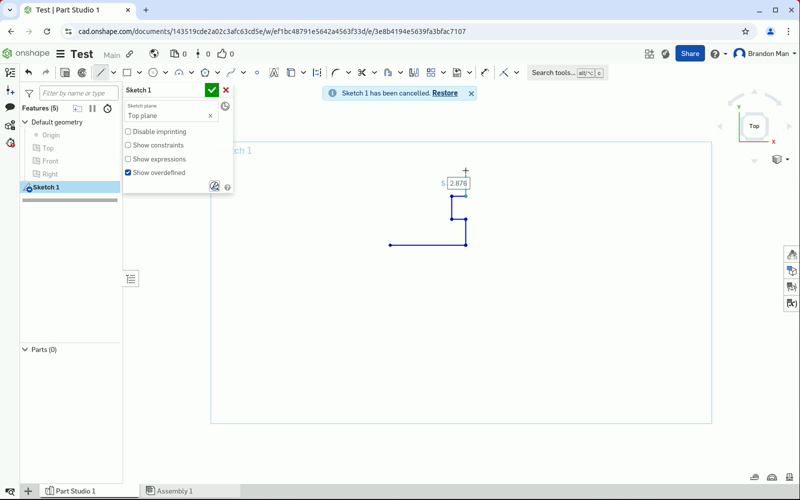
key_down(shift)
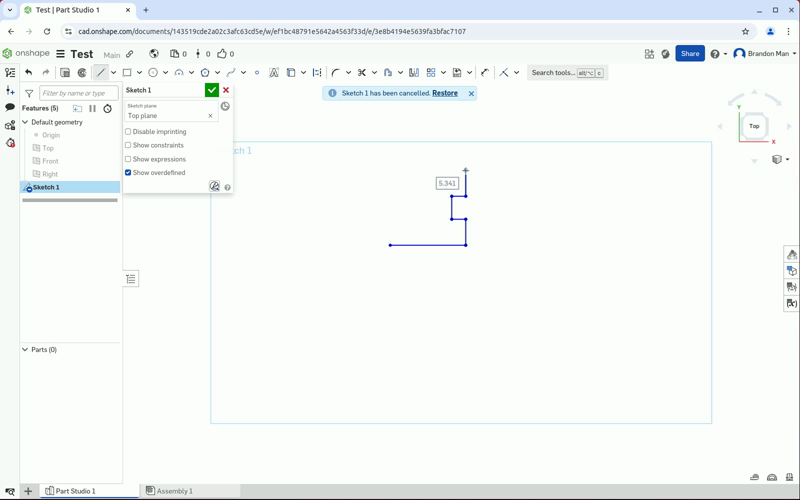
mouse_move(390, 170)
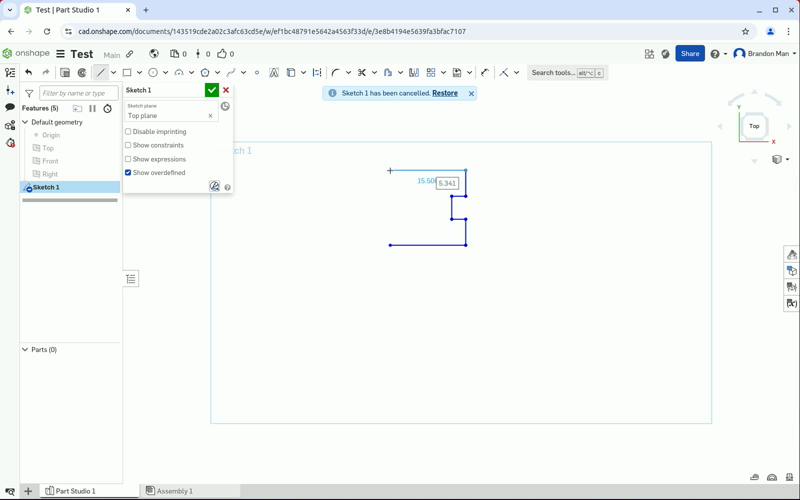
click(390, 170)
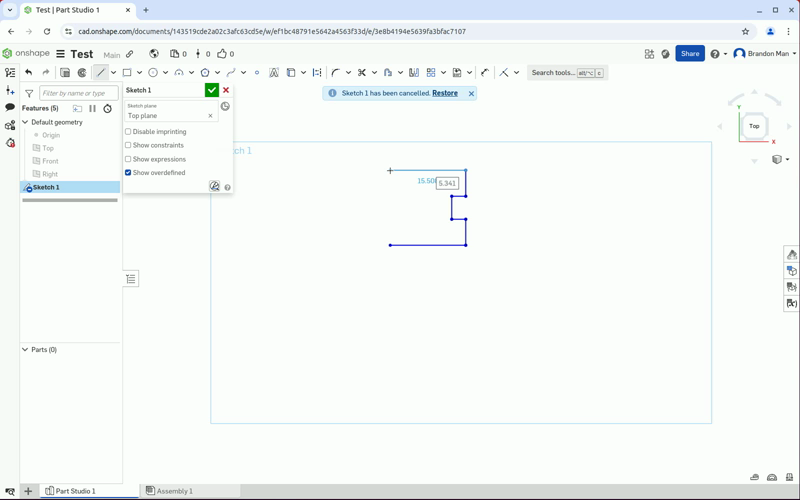
key_up(shift)
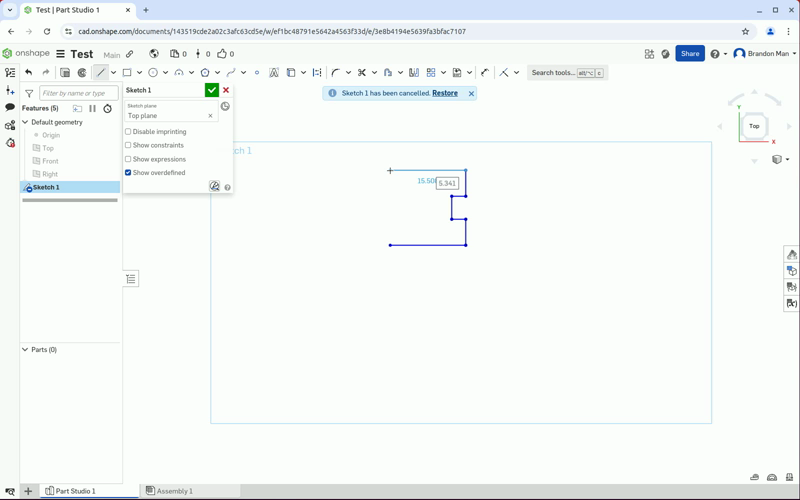
key_down(shift)
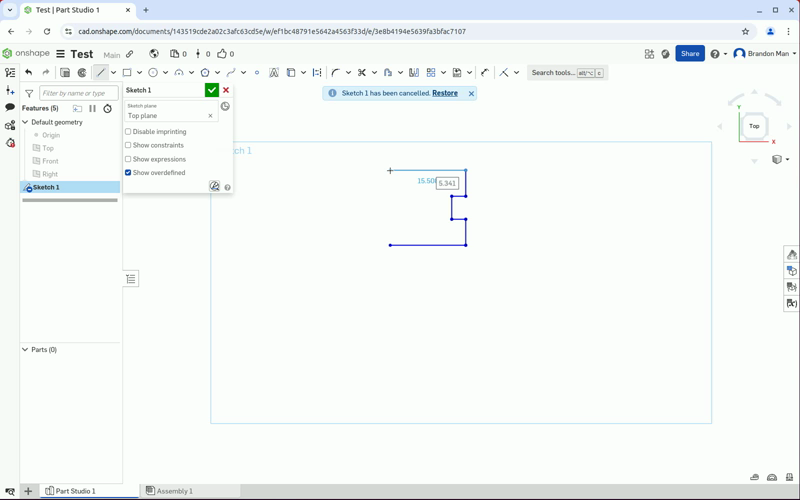
mouse_move(420, 170)
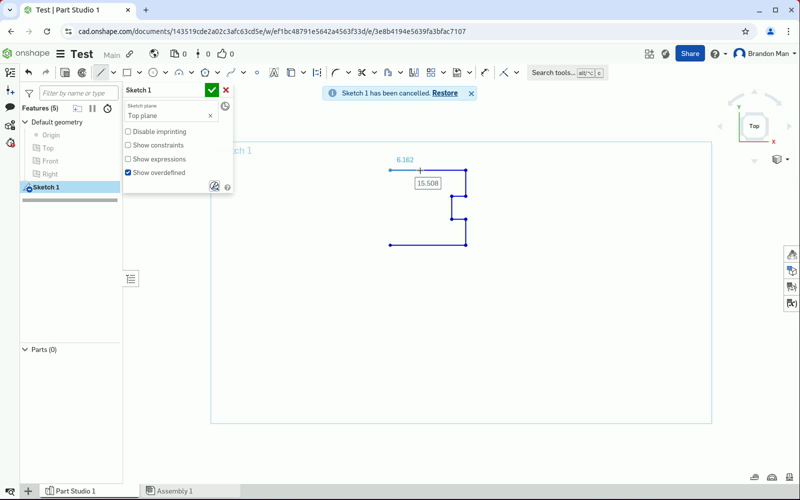
mouse_move(390, 196)
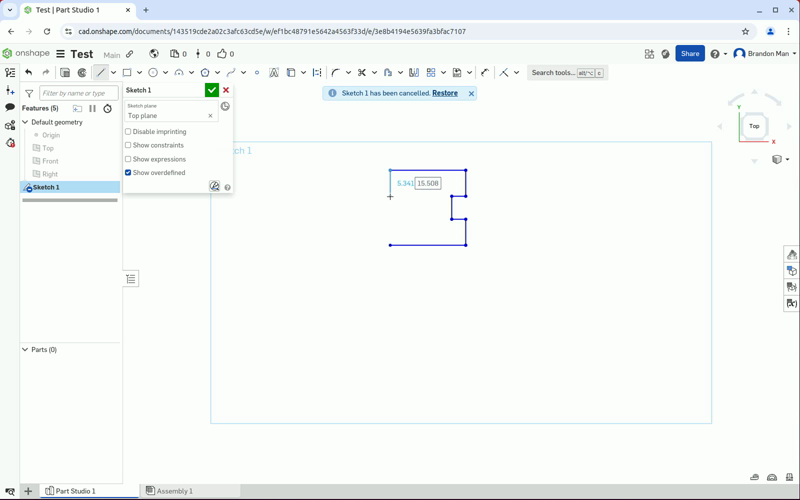
click(390, 196)
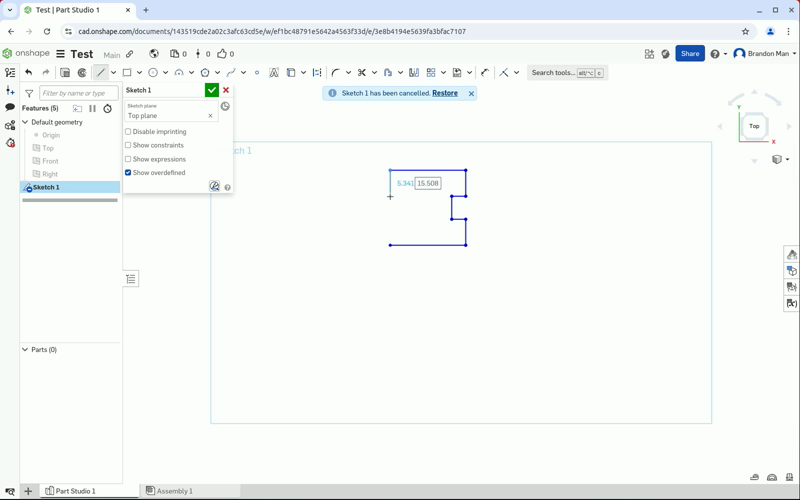
key_up(shift)
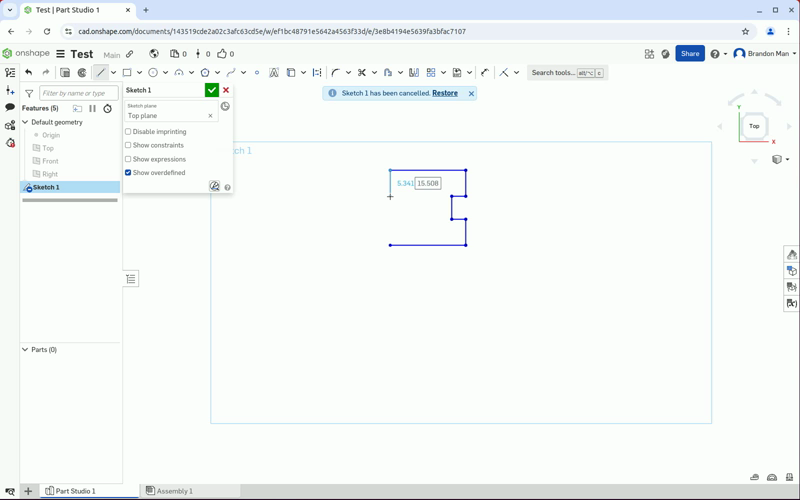
key_down(shift)
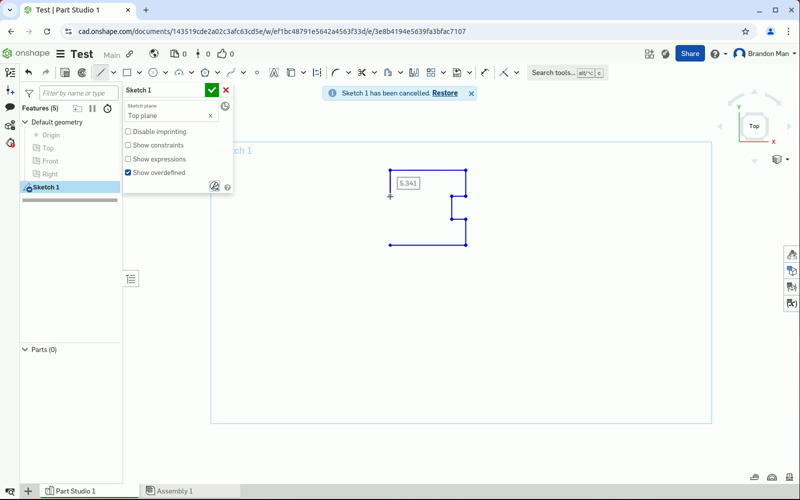
mouse_move(420, 196)
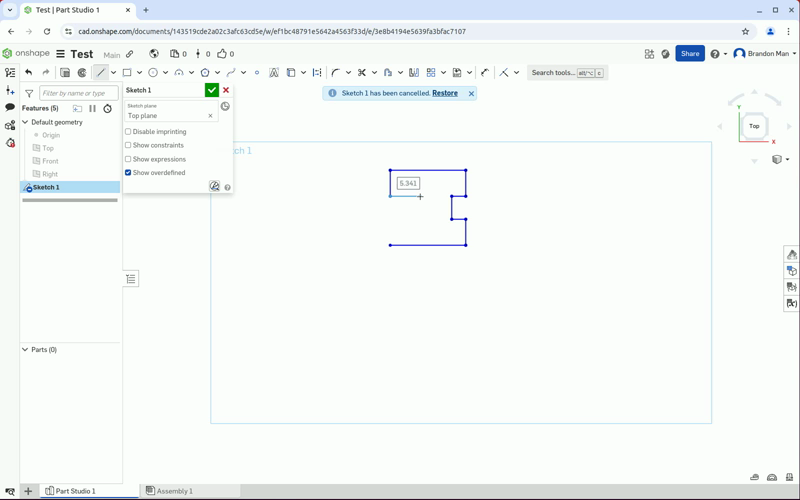
mouse_move(404, 196)
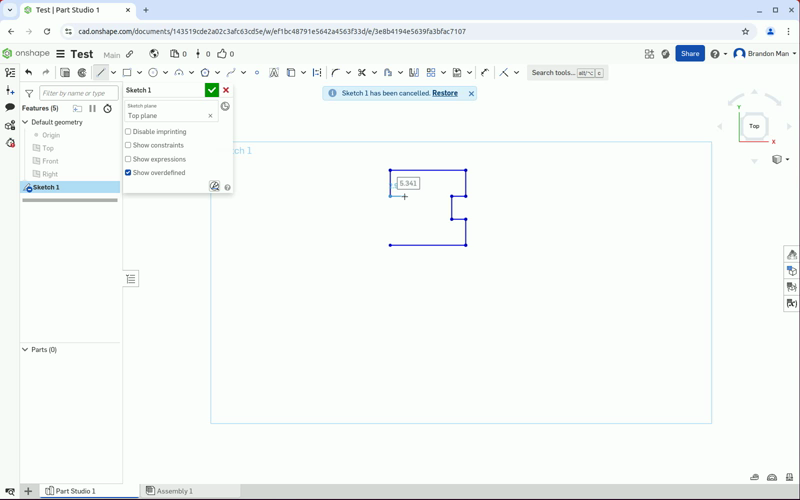
click(404, 196)
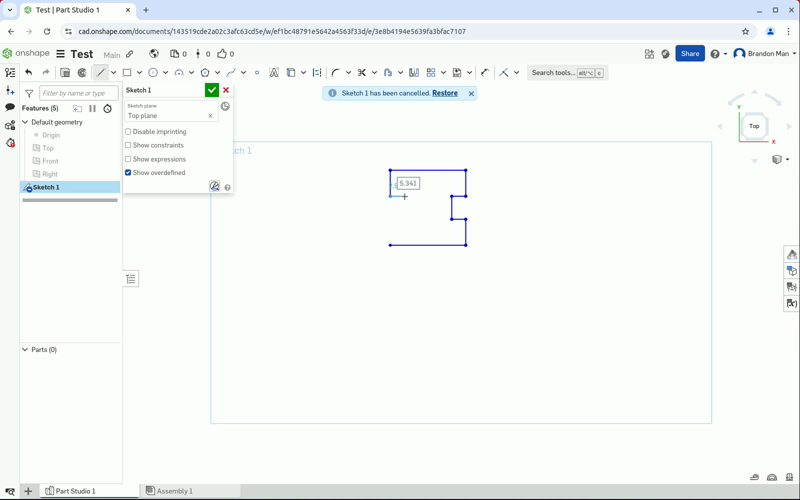
key_up(shift)
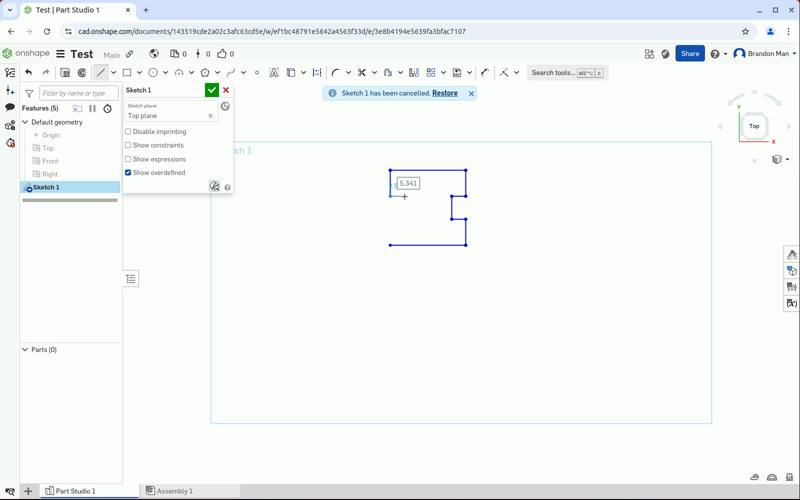
key_down(shift)
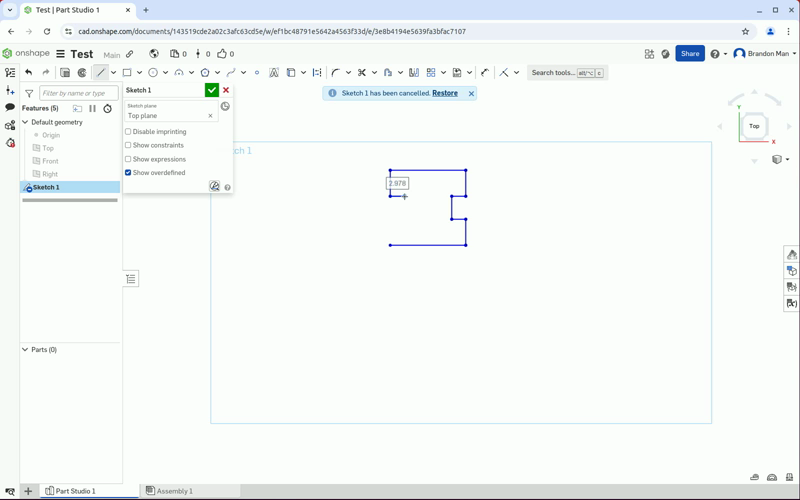
mouse_move(434, 196)
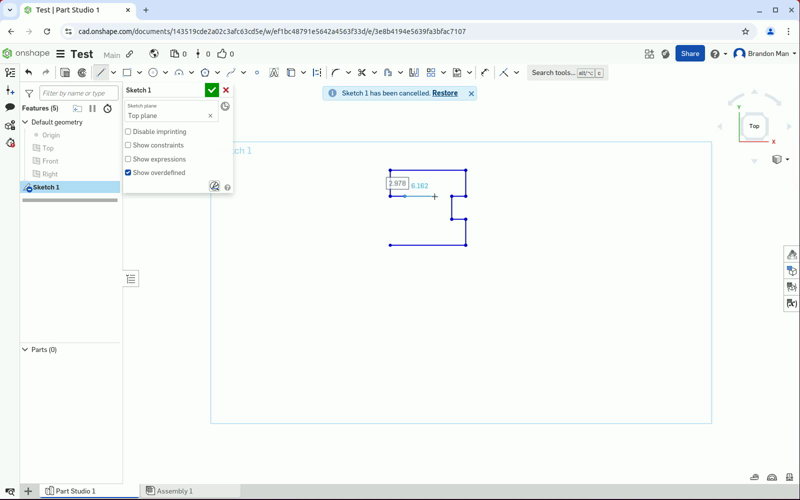
mouse_move(404, 219)
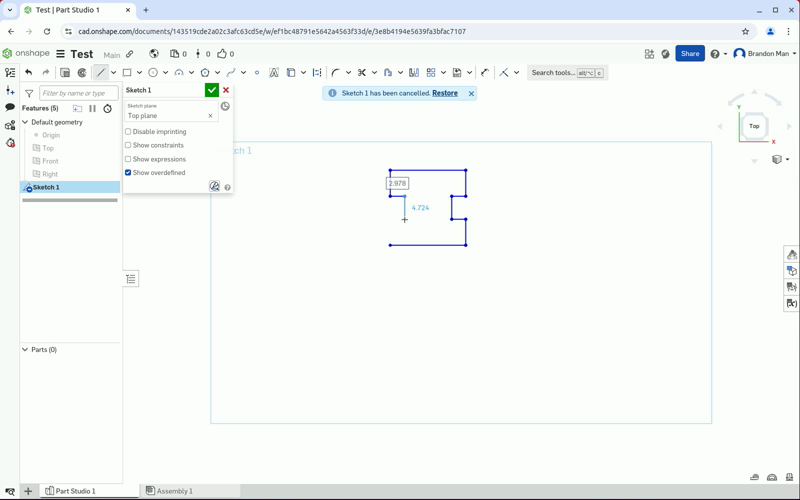
click(404, 219)
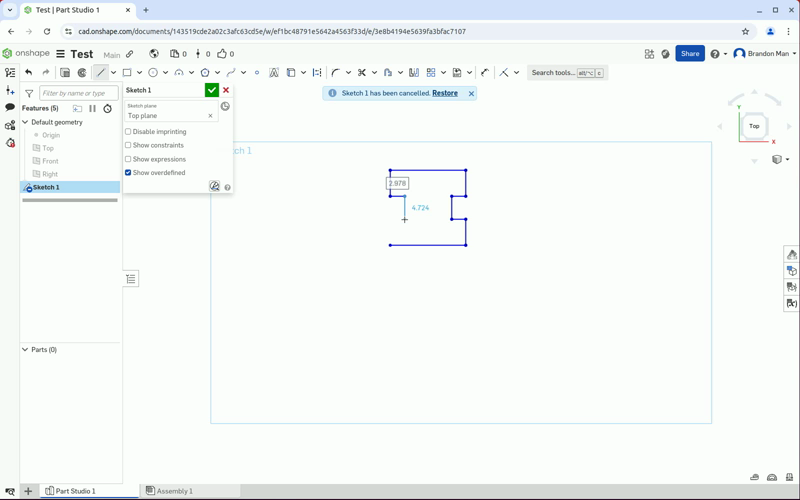
key_up(shift)
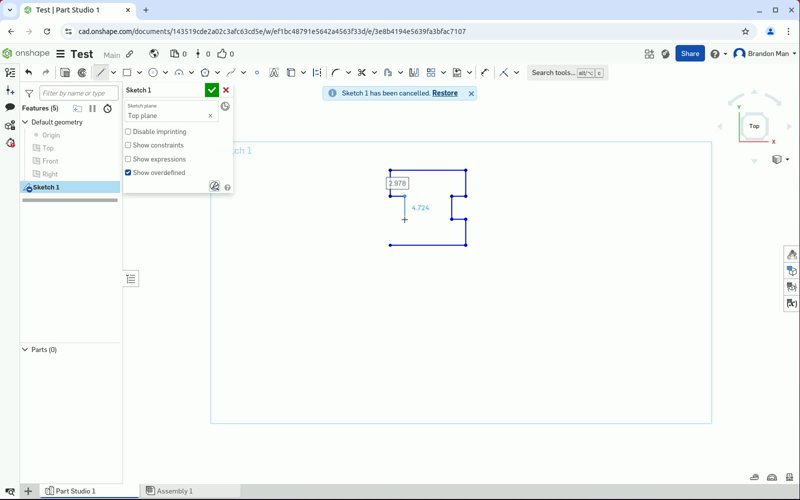
key_down(shift)
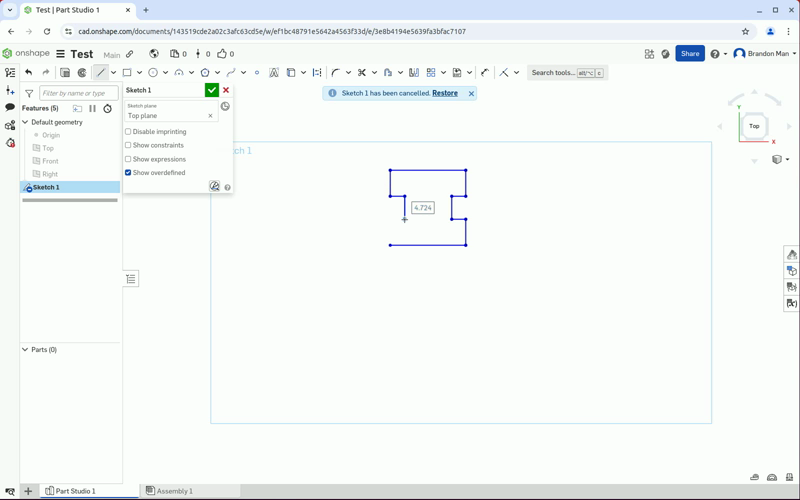
mouse_move(434, 219)
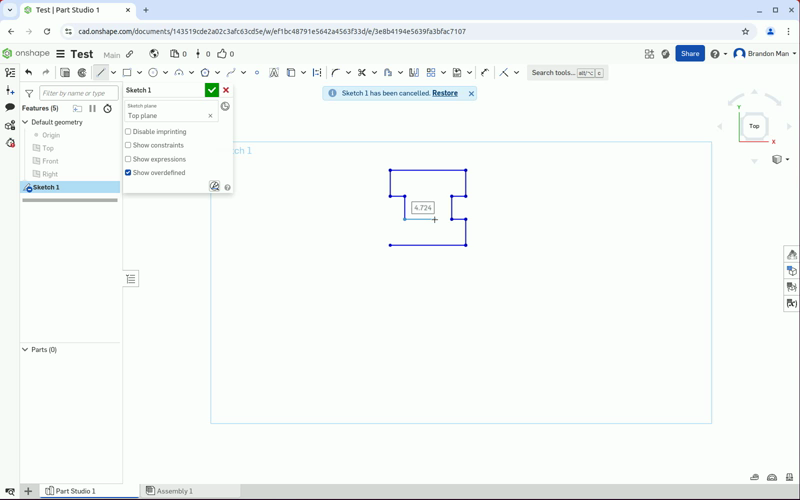
mouse_move(390, 219)
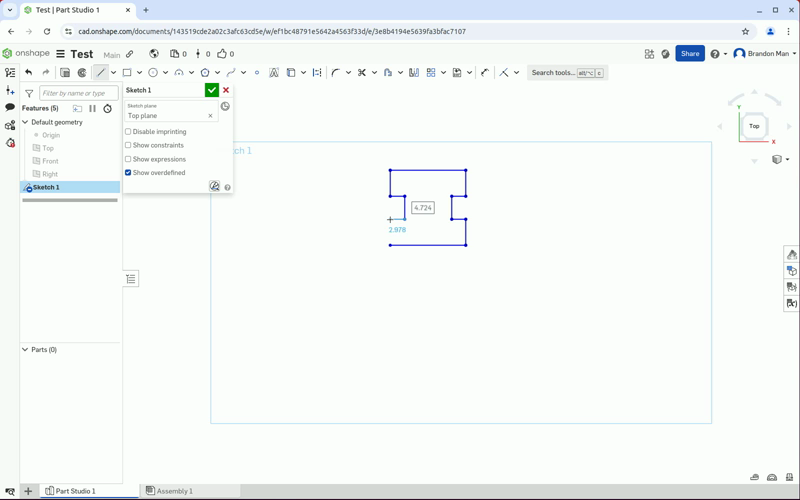
click(390, 219)
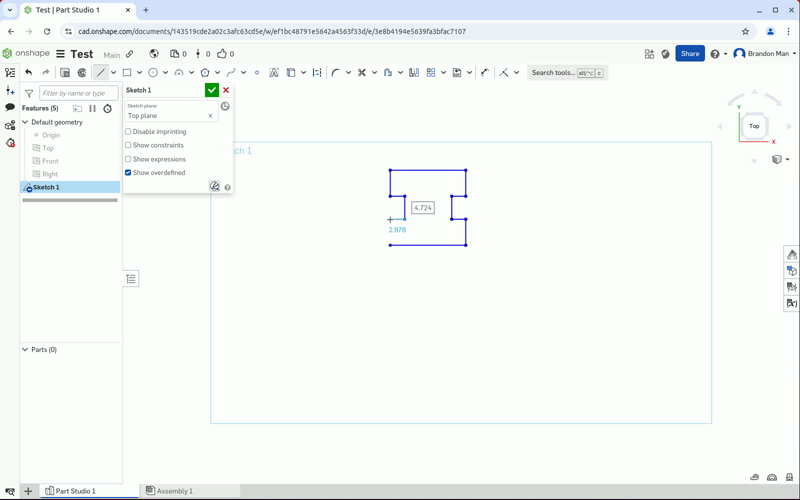
key_up(shift)
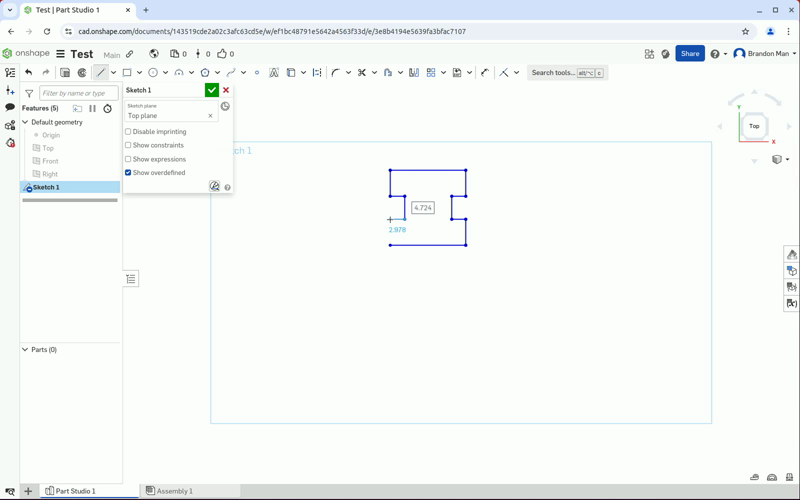
mouse_move(420, 219)
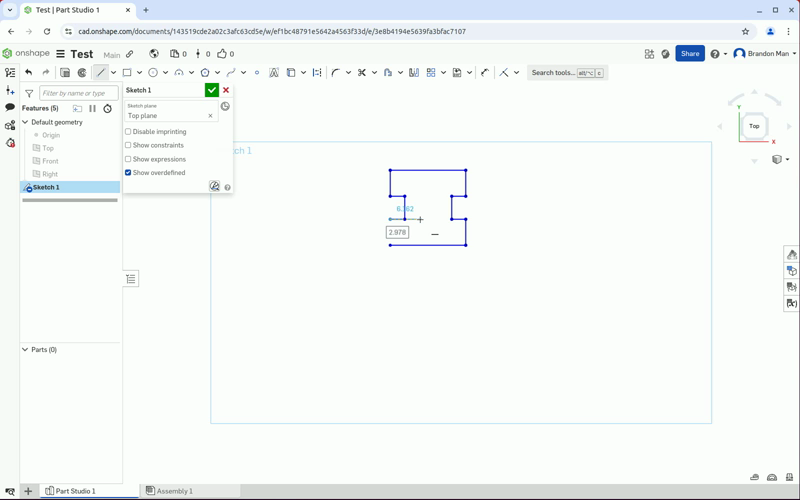
key_down(shift)
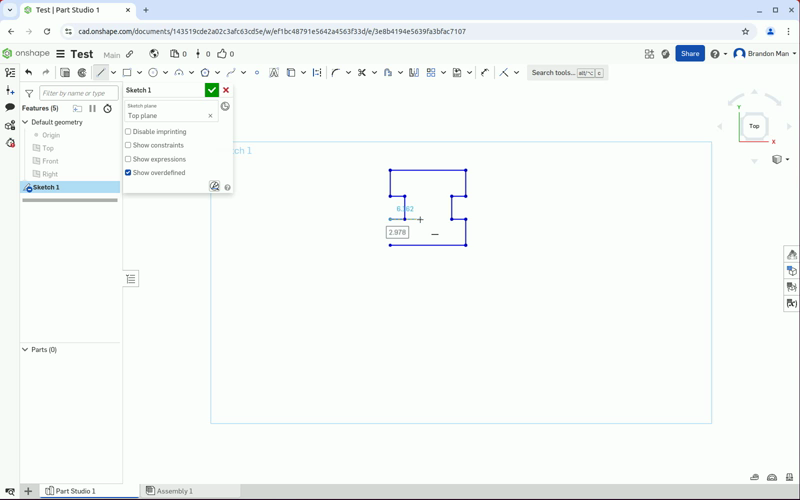
mouse_move(390, 245)
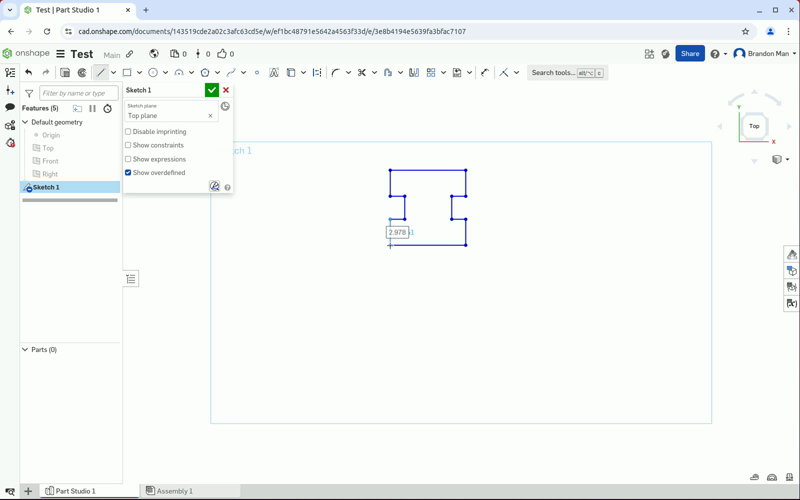
key_up(shift)
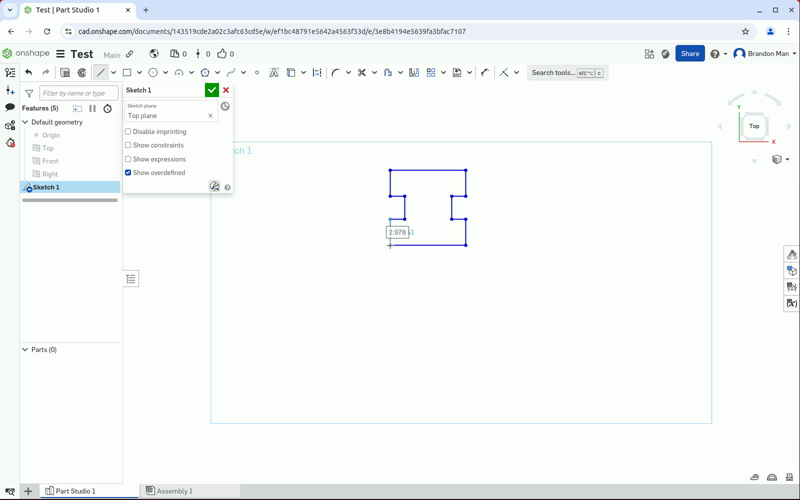
click(390, 245)
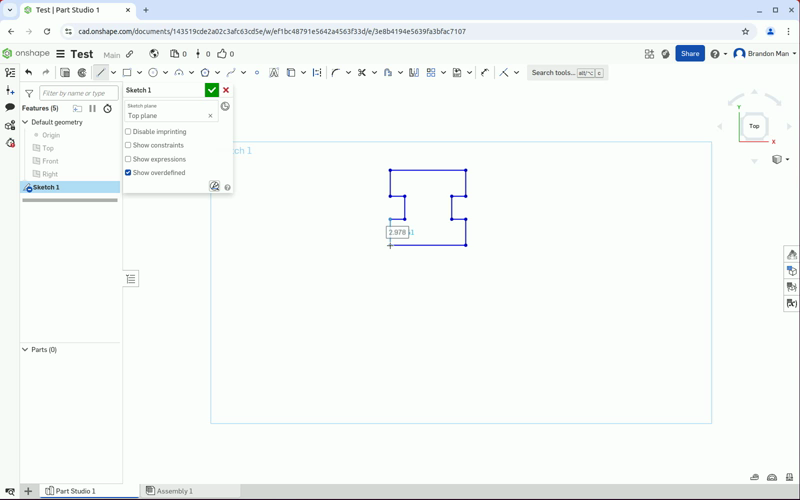
key(esc)
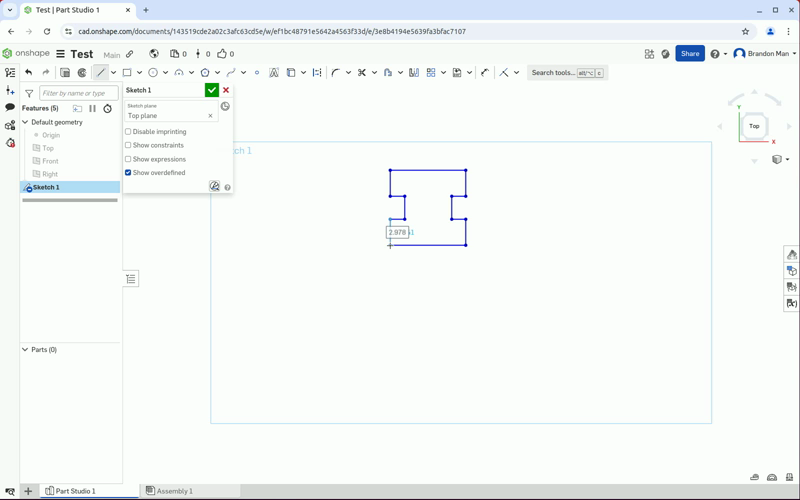
key(c)
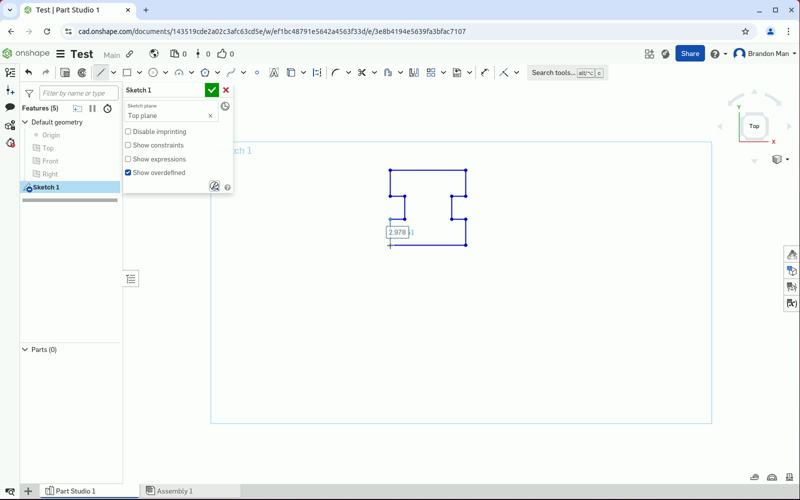
key_down(shift)
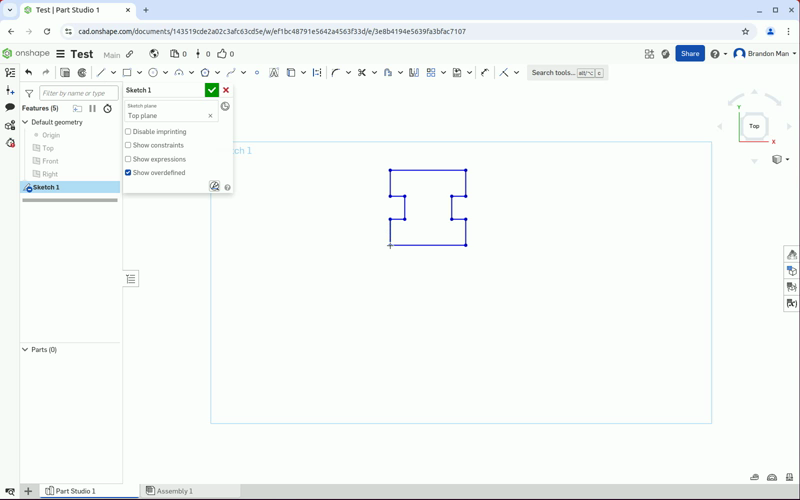
mouse_move(428, 207)
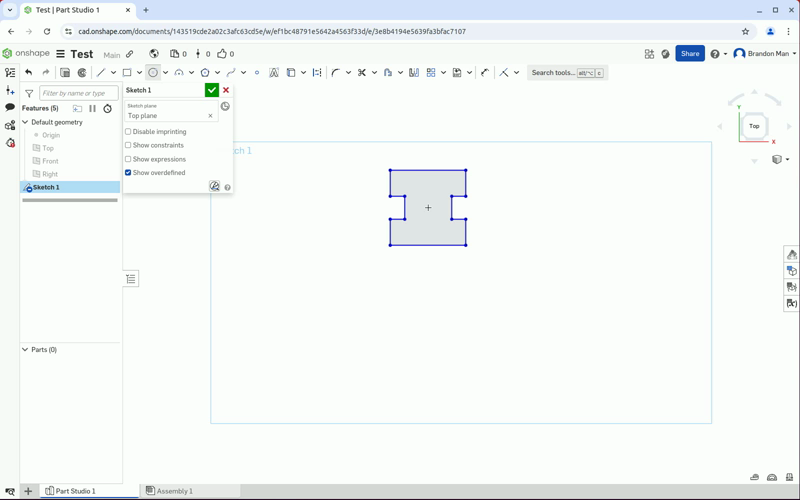
click(428, 207)
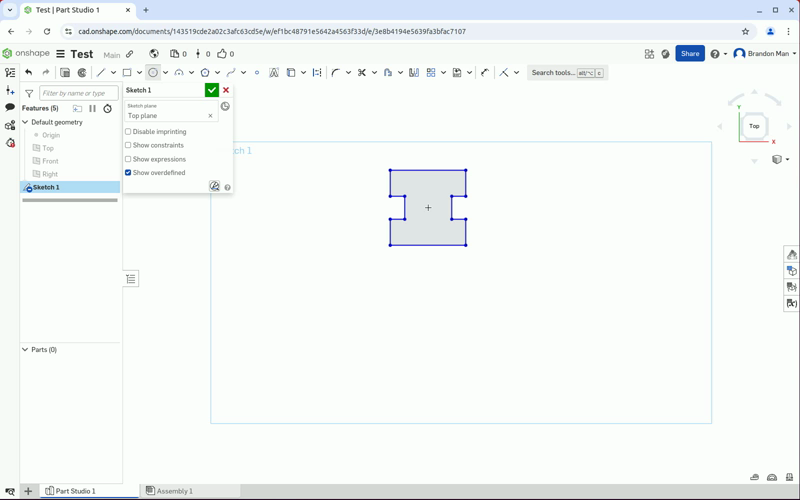
key_up(shift)
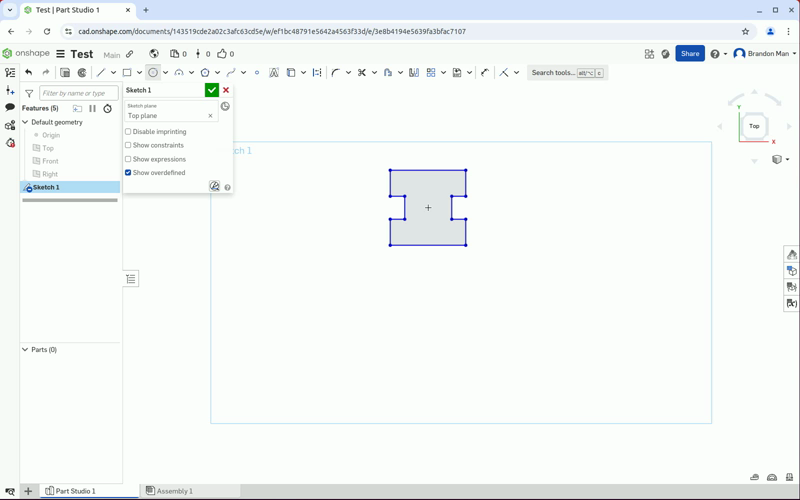
mouse_move(437, 207)
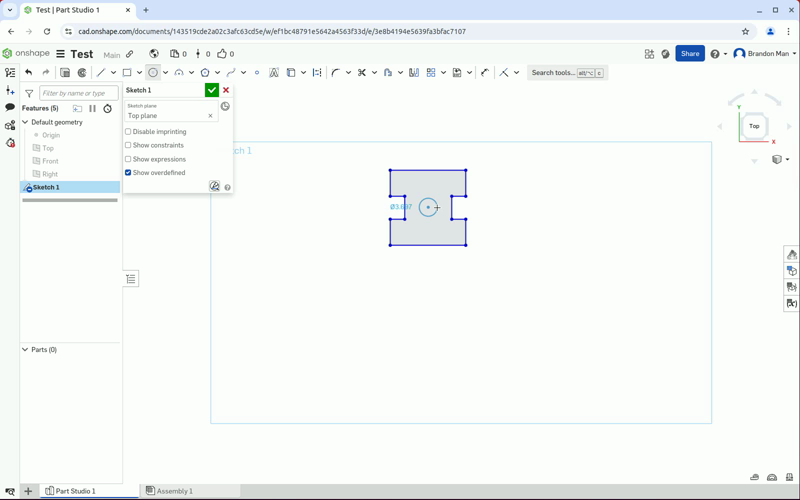
click(437, 207)
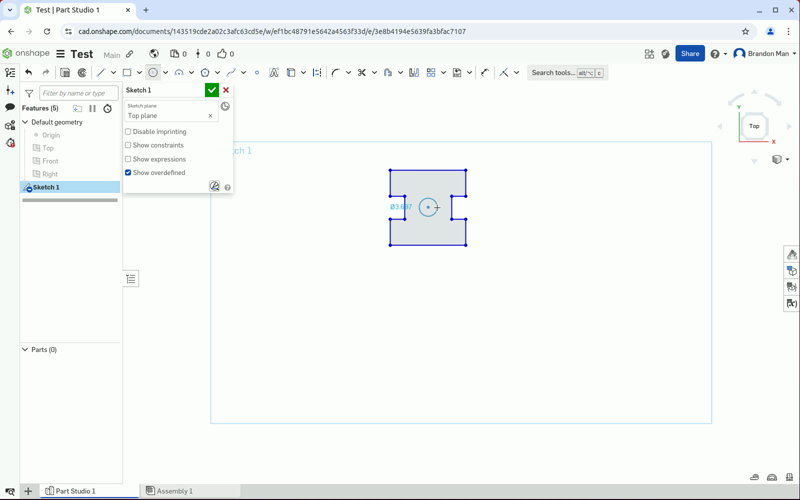
key(esc)
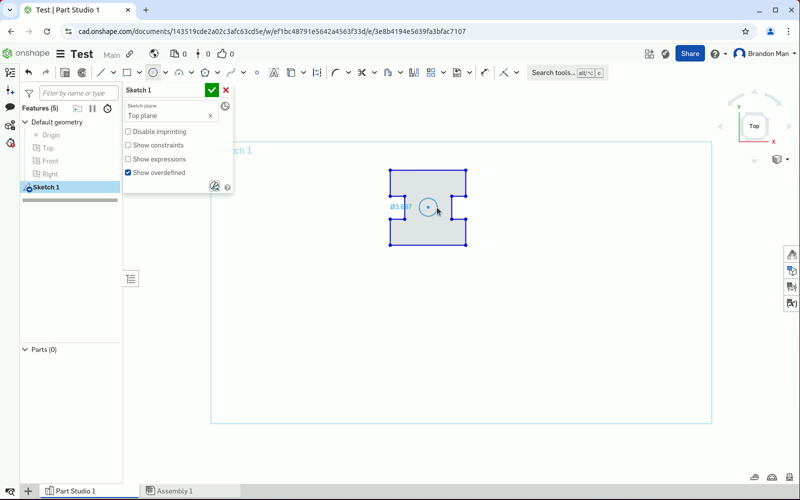
mouse_move(424, 238)
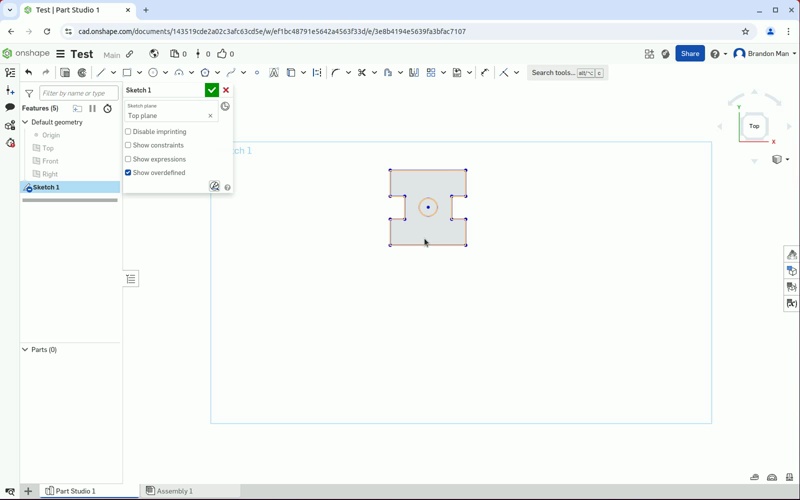
click(424, 238)
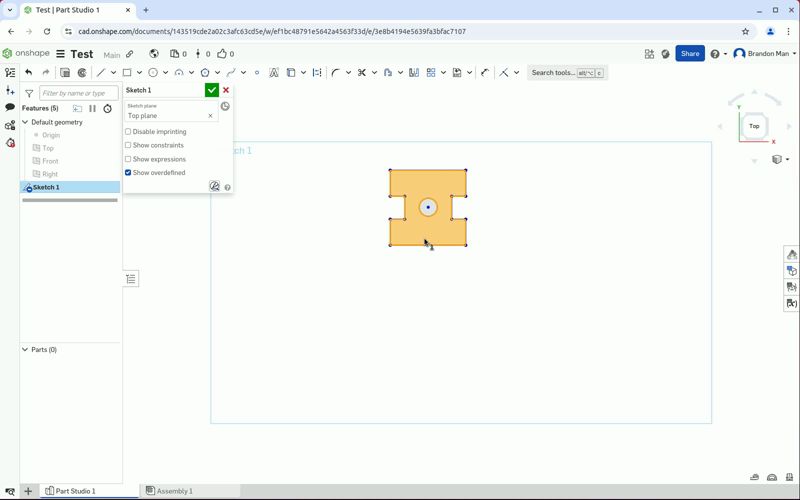
mouse_move(73, 352)
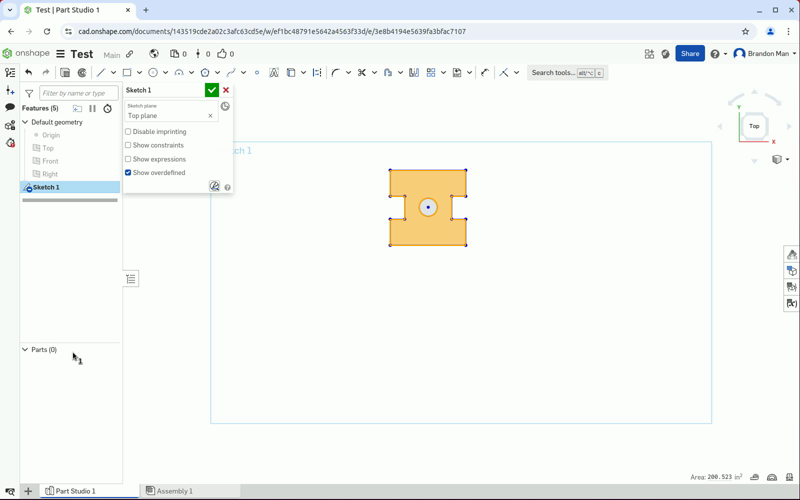
key(shift+y)
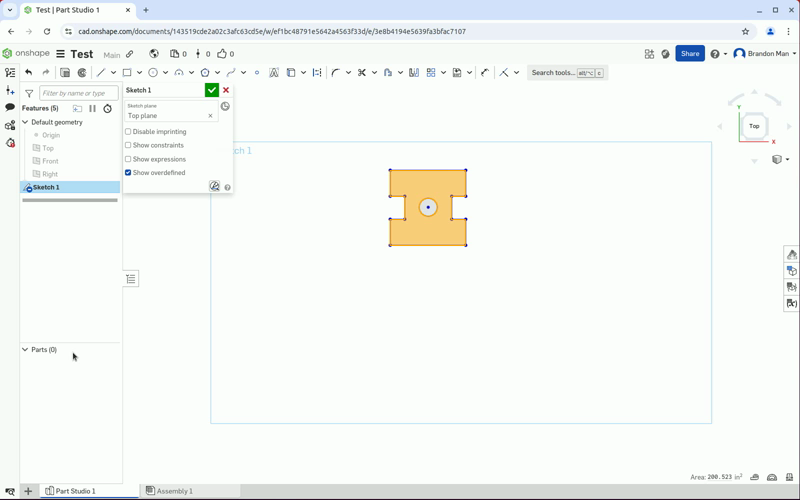
key(shift+e)
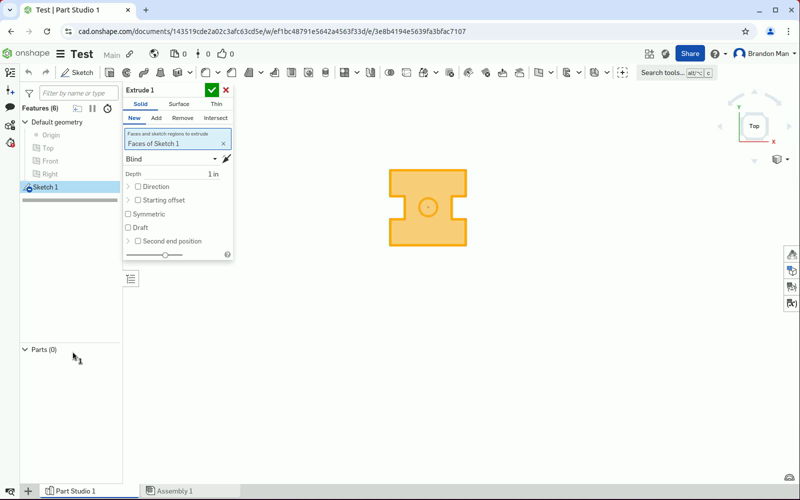
mouse_move(143, 106)
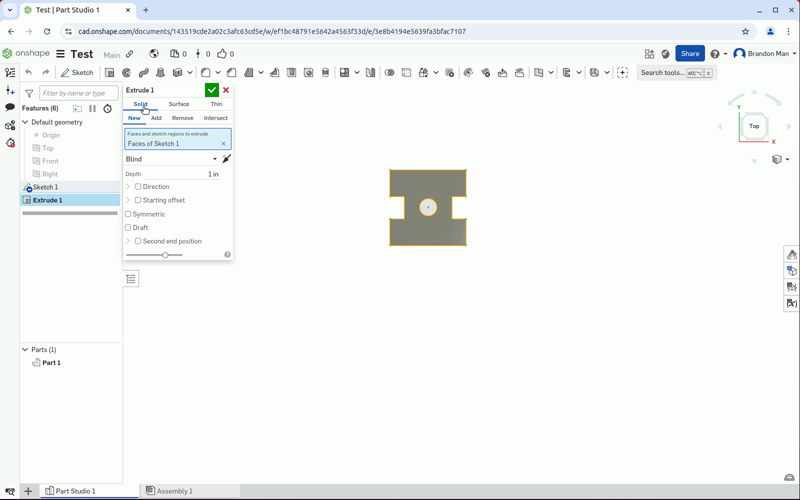
click(143, 106)
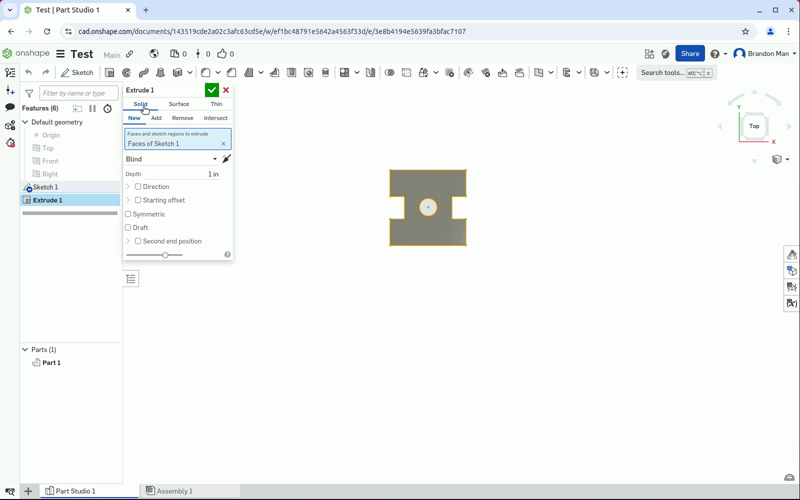
mouse_move(137, 120)
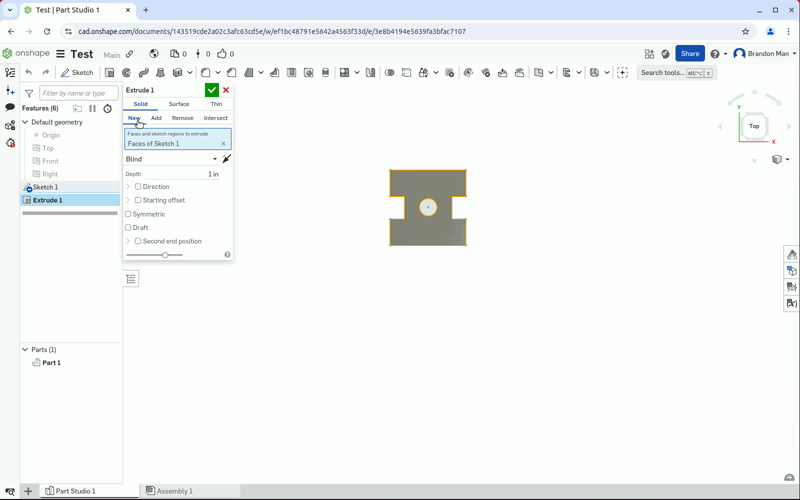
click(137, 120)
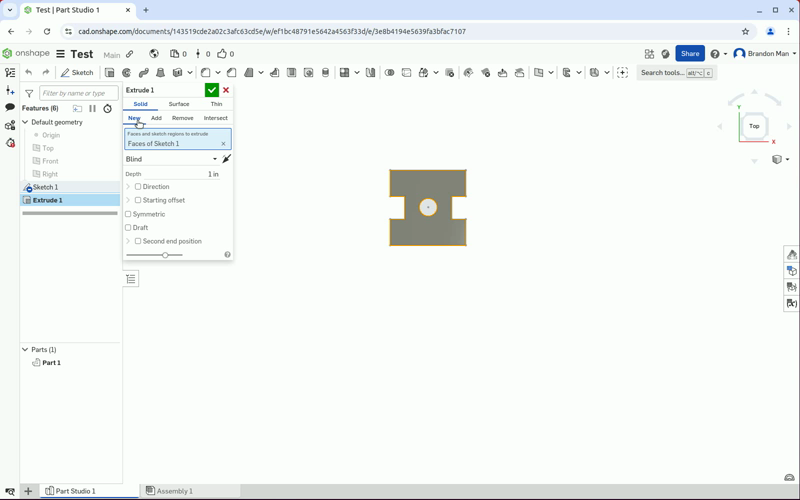
key(tab, 4)
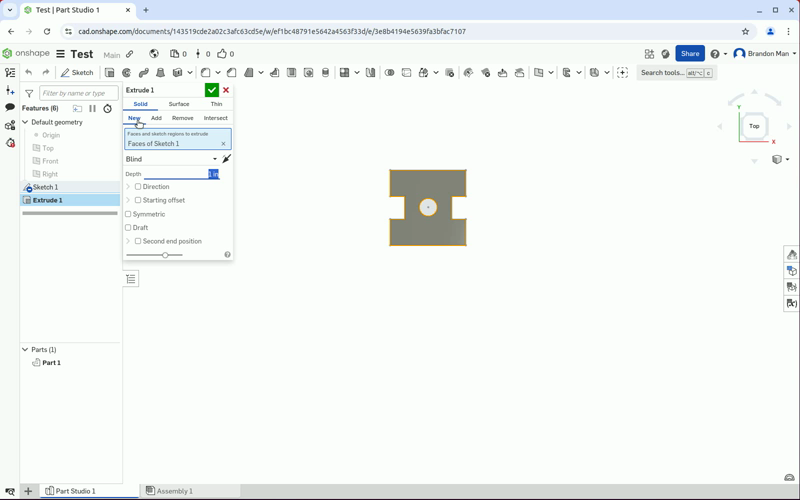
text(3.851)
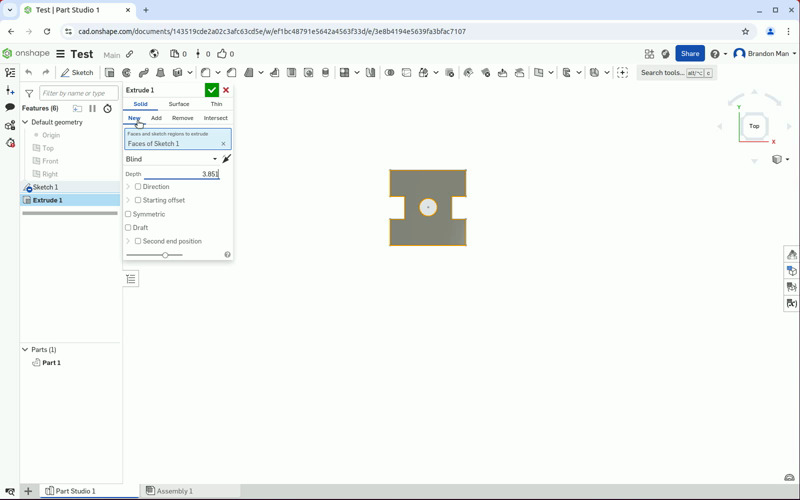
key(enter)
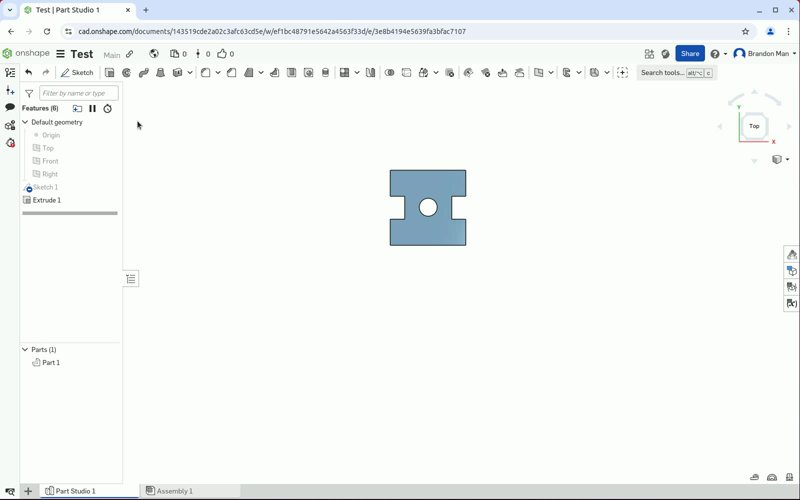
key(shift+h)
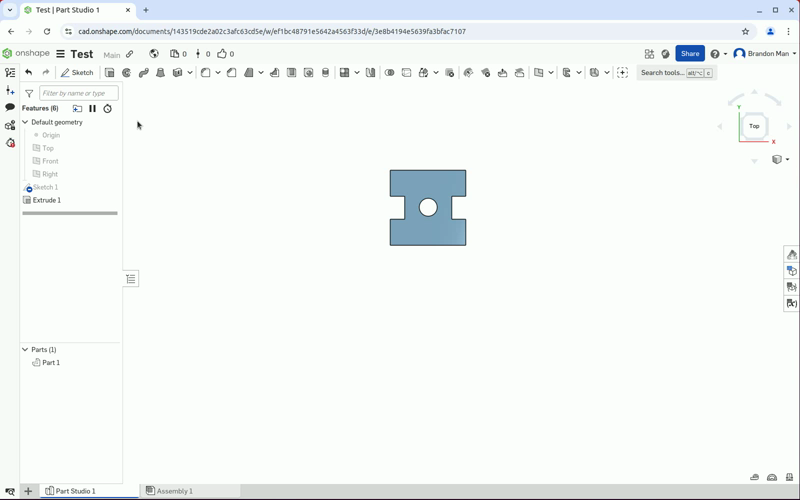
key(shift+h)
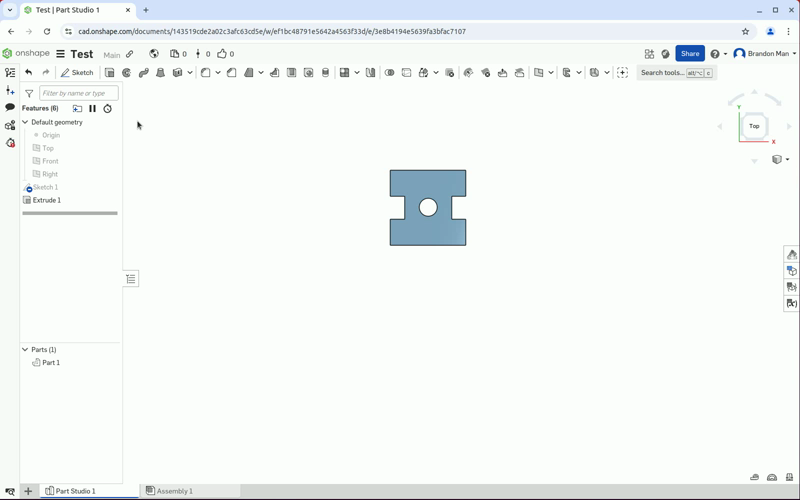
mouse_move(73, 189)
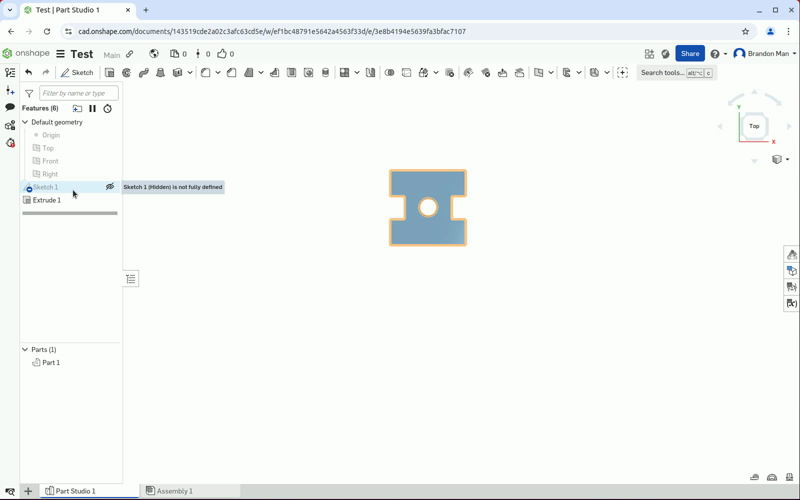
click(73, 189)
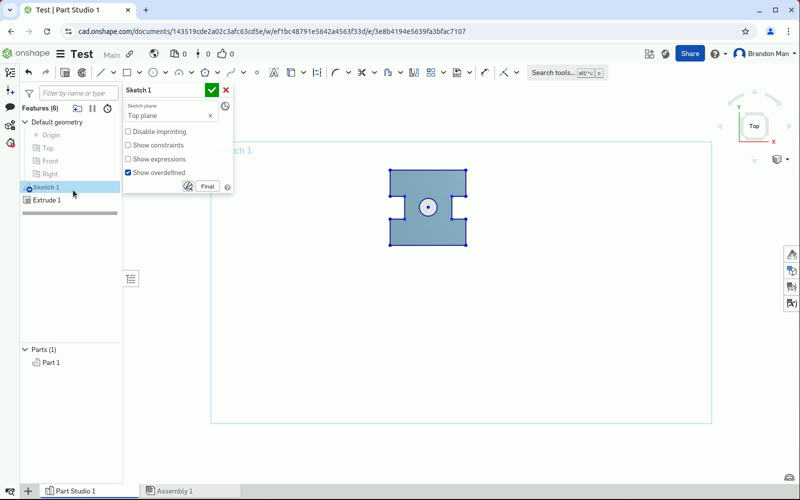
mouse_move(229, 92)
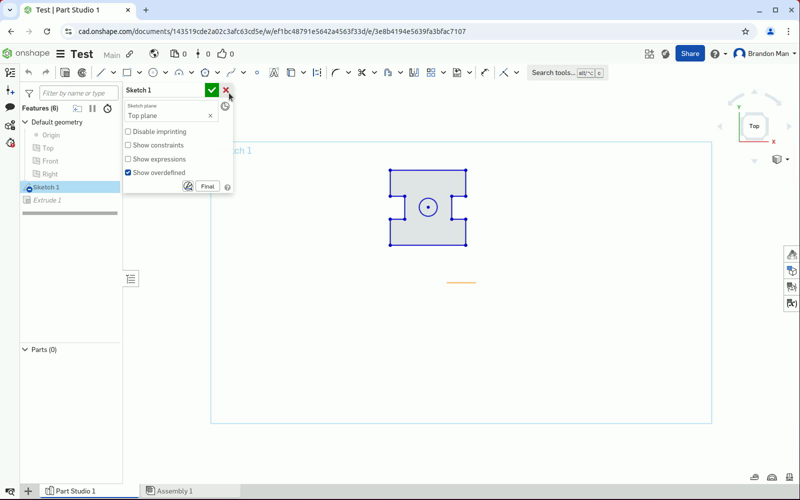
click(229, 92)
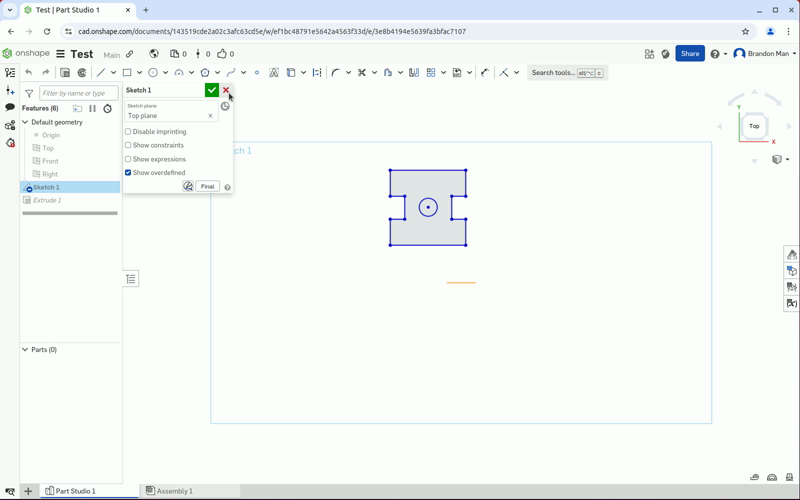
key(shift+s)
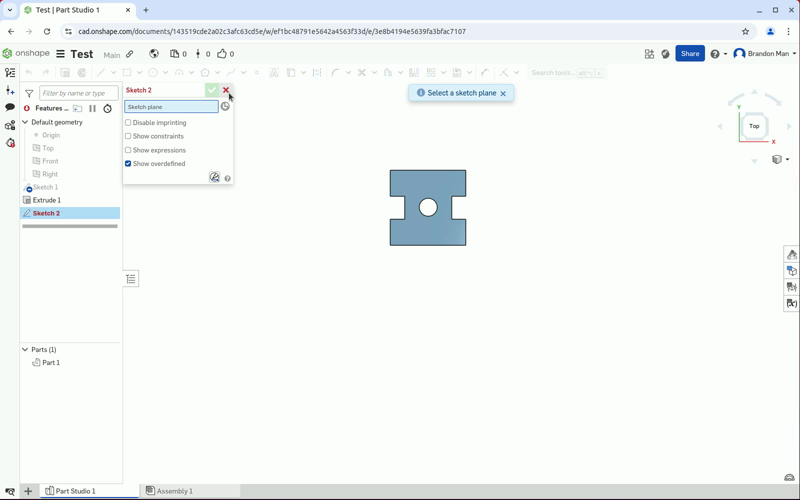
mouse_move(73, 150)
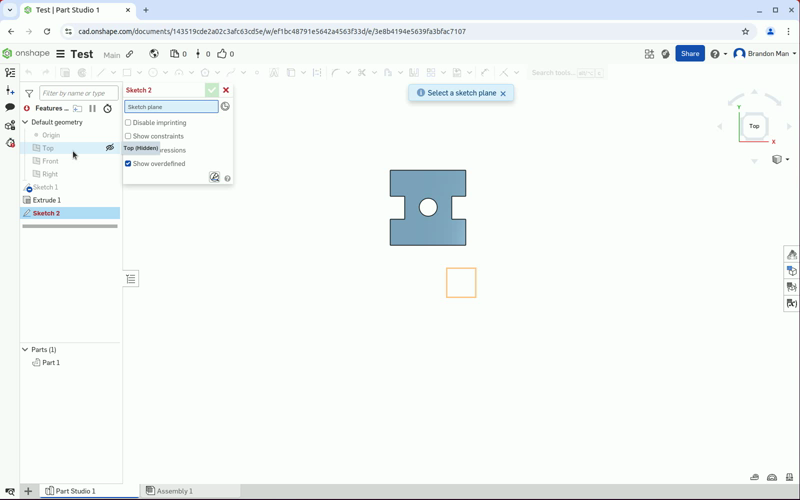
click(73, 150)
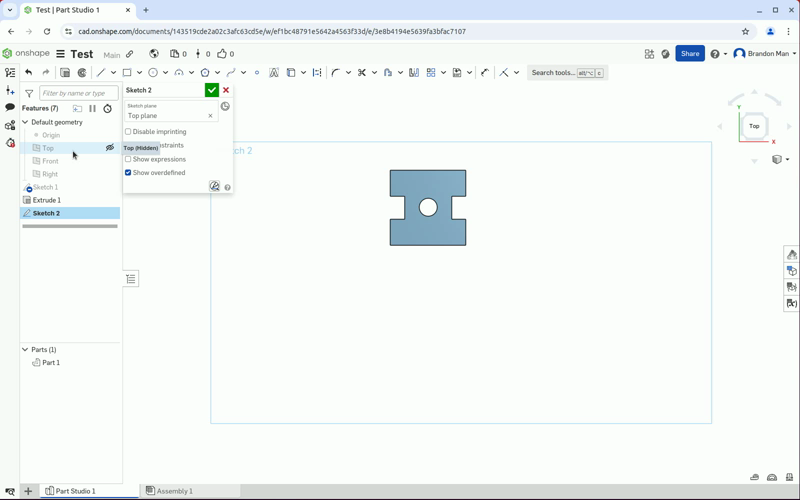
mouse_move(73, 352)
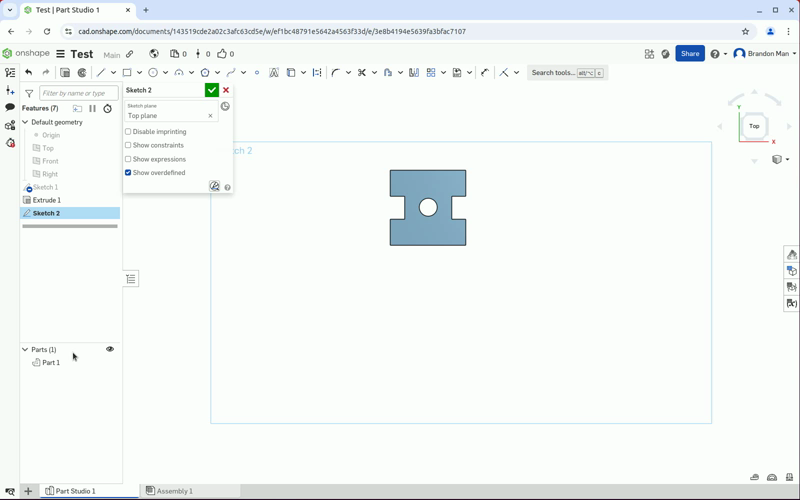
key(y)
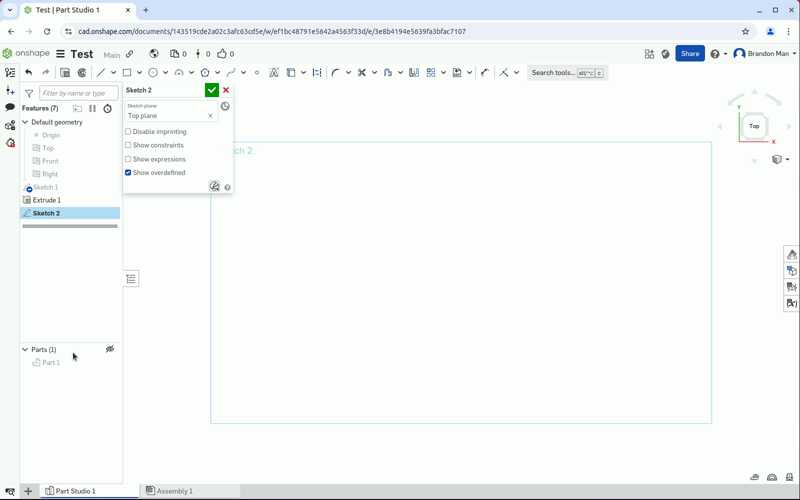
key(l)
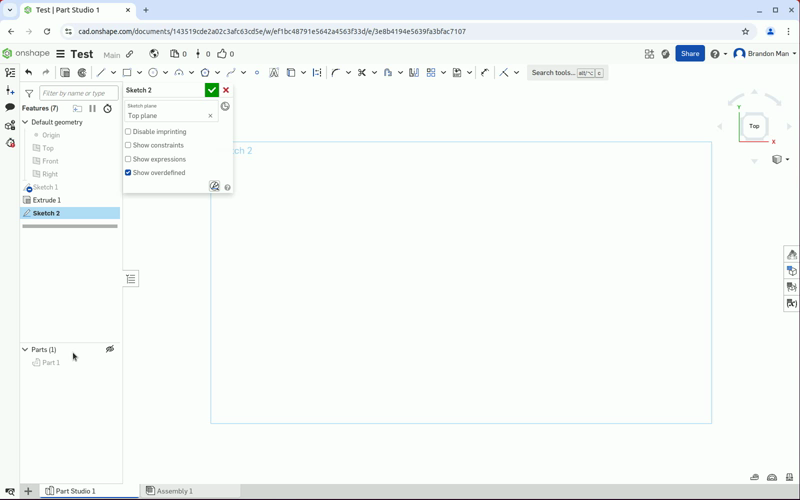
key_down(shift)
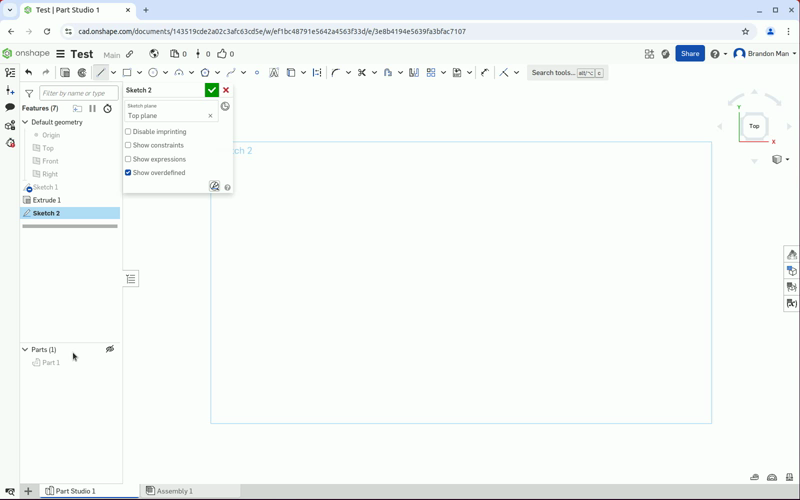
mouse_move(390, 282)
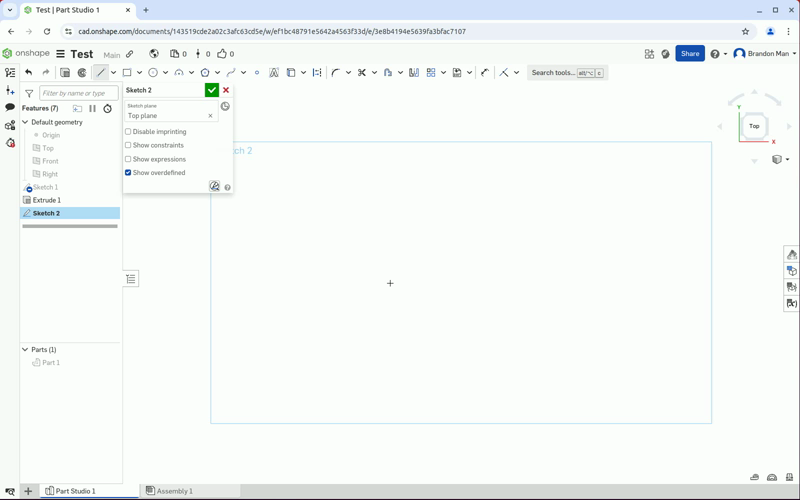
click(390, 282)
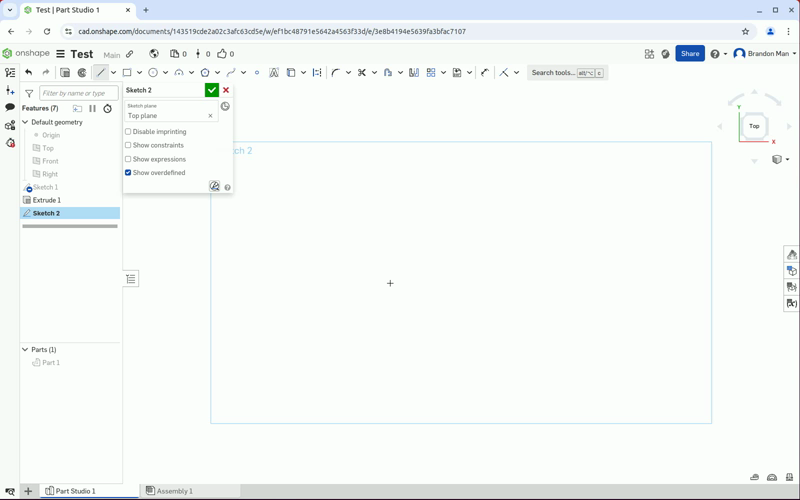
key_up(shift)
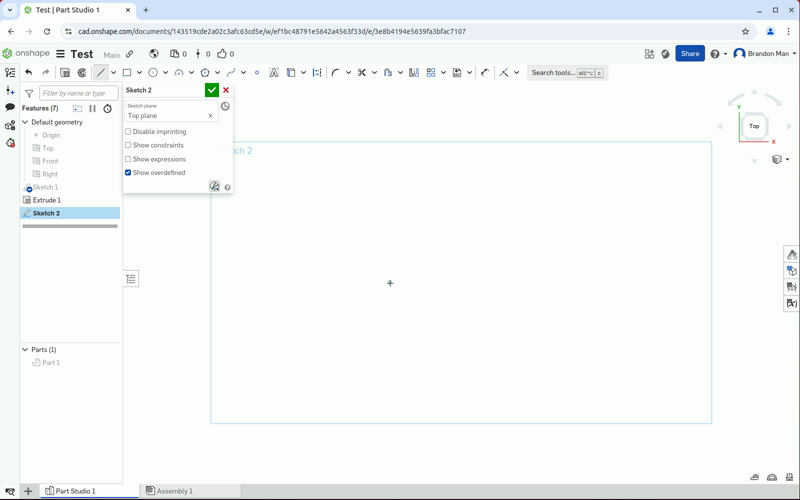
key_down(shift)
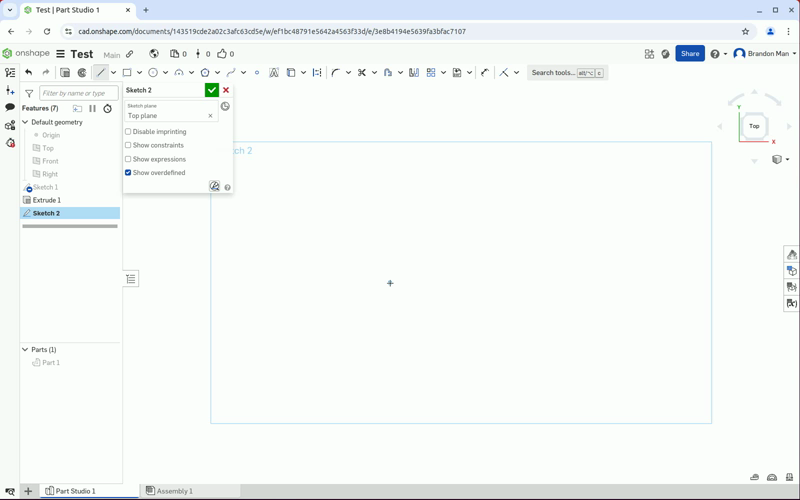
mouse_move(465, 282)
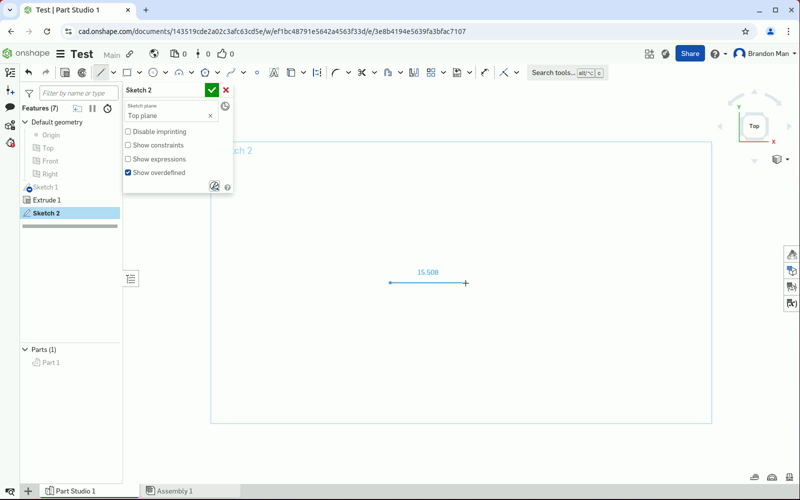
click(465, 282)
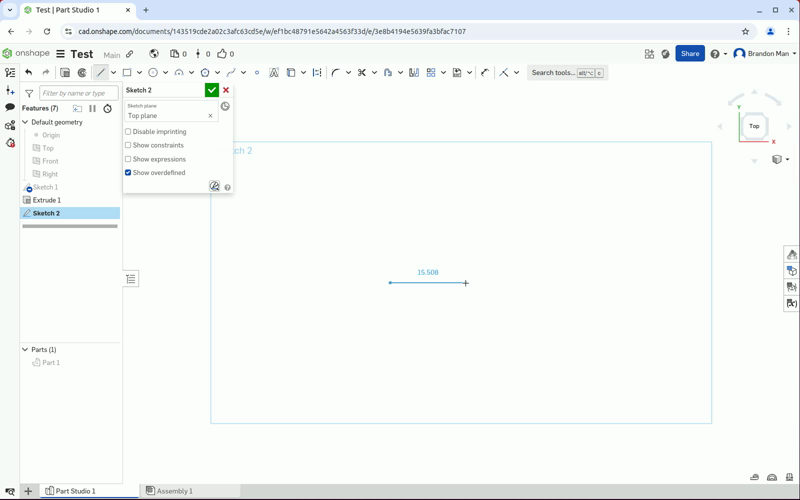
key_up(shift)
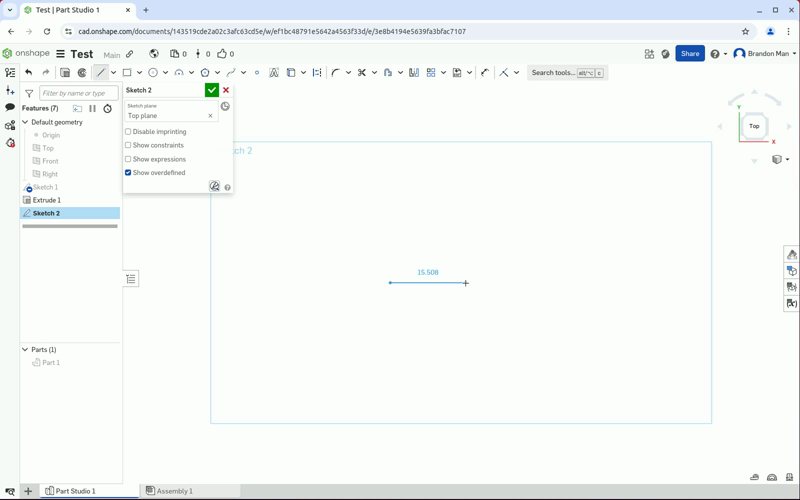
key_down(shift)
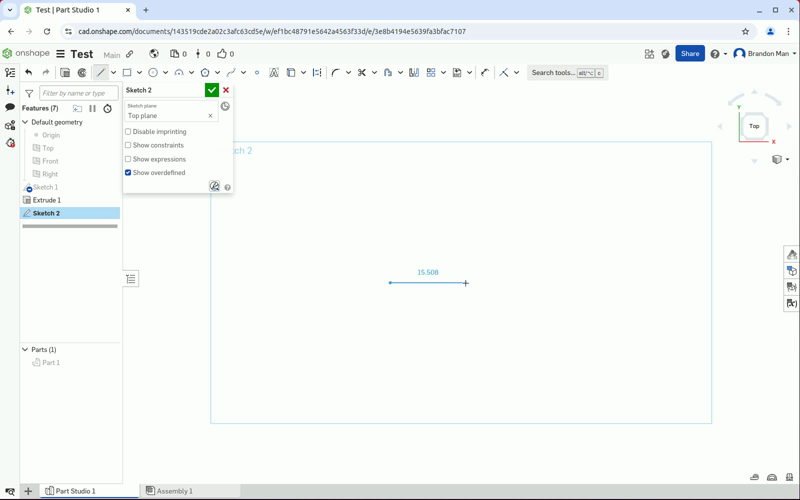
mouse_move(495, 282)
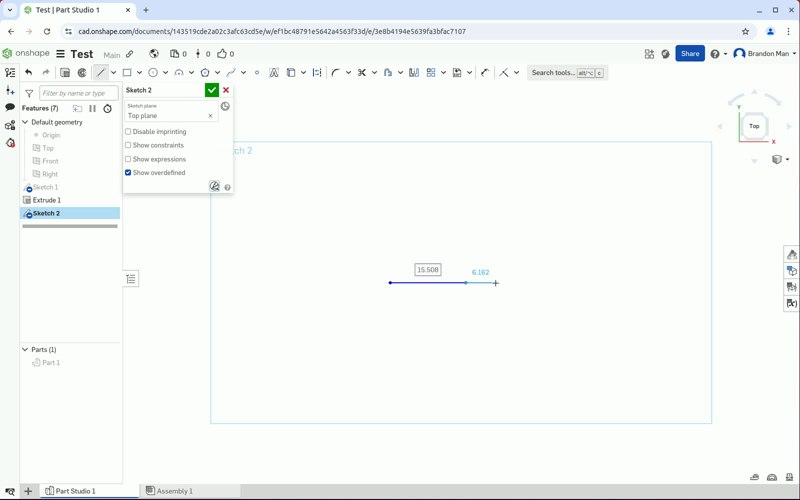
mouse_move(465, 244)
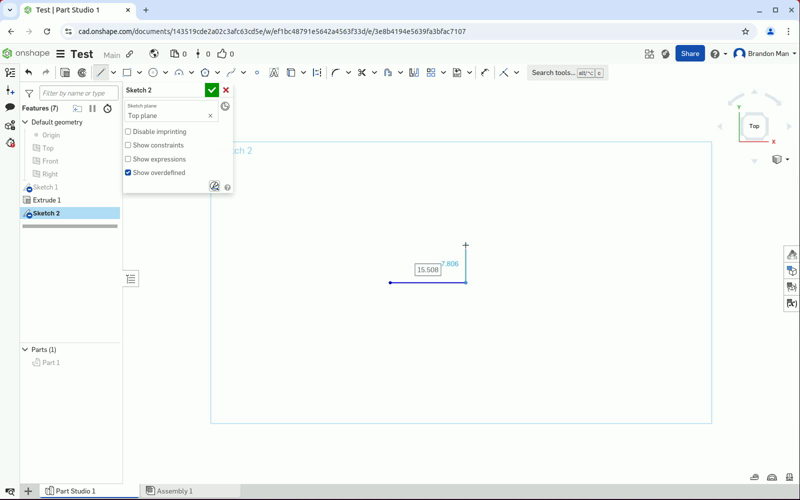
click(465, 244)
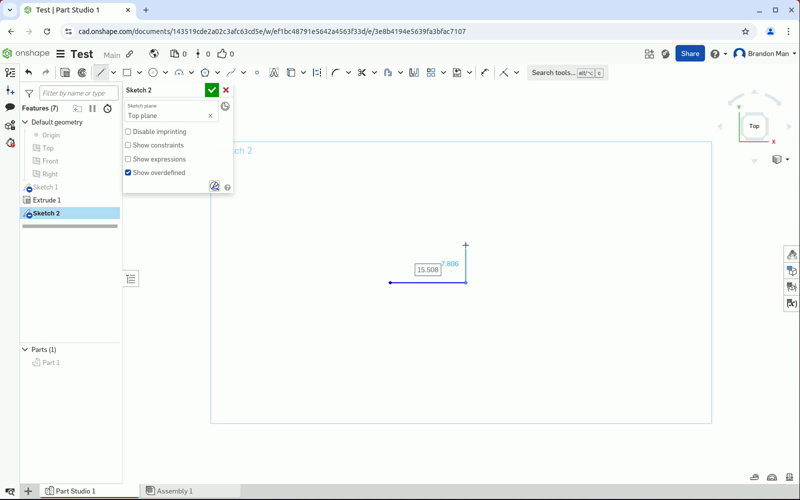
key_up(shift)
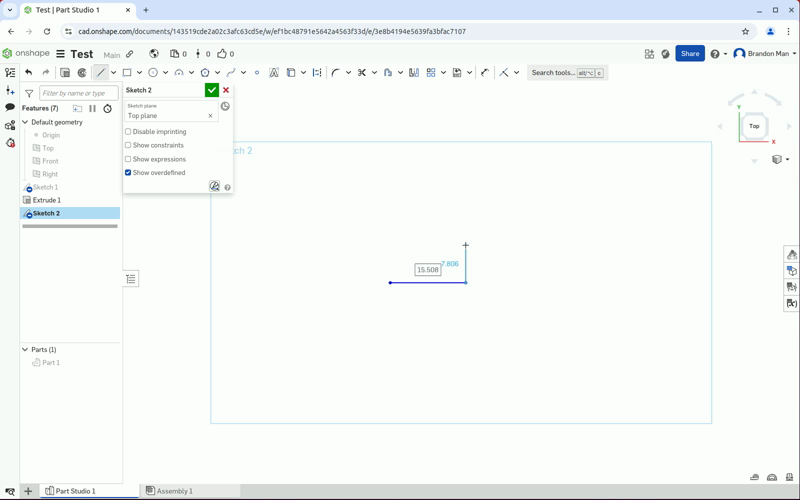
key_down(shift)
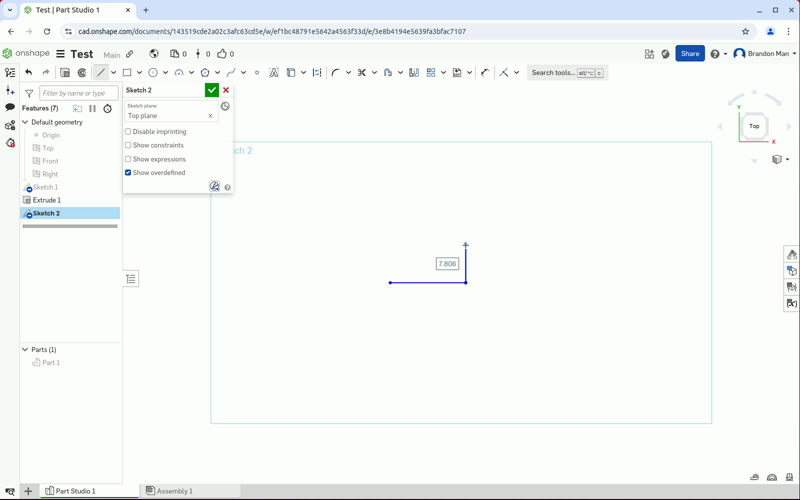
mouse_move(390, 244)
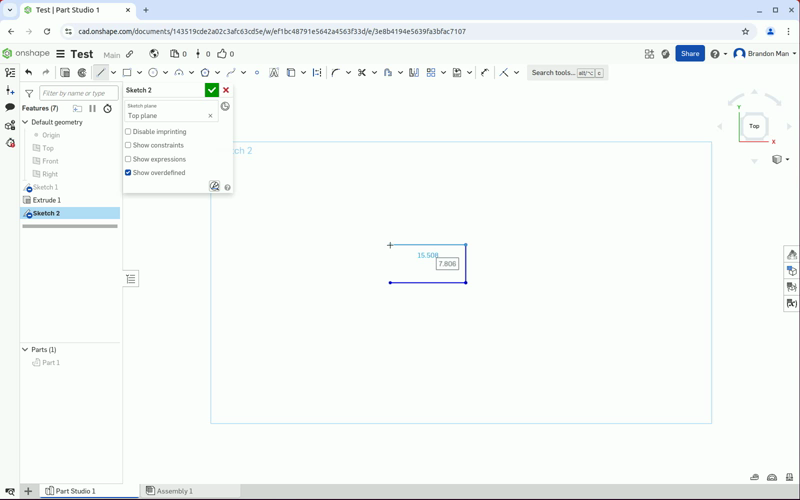
click(390, 244)
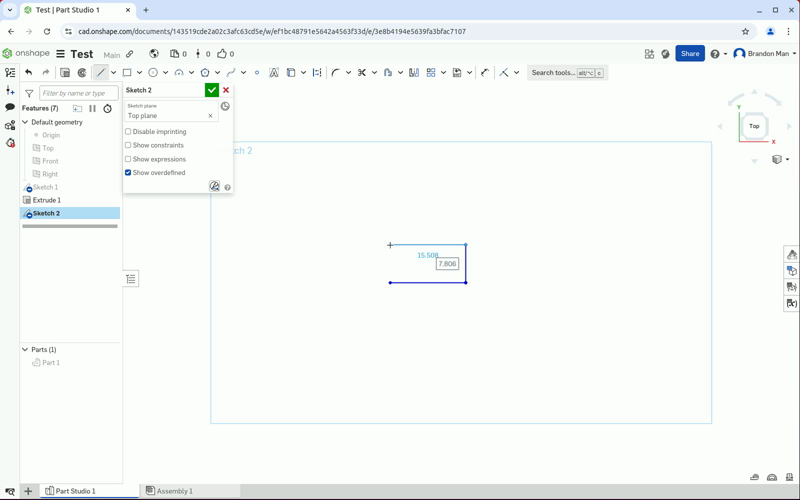
key_up(shift)
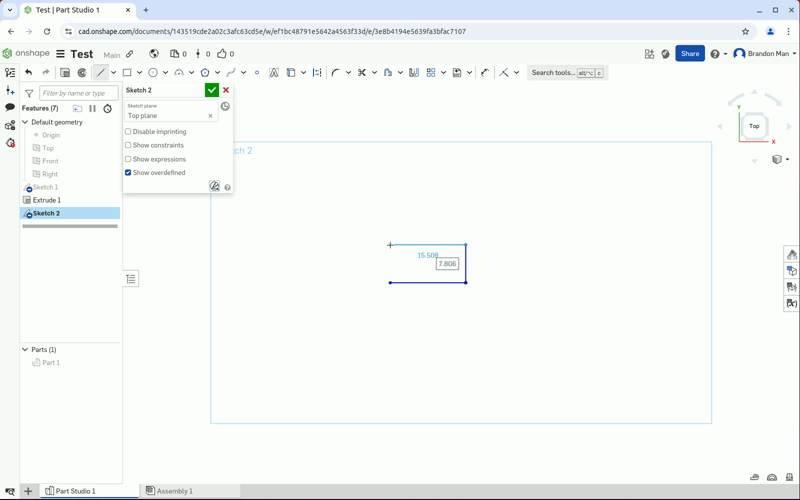
mouse_move(420, 244)
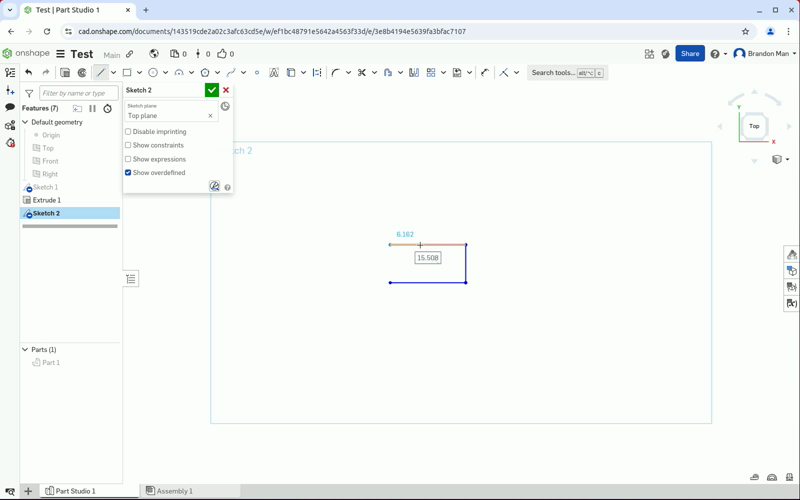
key_down(shift)
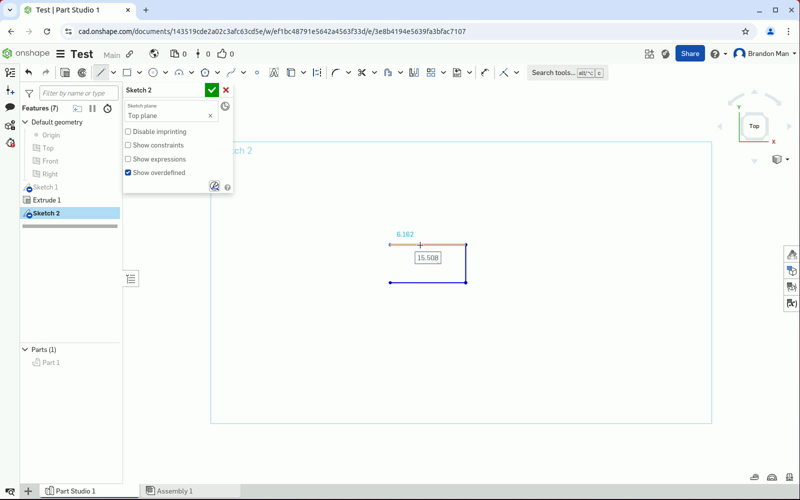
mouse_move(390, 282)
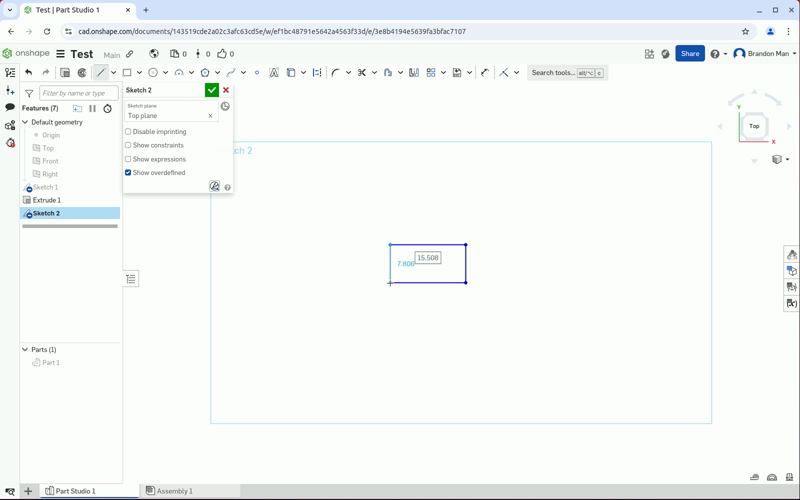
key_up(shift)
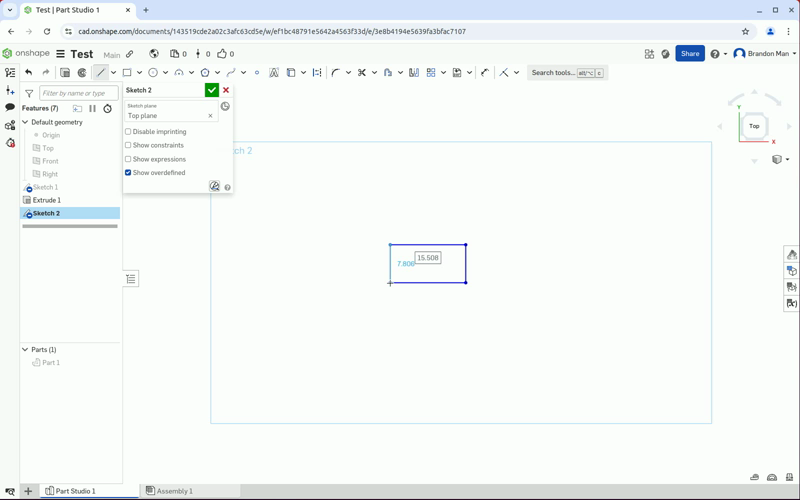
click(390, 282)
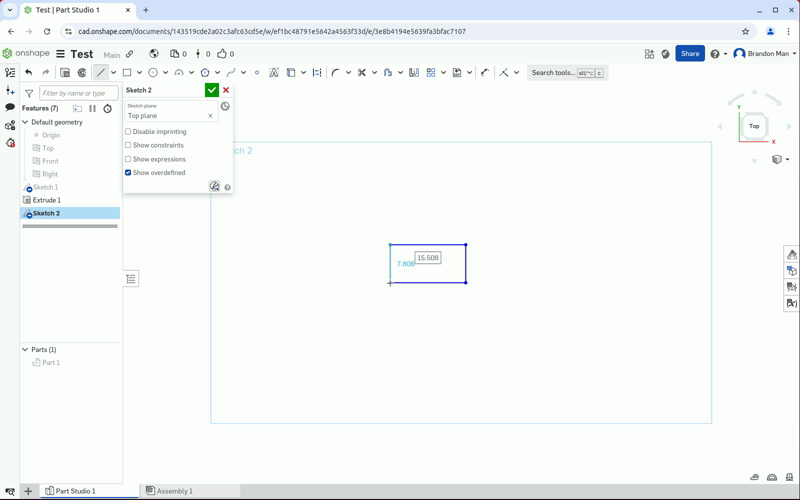
key(esc)
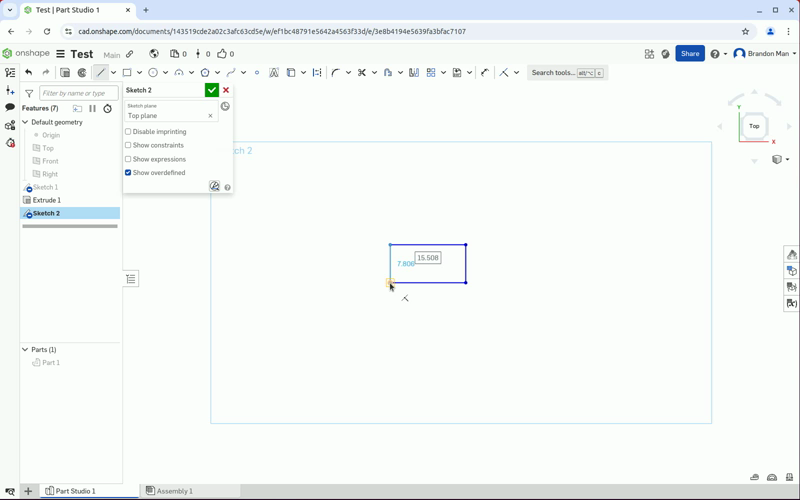
key(c)
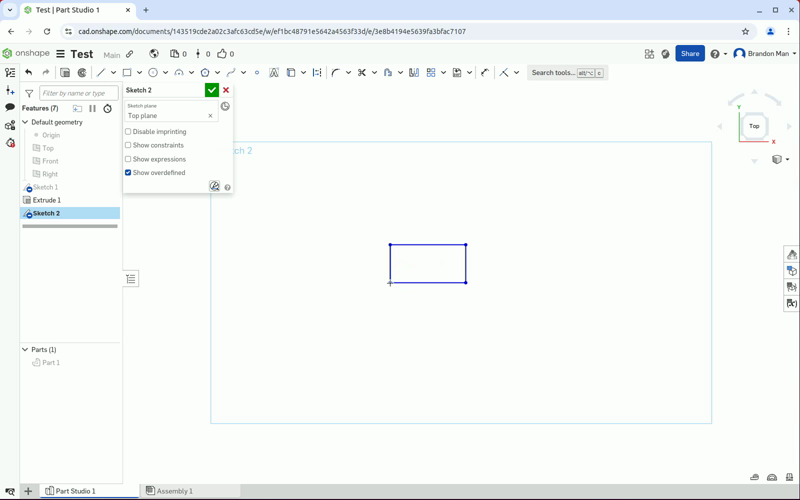
key_down(shift)
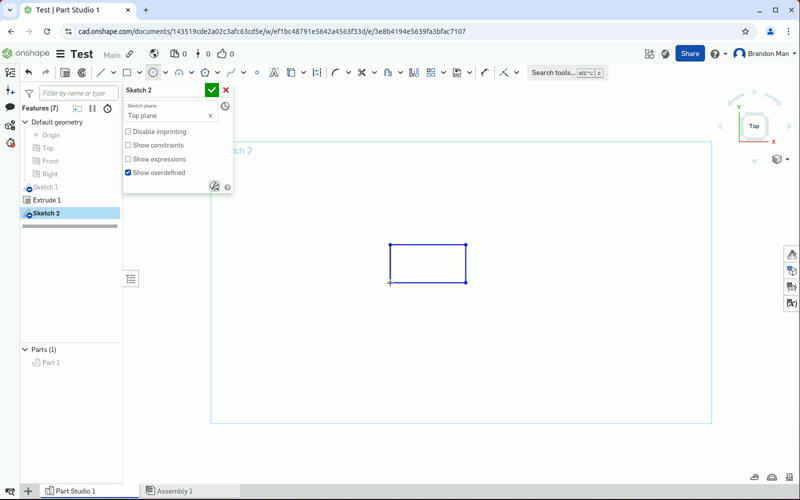
mouse_move(428, 264)
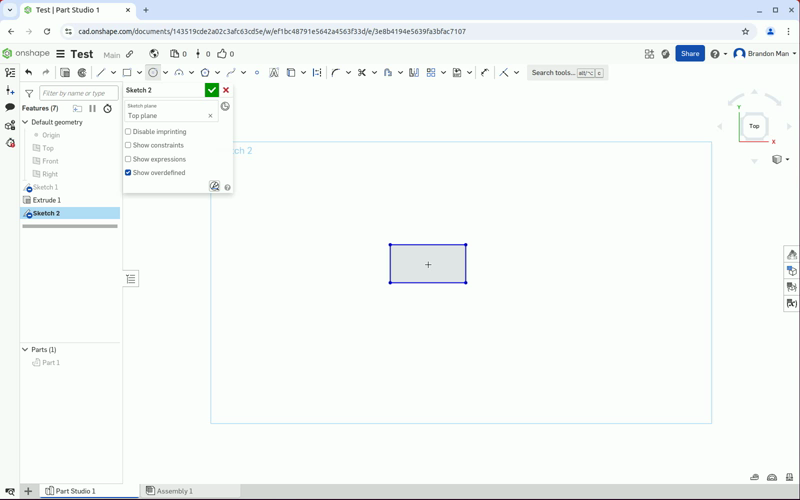
click(428, 264)
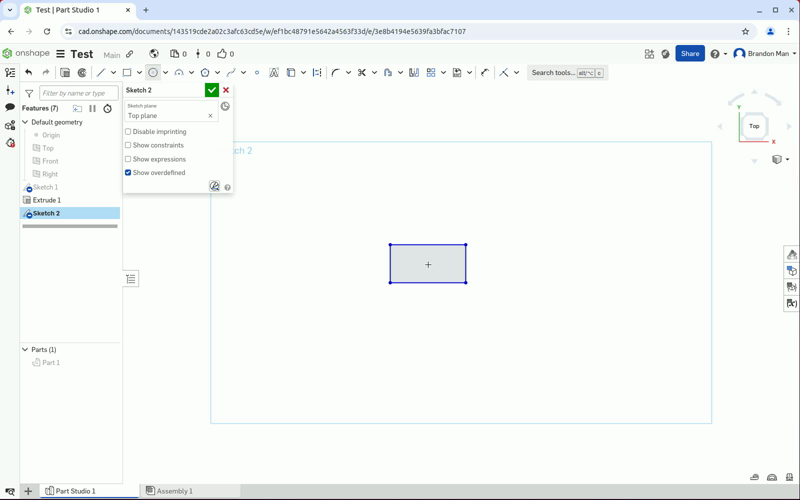
key_up(shift)
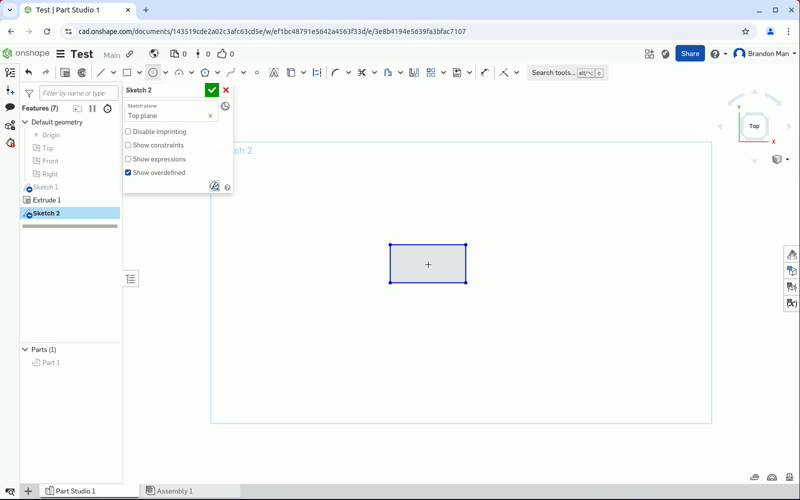
mouse_move(437, 264)
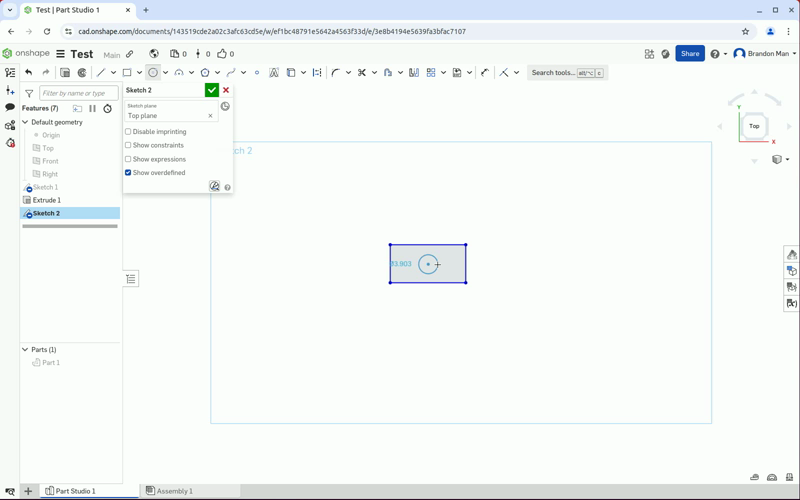
click(437, 264)
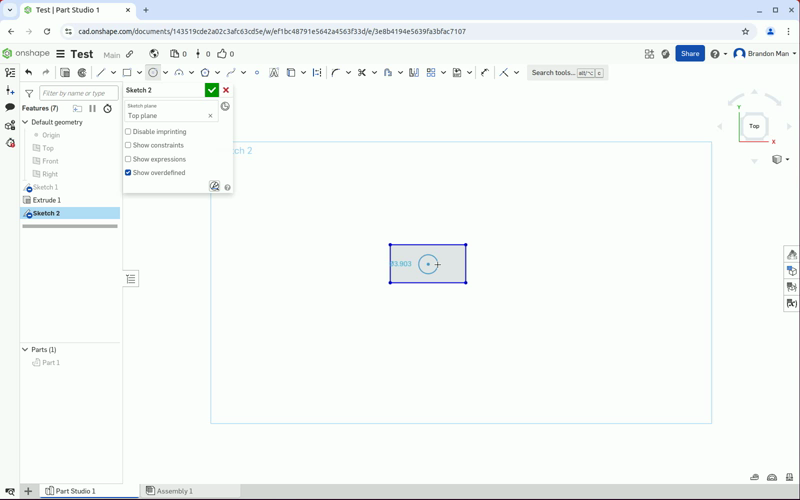
key(esc)
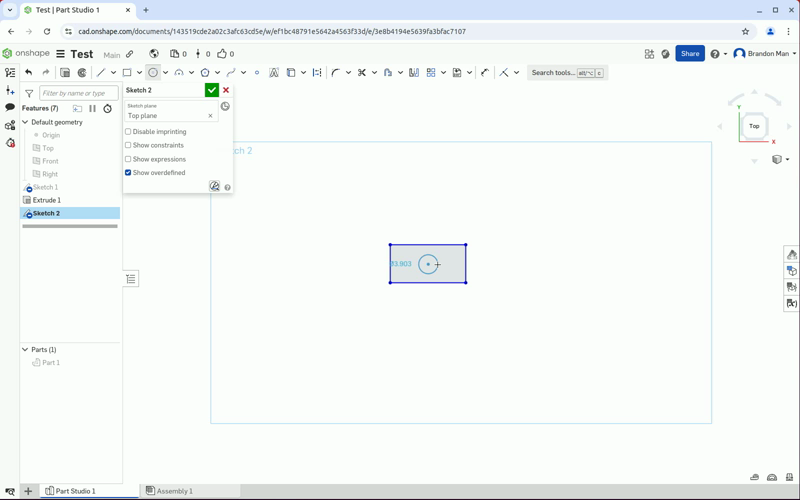
mouse_move(403, 277)
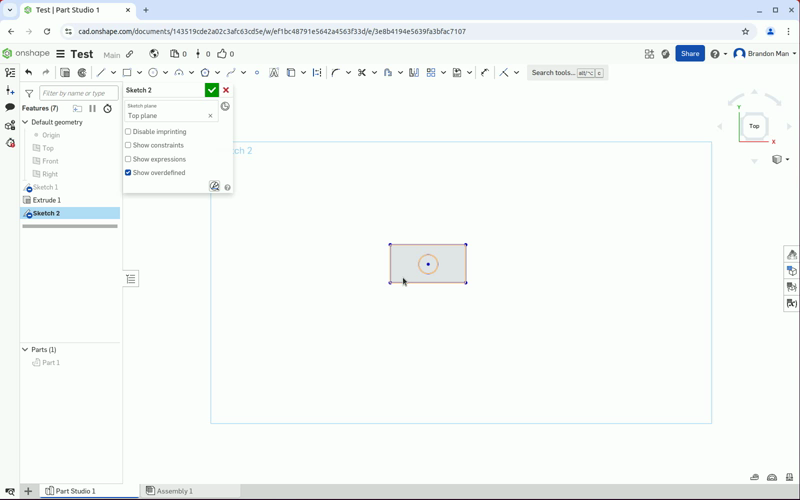
click(403, 277)
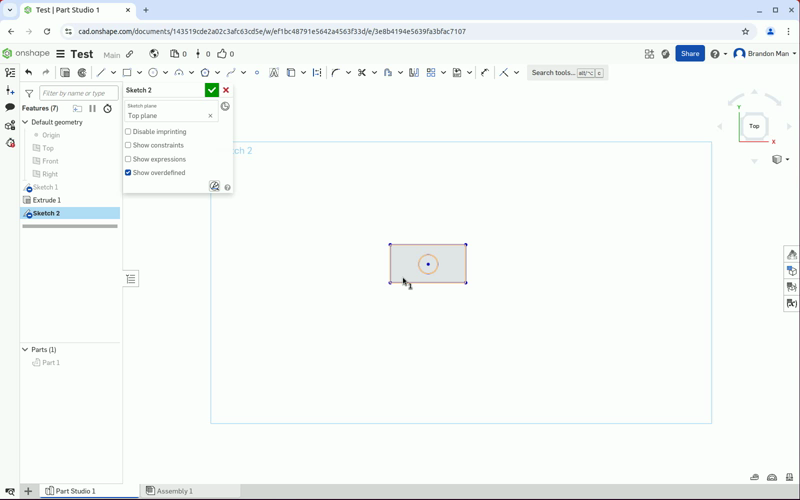
mouse_move(73, 352)
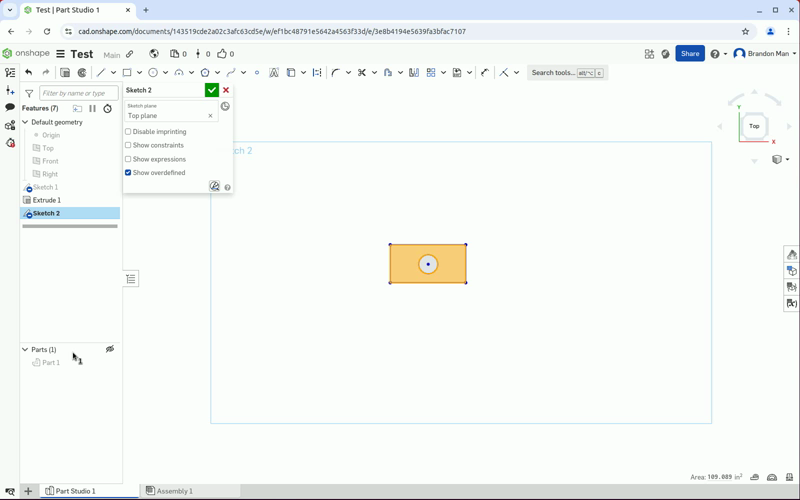
key(shift+y)
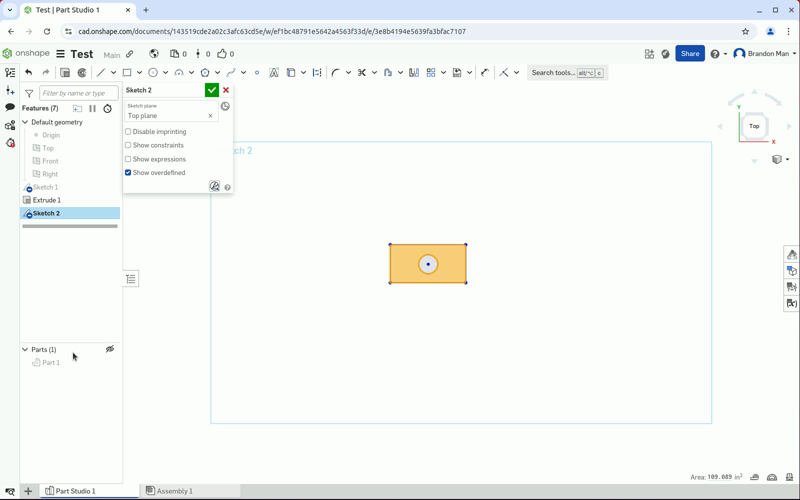
key(shift+e)
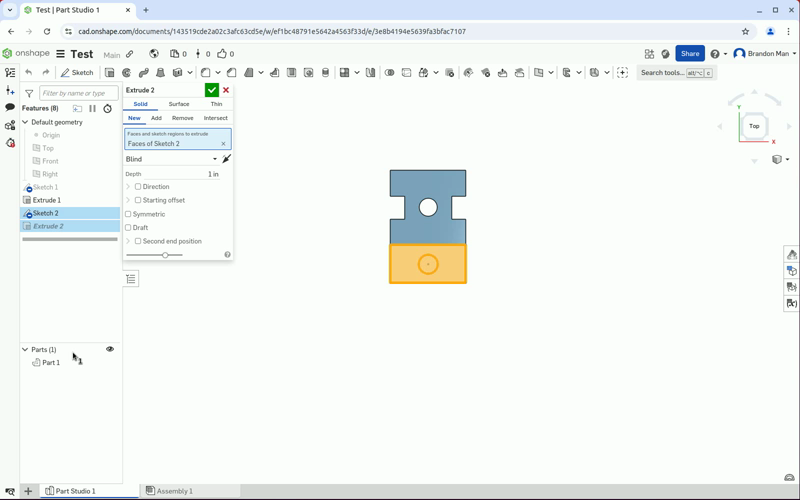
mouse_move(143, 106)
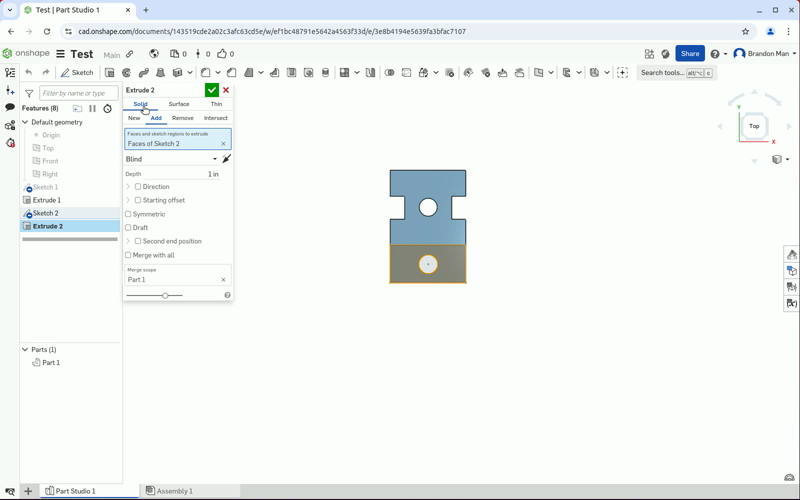
click(143, 106)
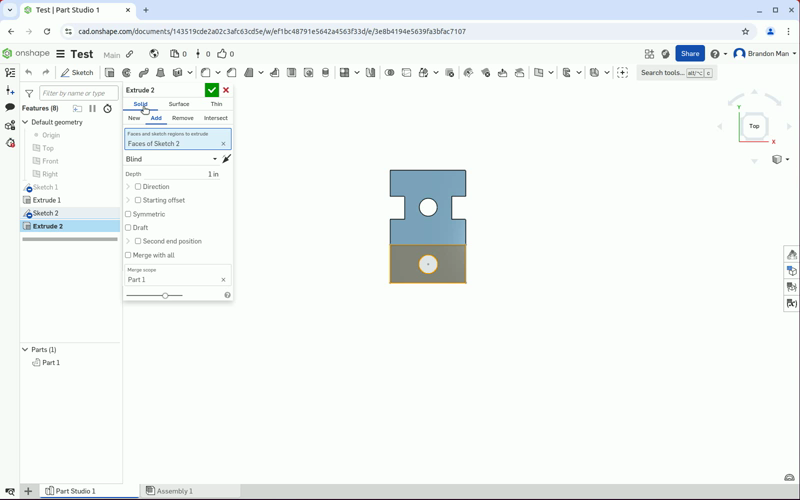
mouse_move(137, 120)
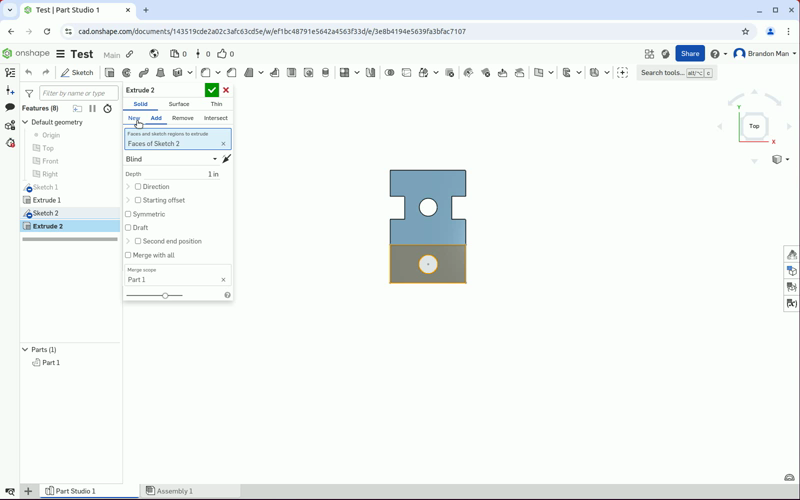
click(137, 120)
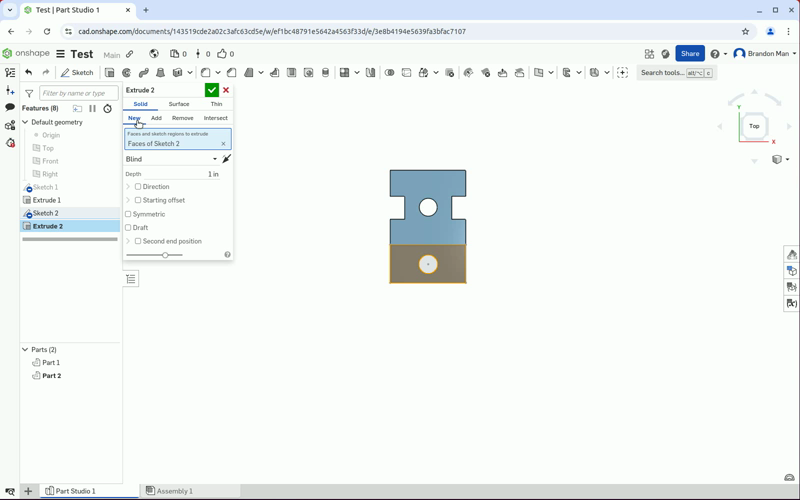
key(tab, 4)
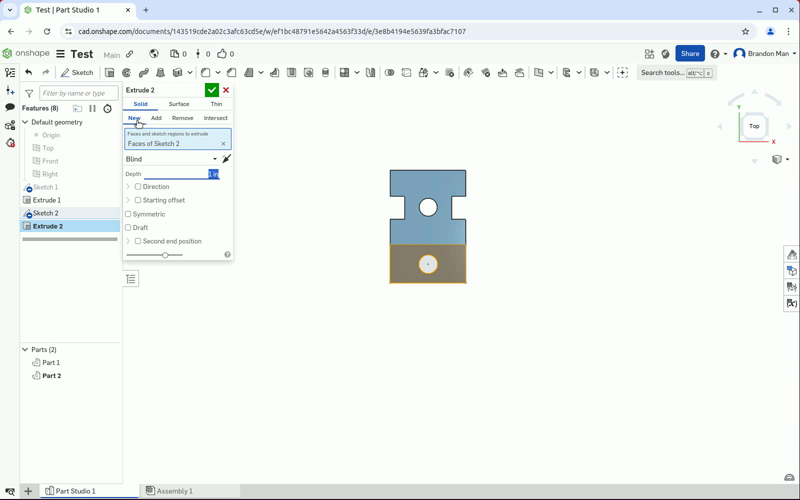
text(3.851)
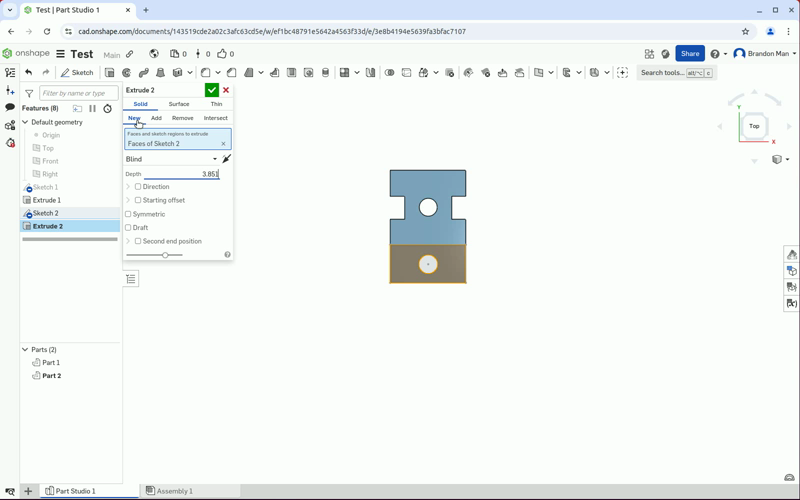
key(enter)
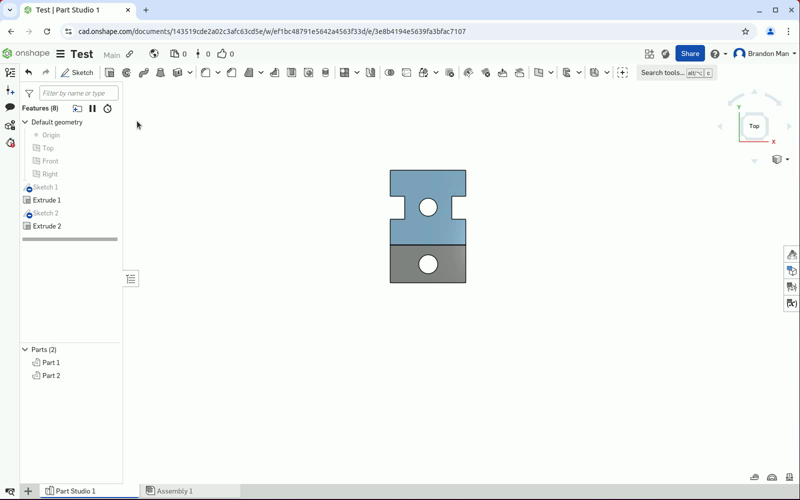
key(shift+h)
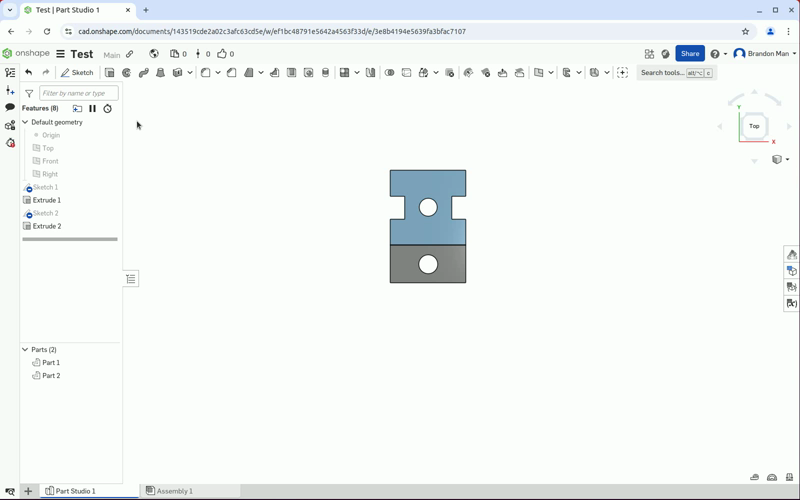
key(shift+h)
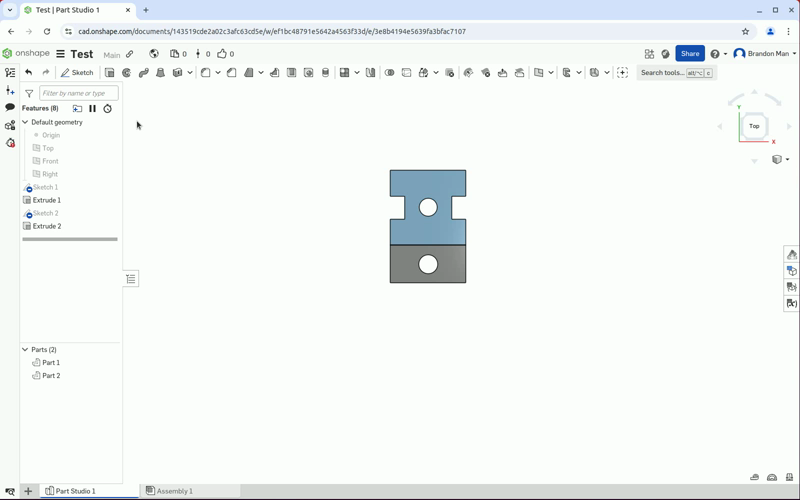
mouse_move(73, 189)
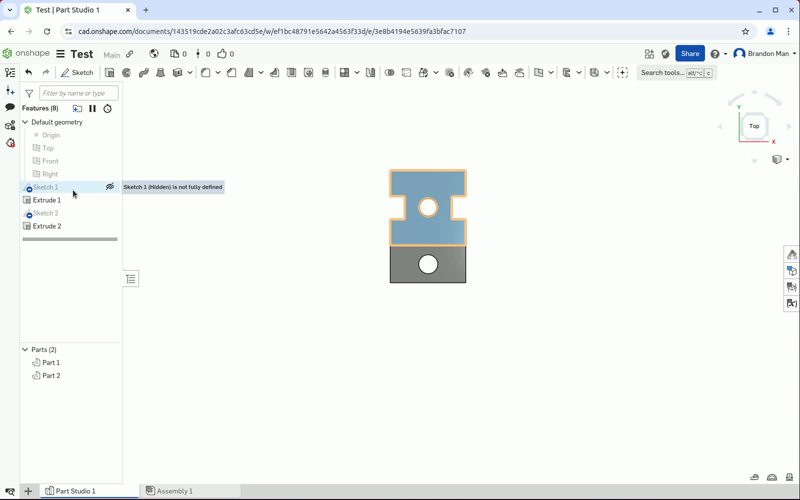
click(73, 189)
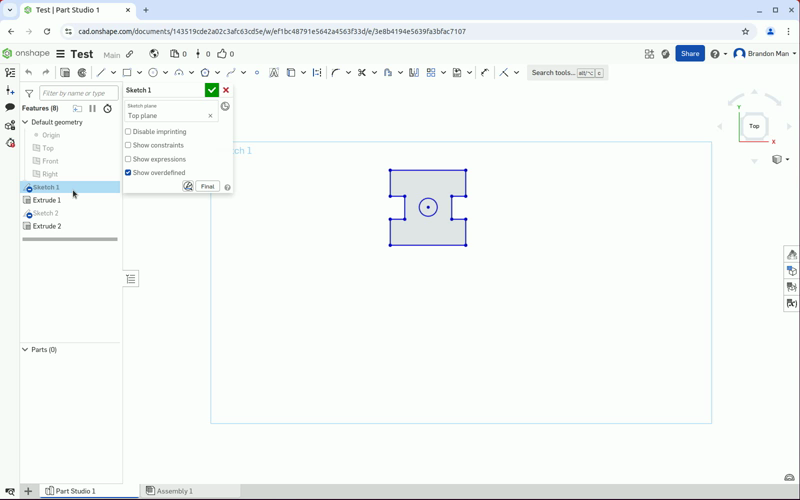
mouse_move(229, 92)
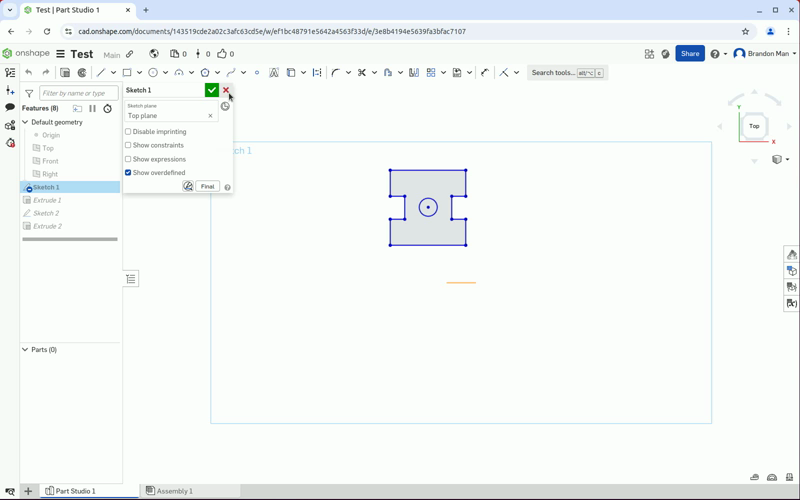
click(229, 92)
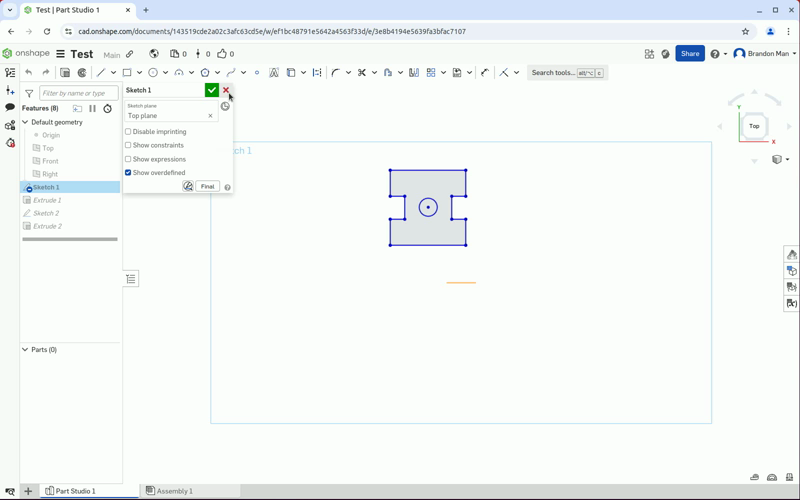
key(shift+s)
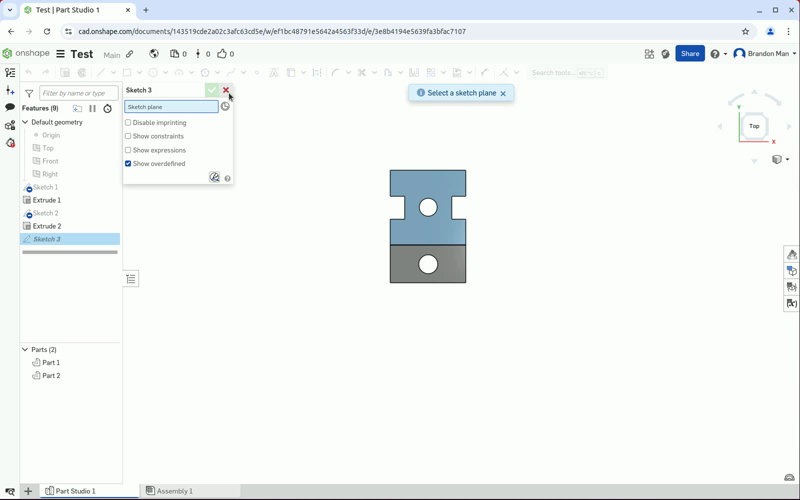
mouse_move(73, 150)
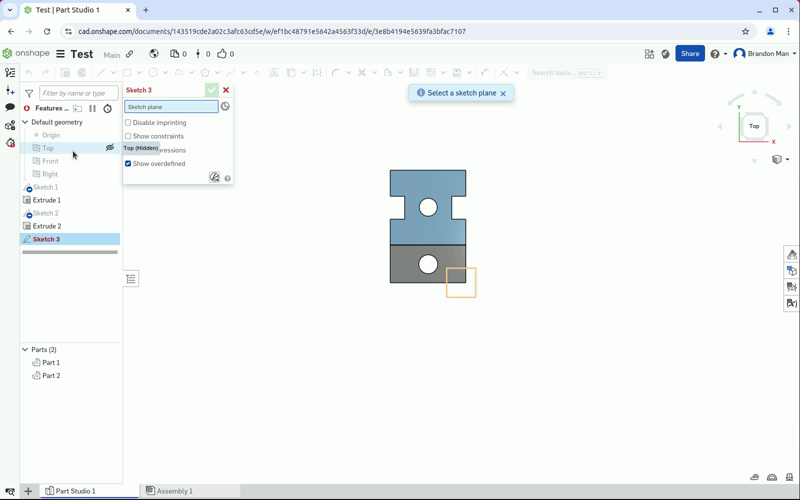
click(73, 150)
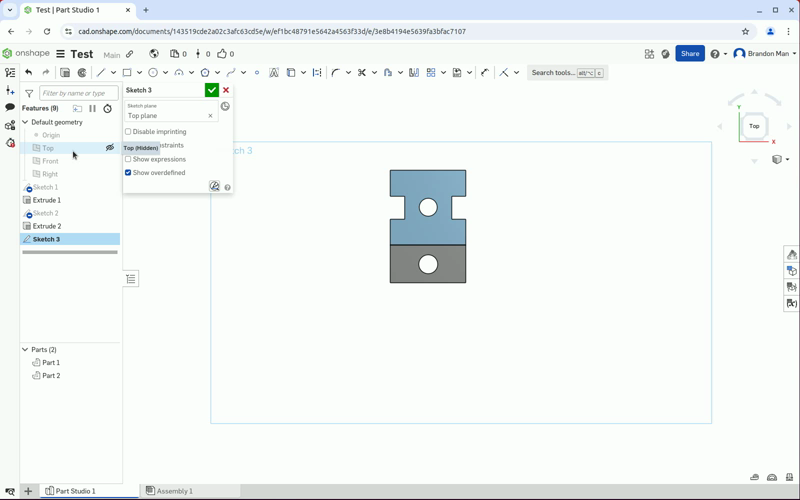
mouse_move(73, 352)
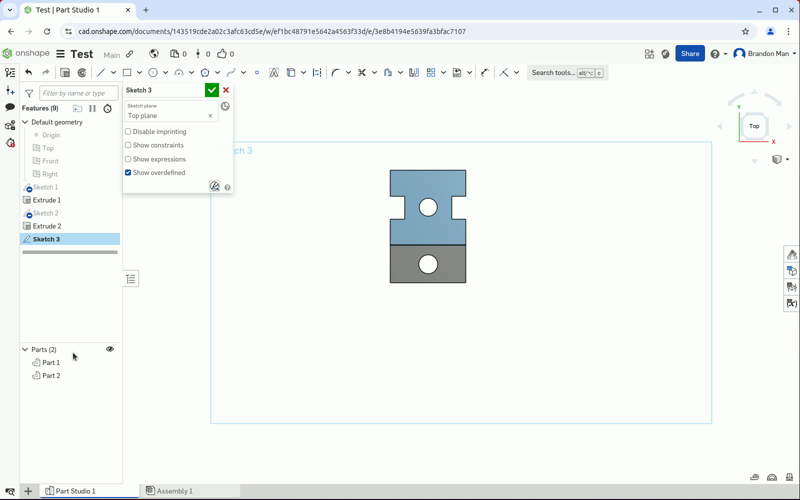
key(y)
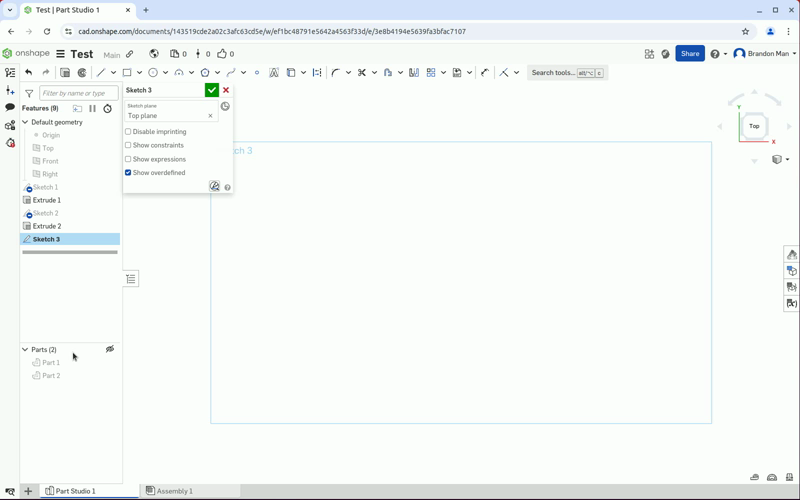
key(l)
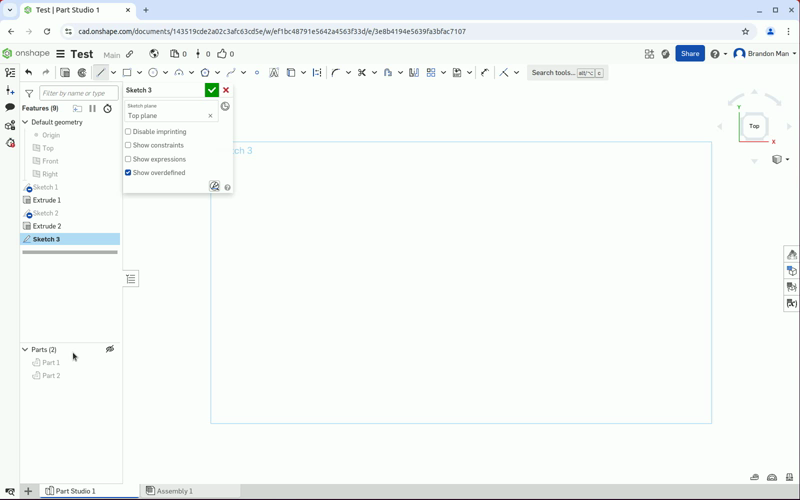
key_down(shift)
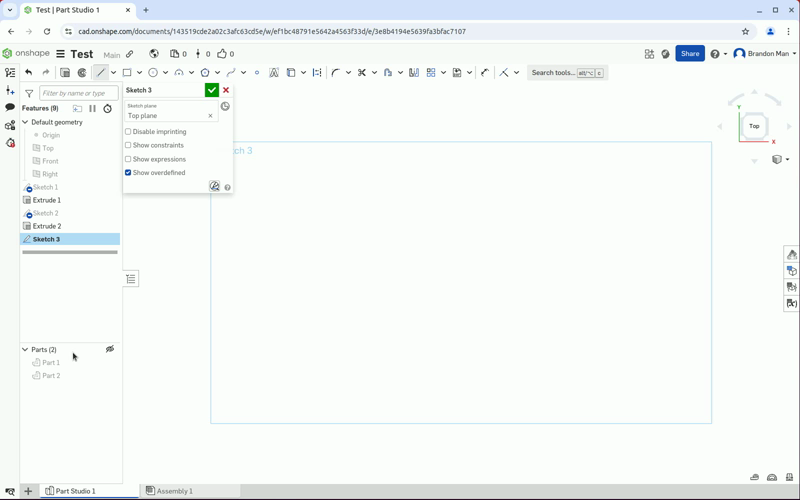
mouse_move(390, 218)
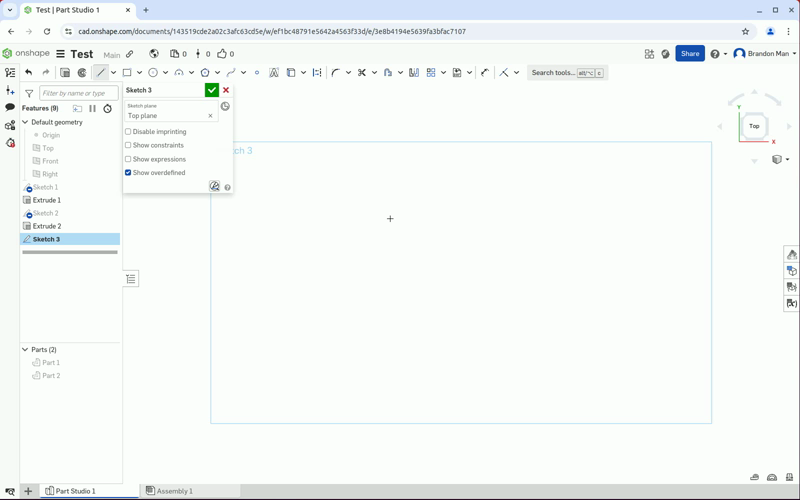
click(390, 218)
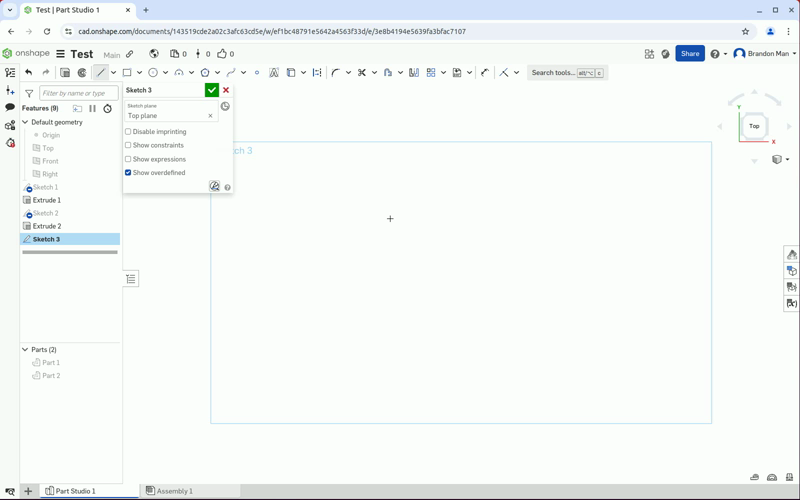
key_up(shift)
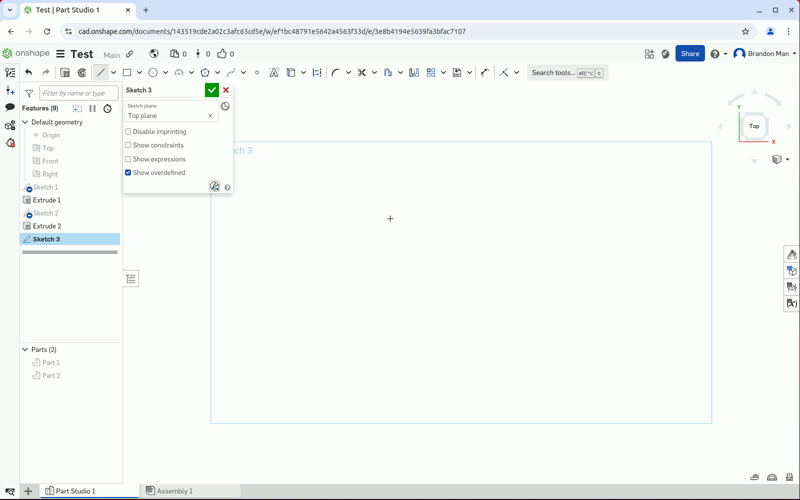
key_down(shift)
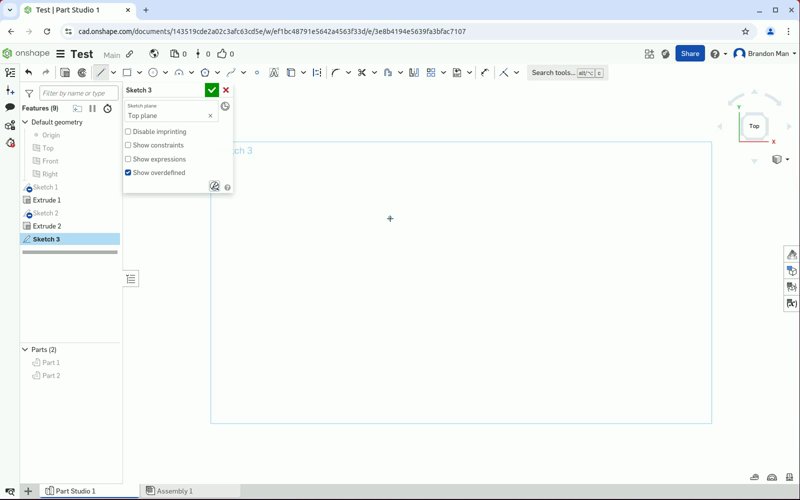
mouse_move(420, 218)
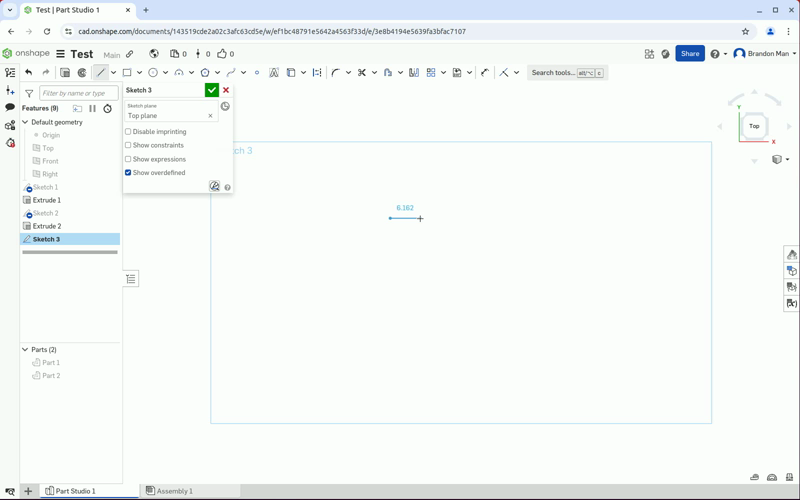
mouse_move(404, 218)
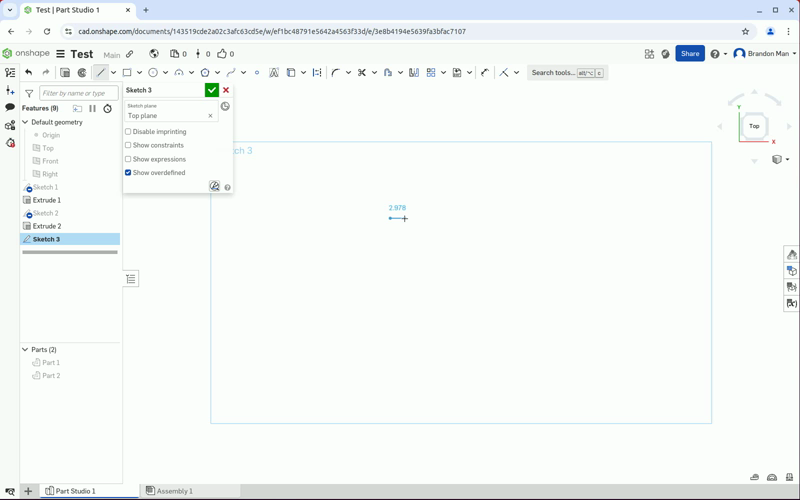
click(404, 218)
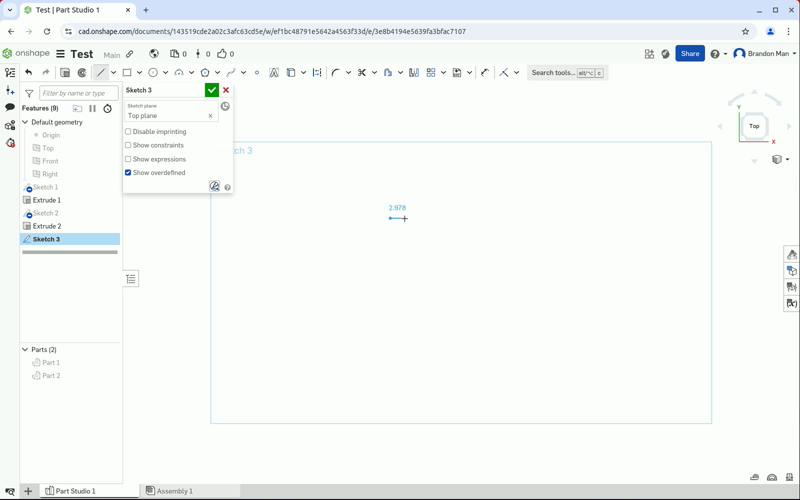
key_up(shift)
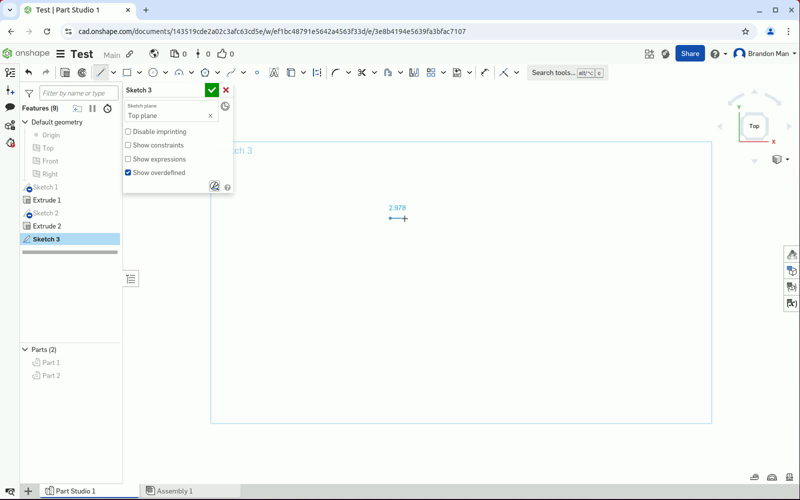
key_down(shift)
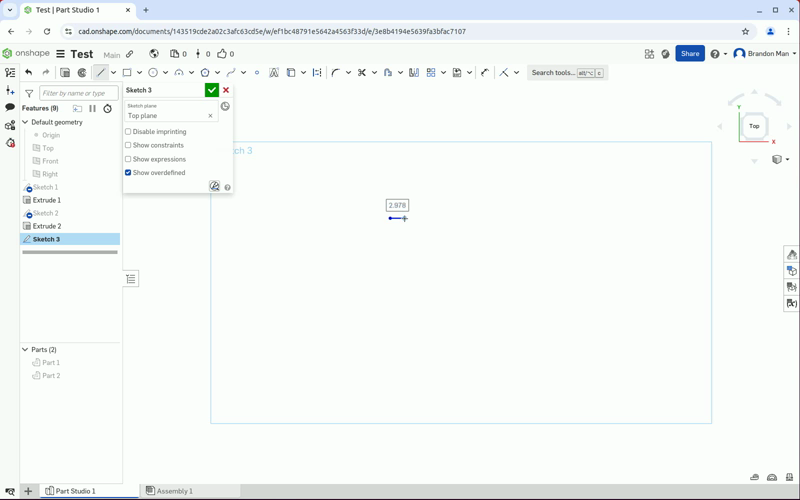
mouse_move(434, 218)
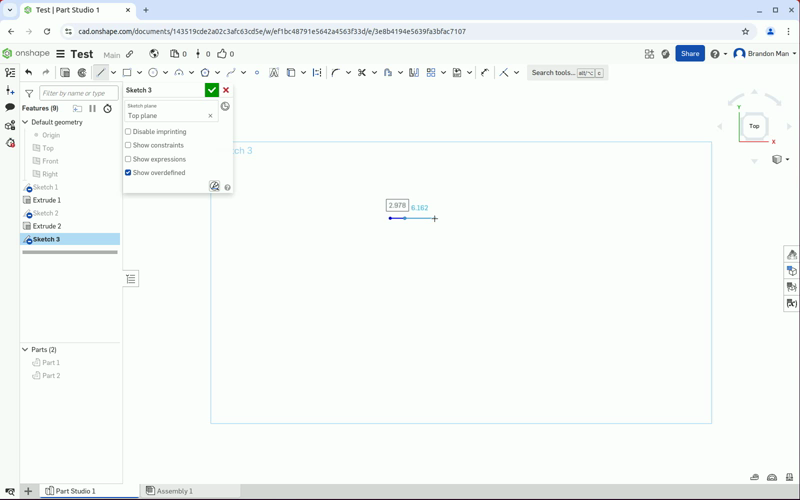
mouse_move(404, 195)
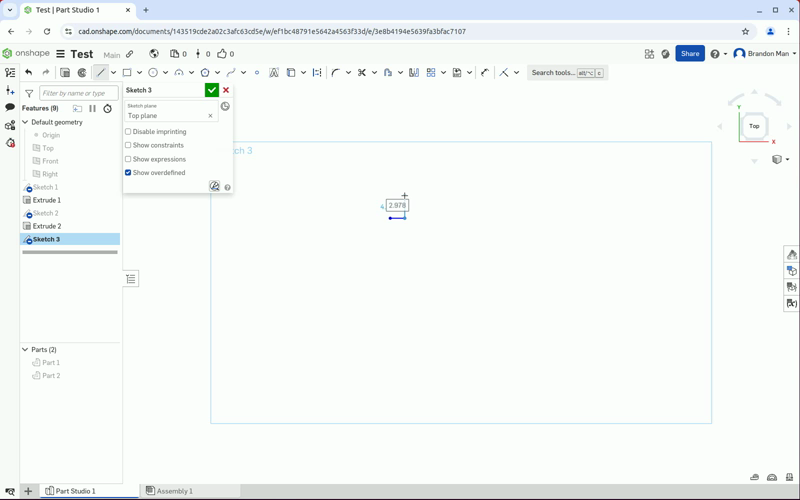
click(404, 195)
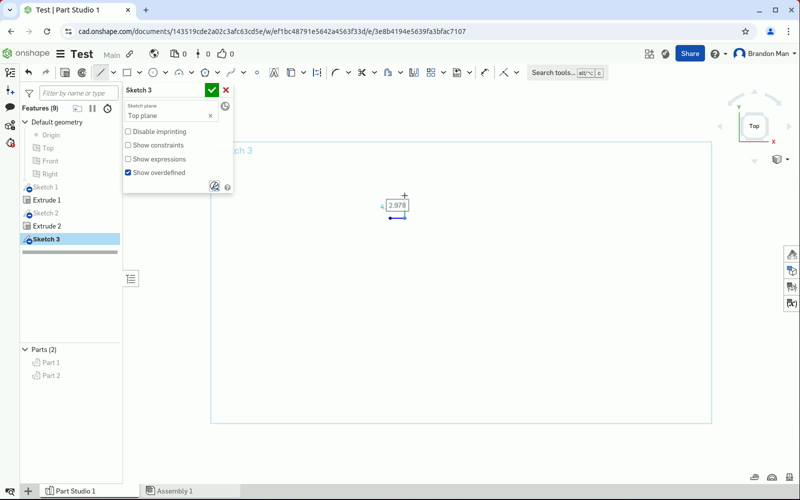
key_up(shift)
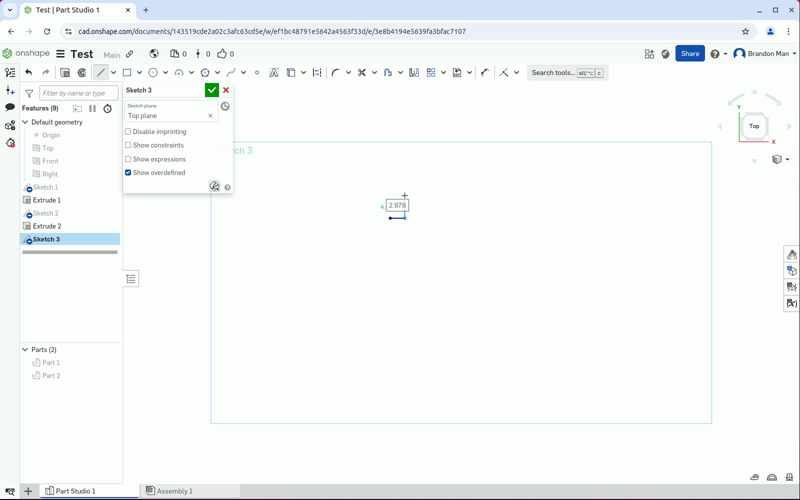
key_down(shift)
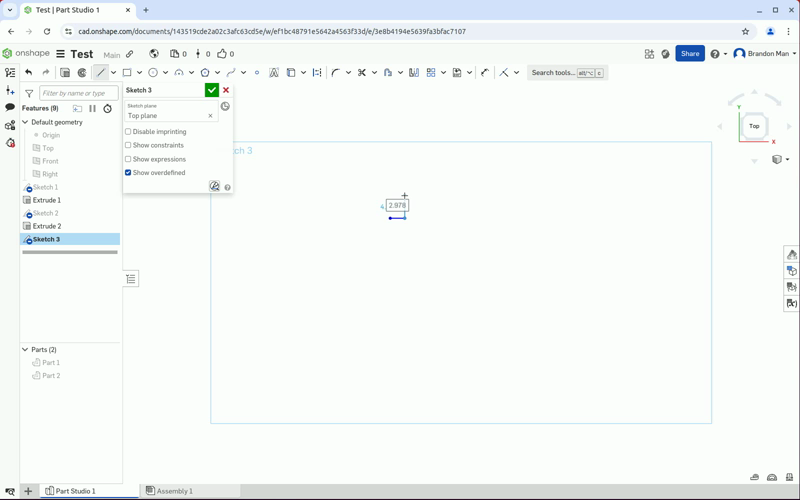
mouse_move(434, 195)
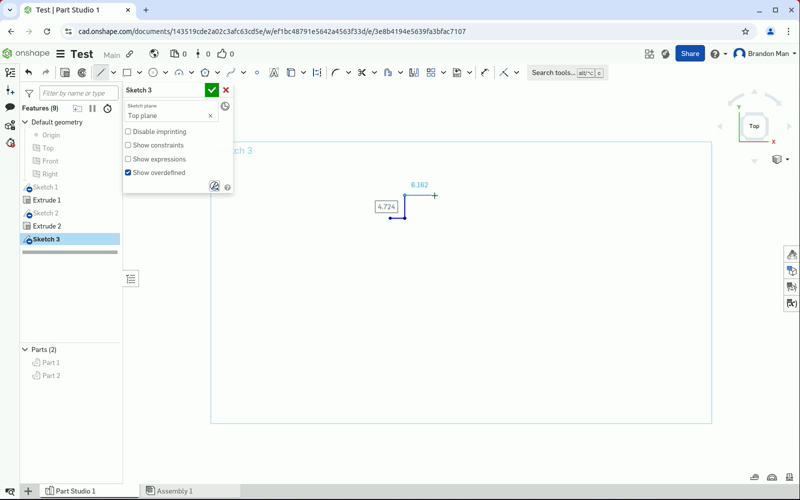
mouse_move(390, 195)
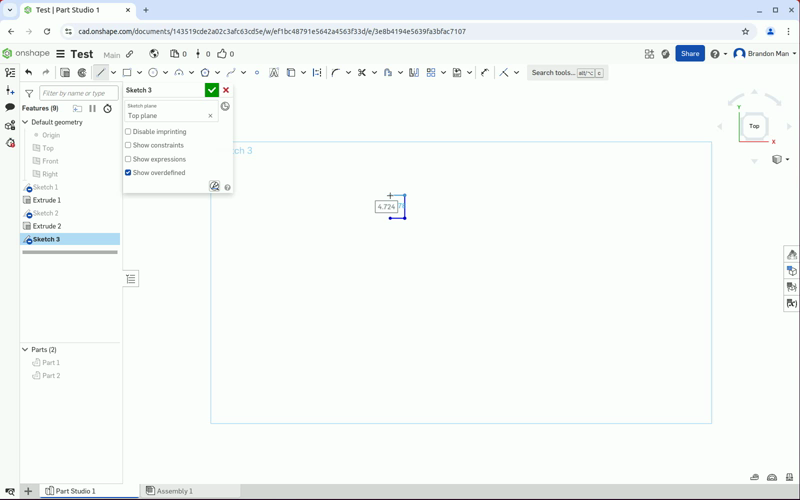
click(390, 195)
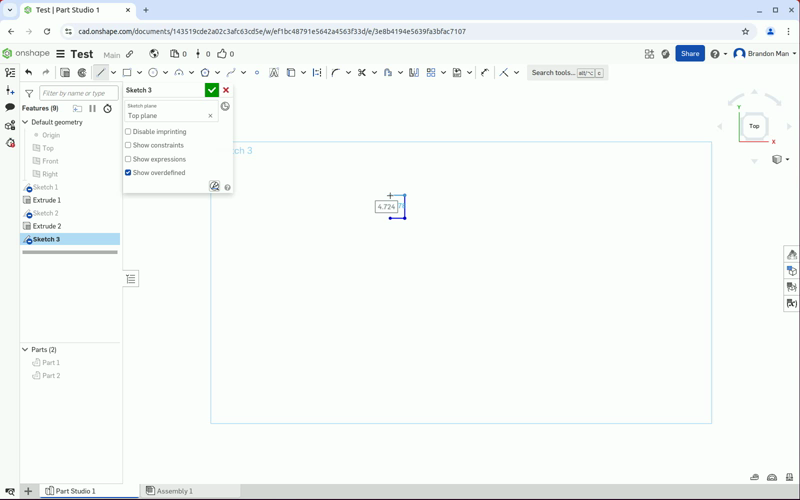
key_up(shift)
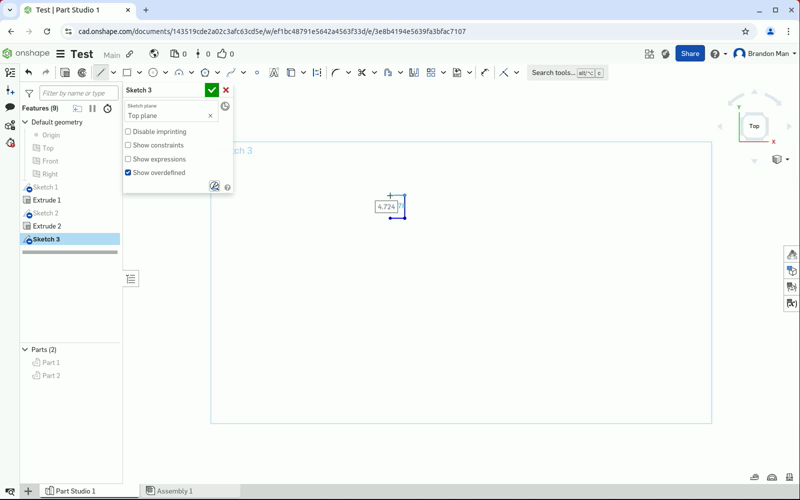
mouse_move(420, 195)
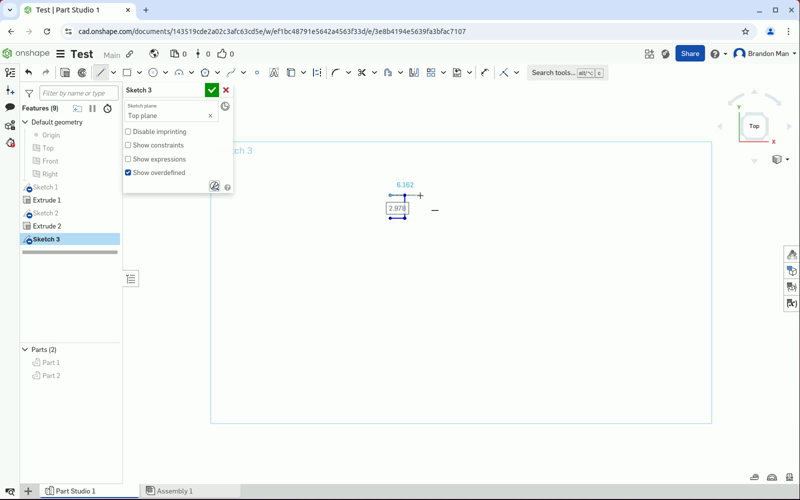
key_down(shift)
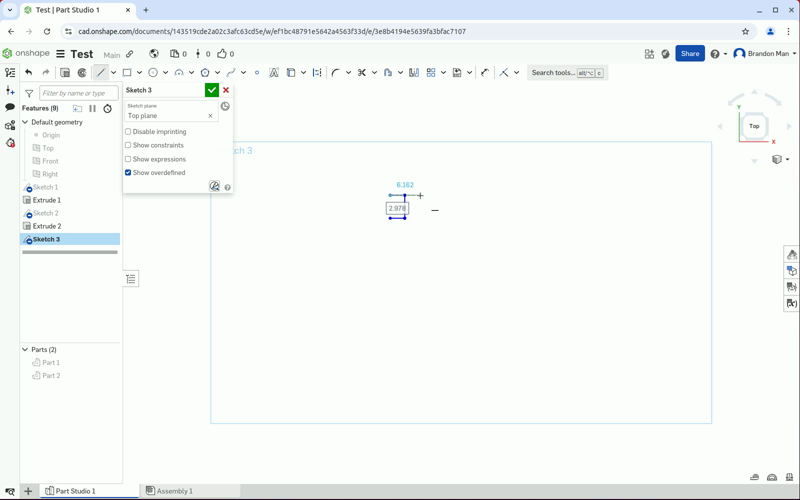
mouse_move(390, 218)
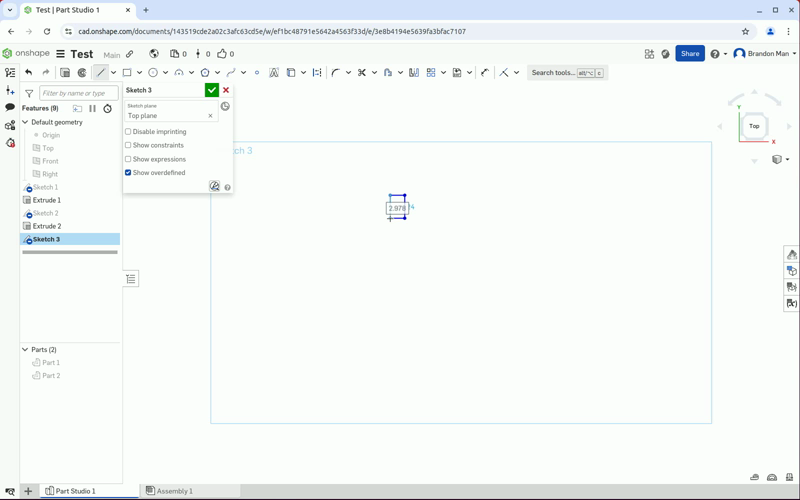
key_up(shift)
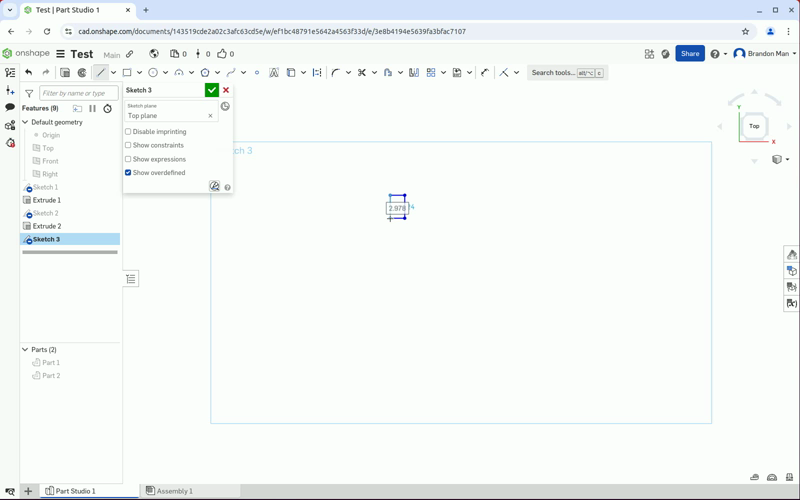
click(390, 218)
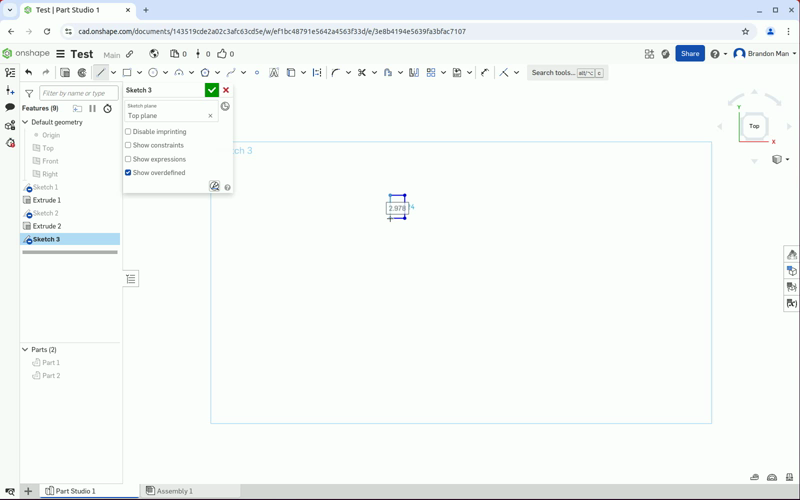
key(esc)
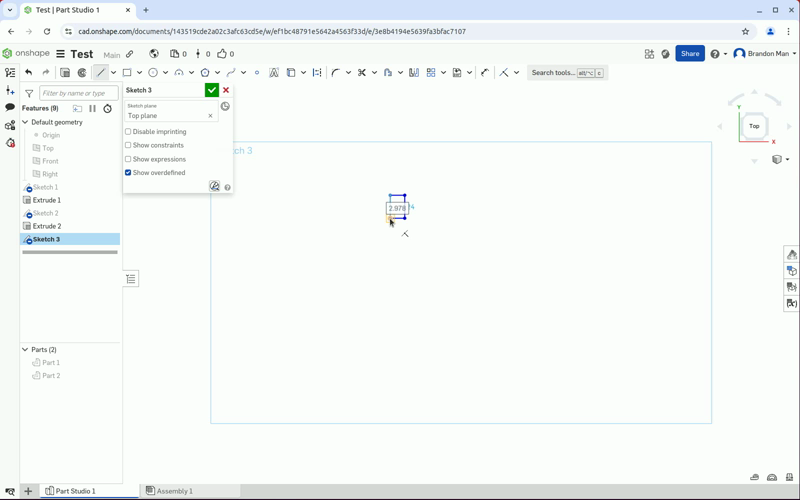
mouse_move(395, 198)
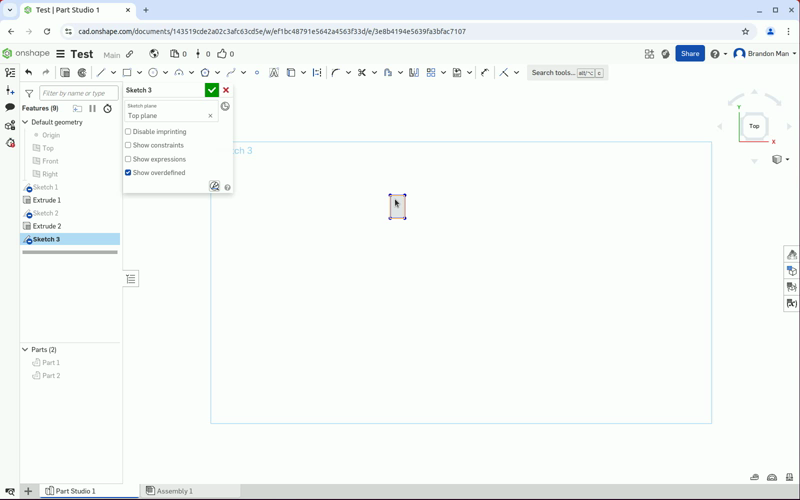
scroll(6)
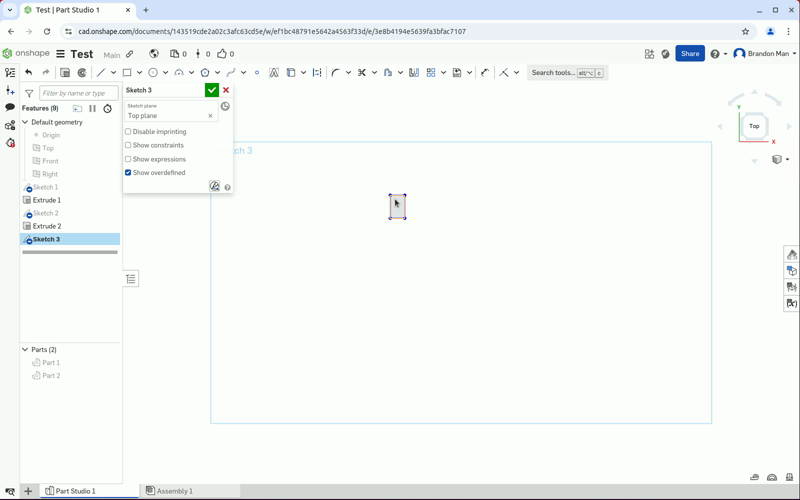
scroll(6)
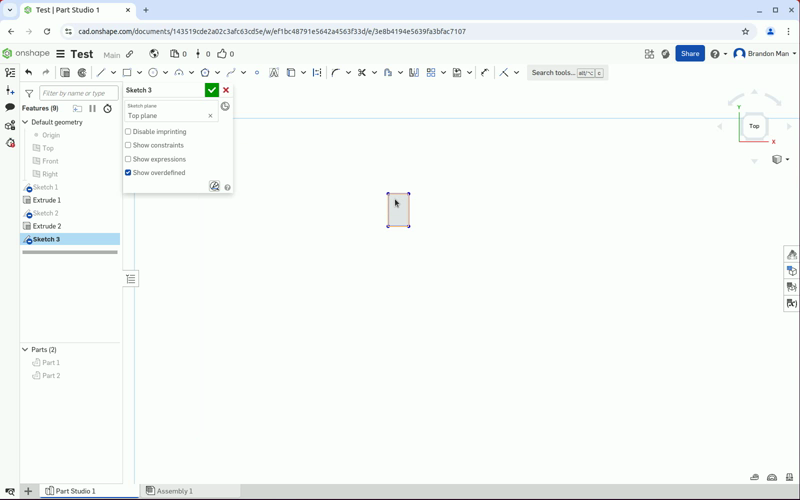
scroll(6)
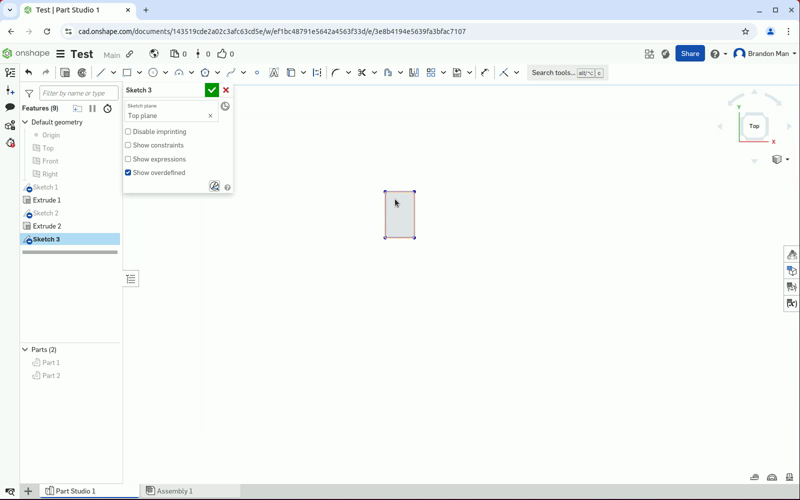
scroll(6)
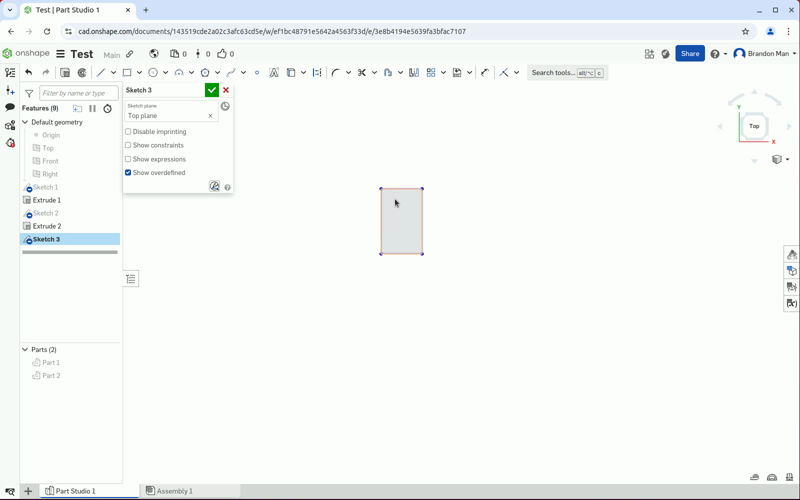
scroll(6)
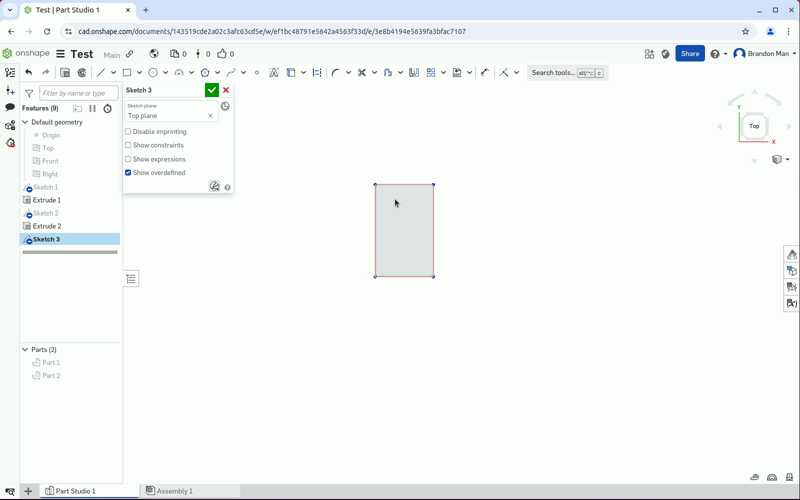
scroll(6)
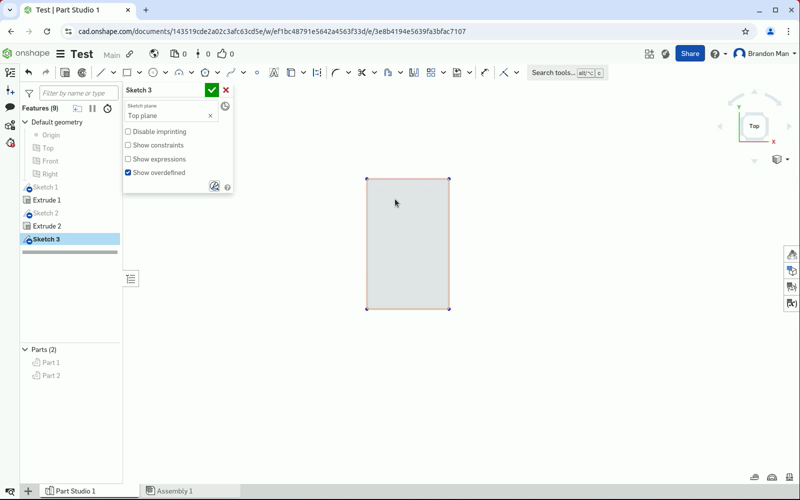
scroll(6)
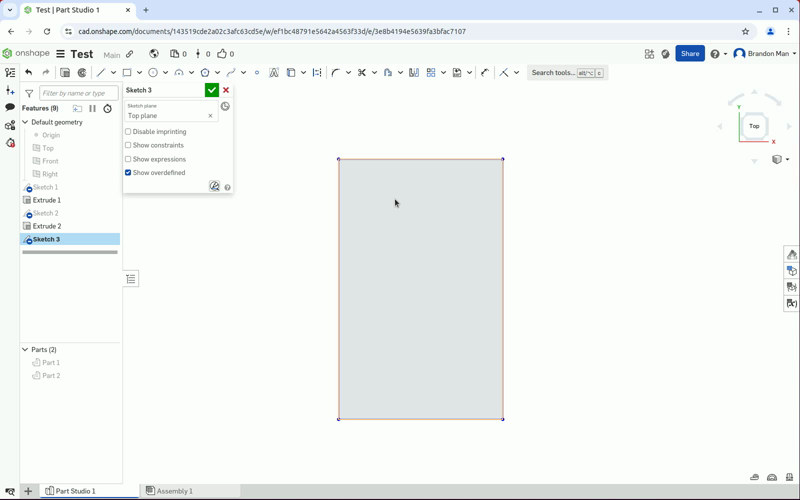
click(395, 198)
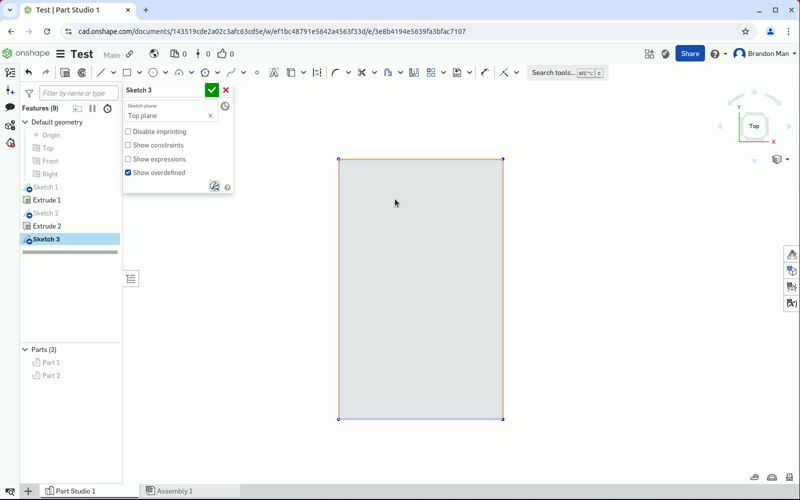
scroll(-6)
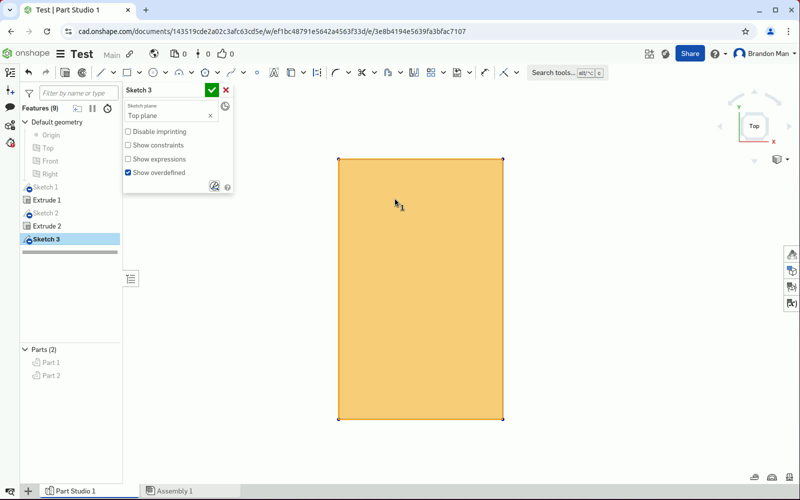
scroll(-6)
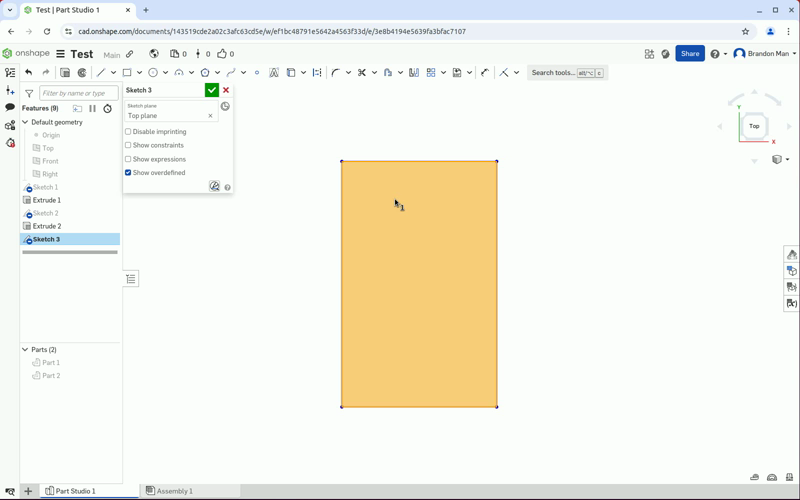
scroll(-6)
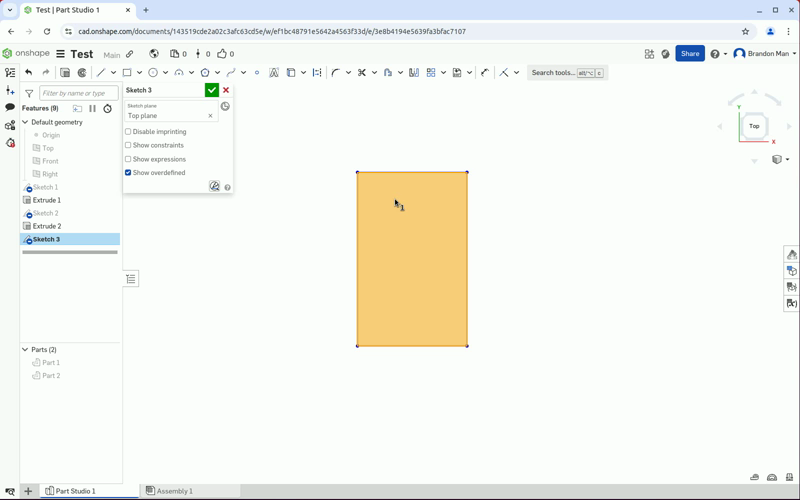
scroll(-6)
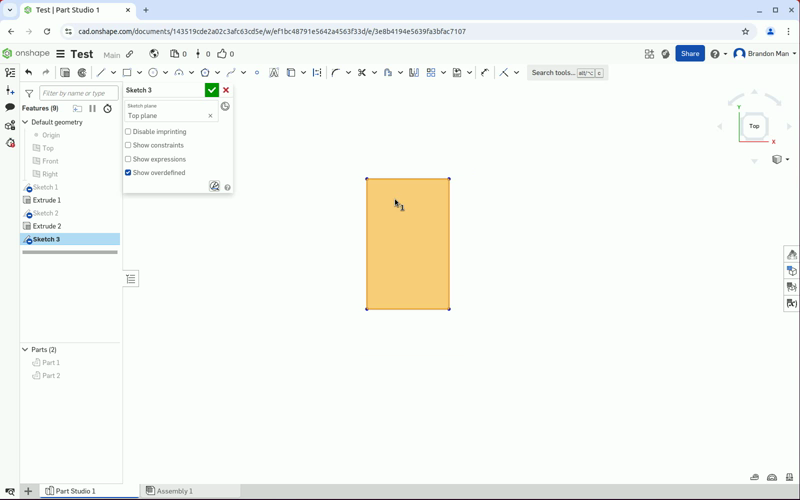
scroll(-6)
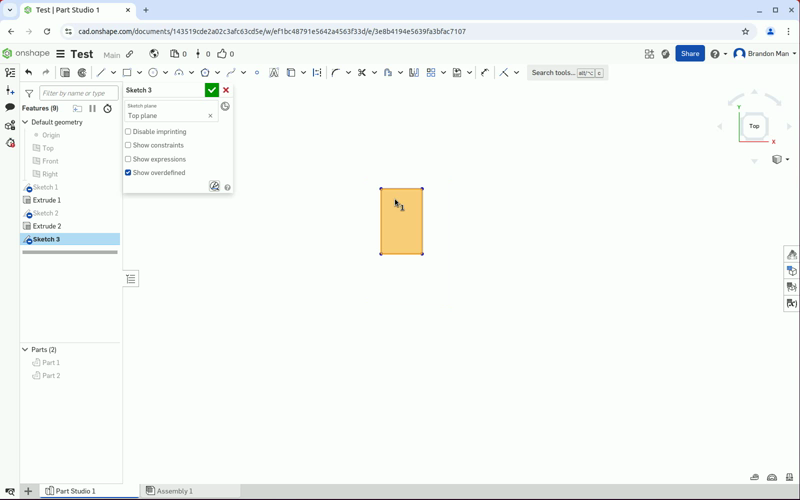
scroll(-6)
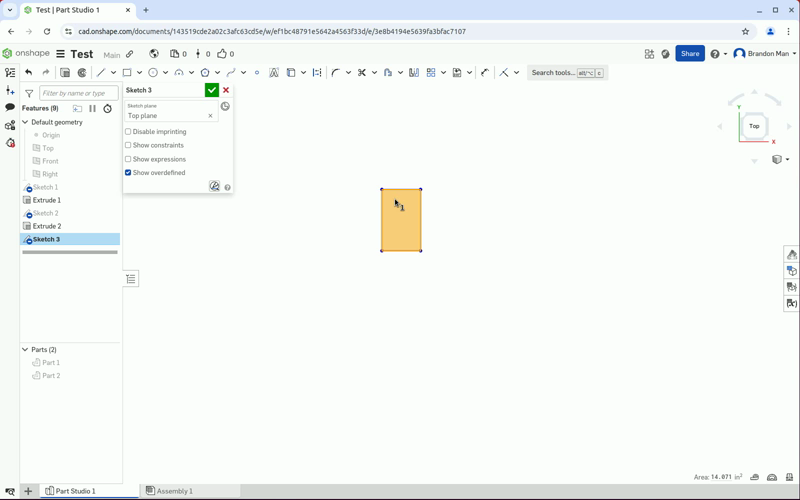
scroll(-6)
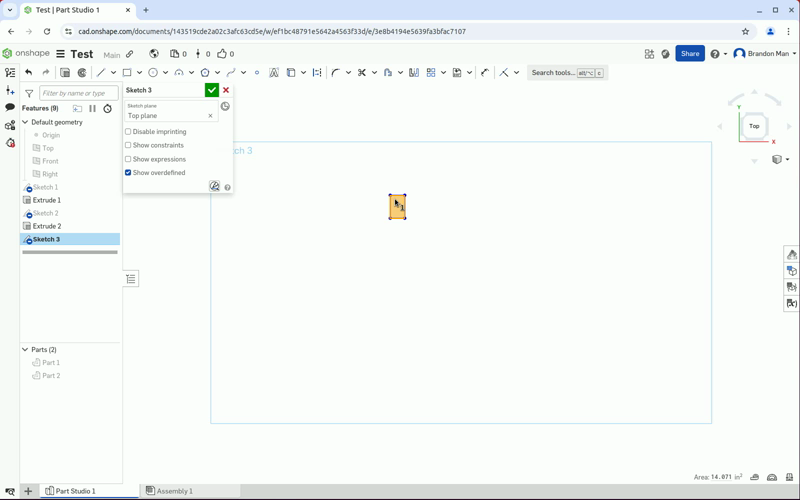
mouse_move(73, 352)
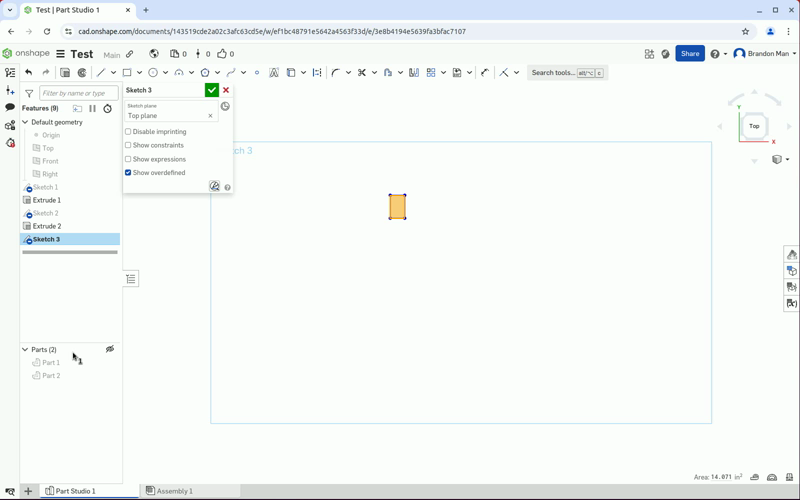
key(shift+y)
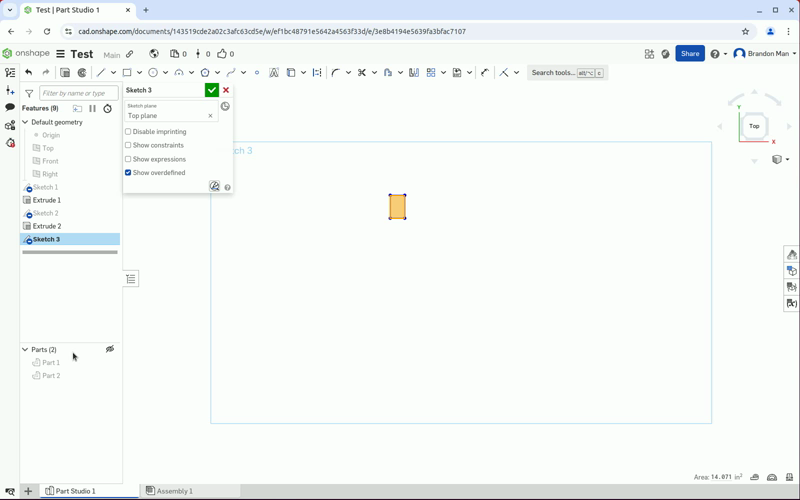
key(shift+e)
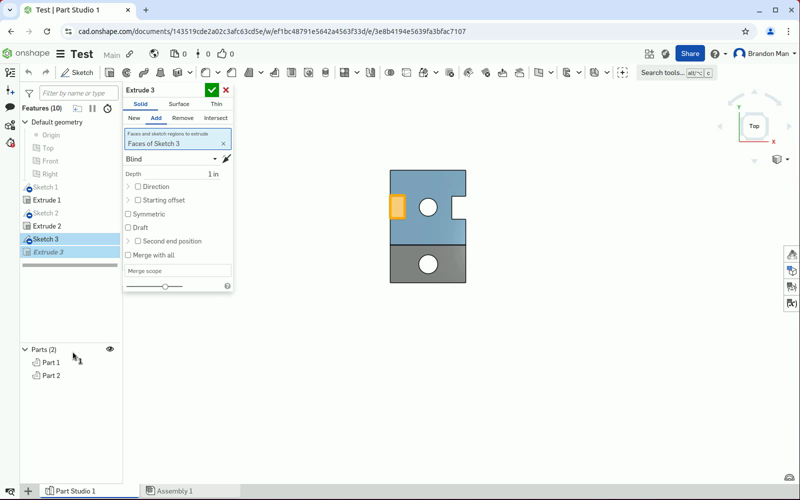
mouse_move(143, 106)
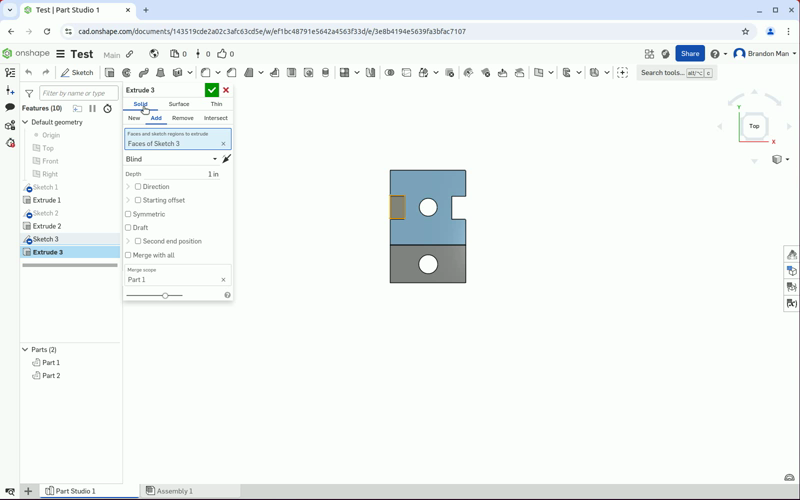
click(143, 106)
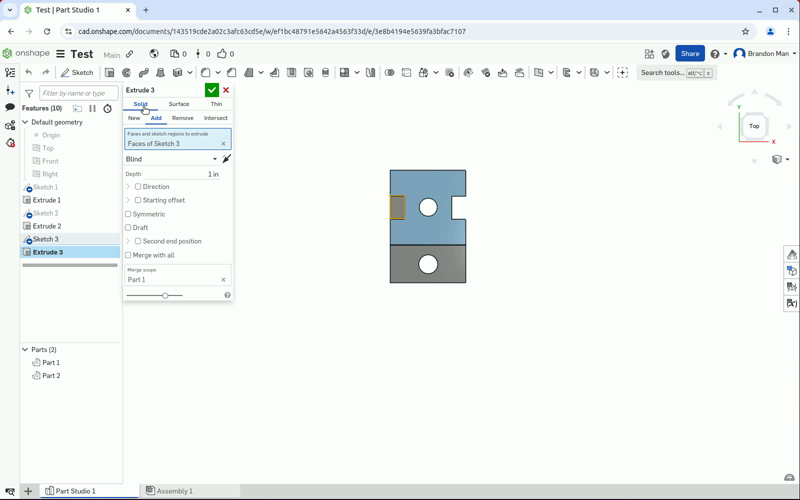
mouse_move(137, 120)
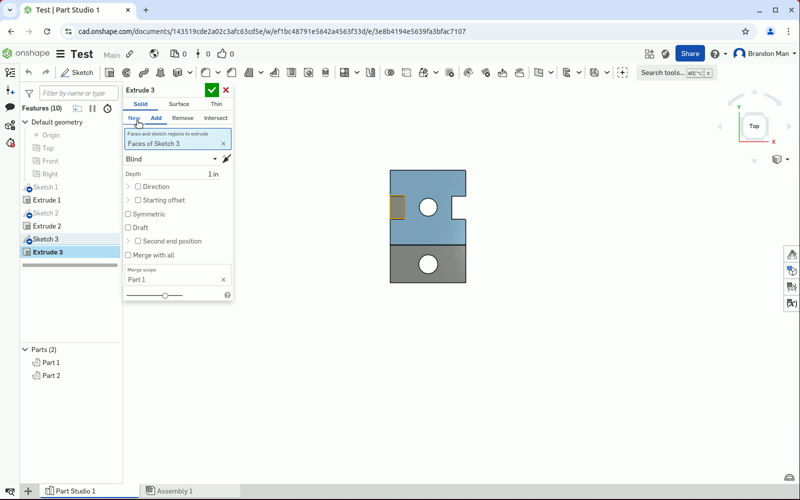
click(137, 120)
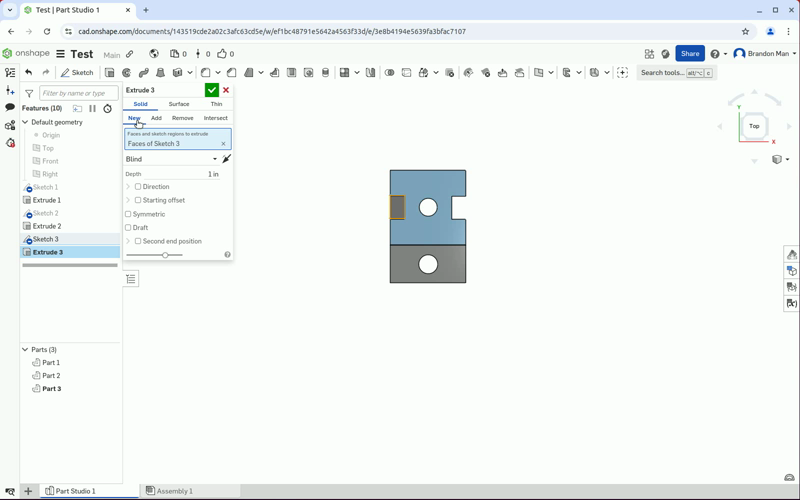
key(tab, 4)
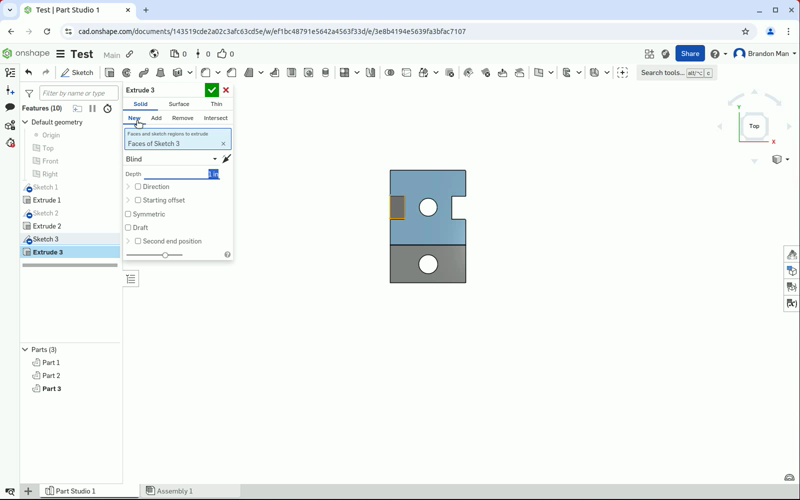
text(7.703)
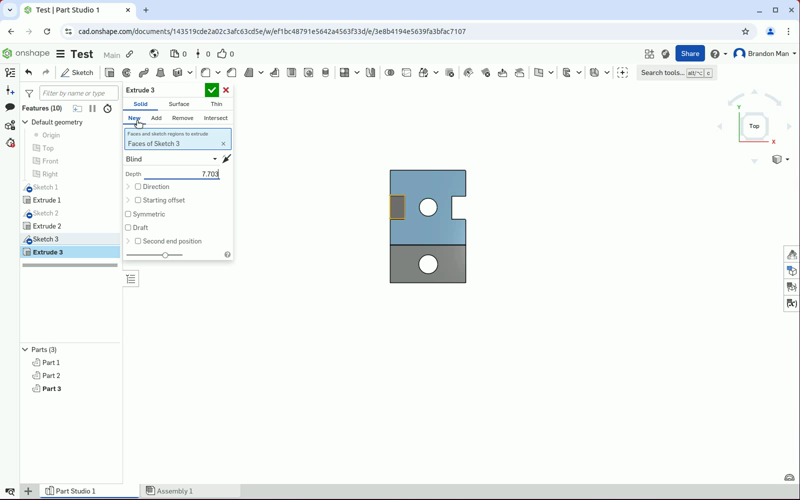
key(enter)
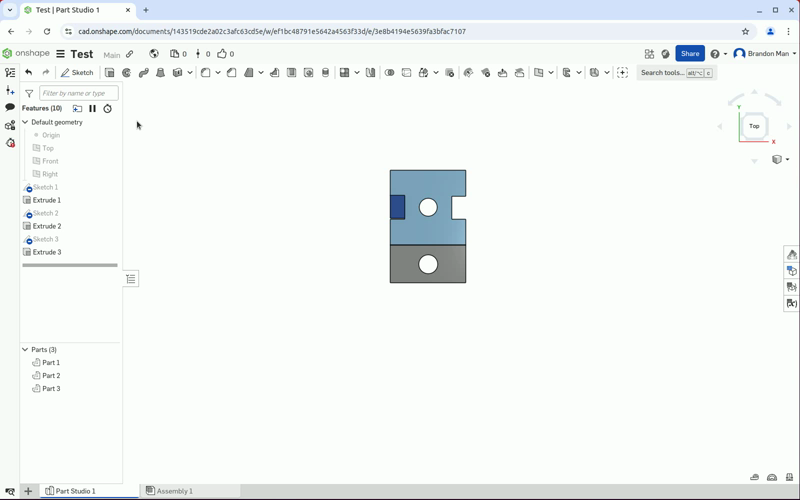
key(shift+h)
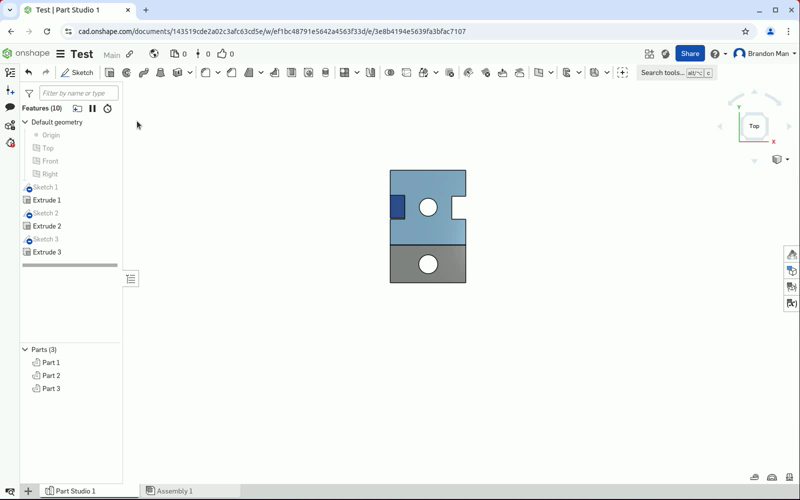
key(shift+h)
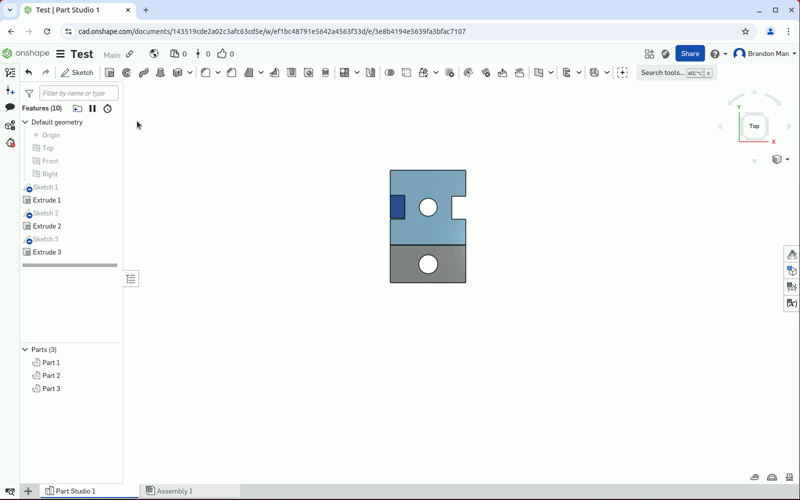
mouse_move(73, 189)
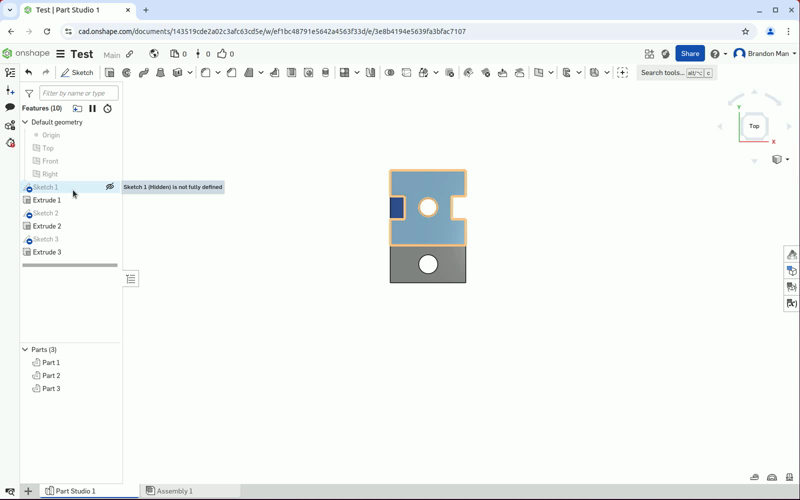
click(73, 189)
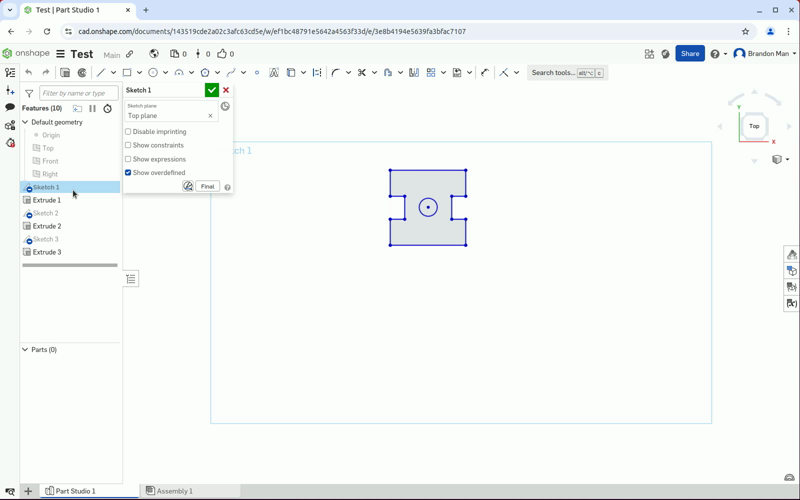
mouse_move(229, 92)
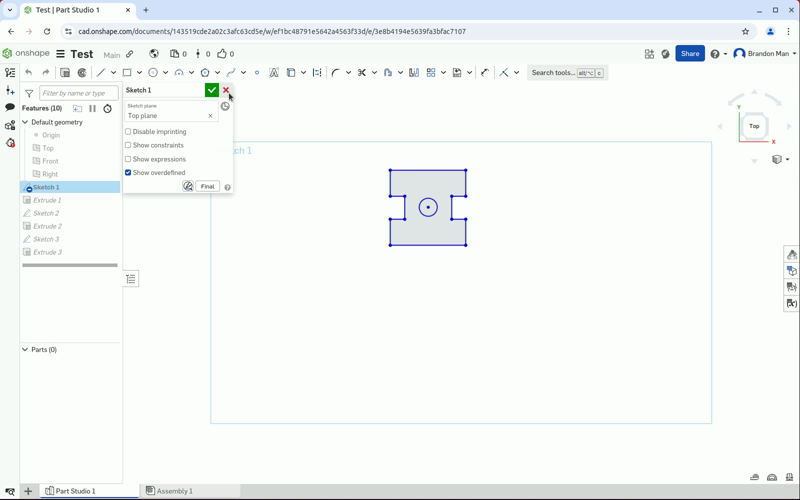
click(229, 92)
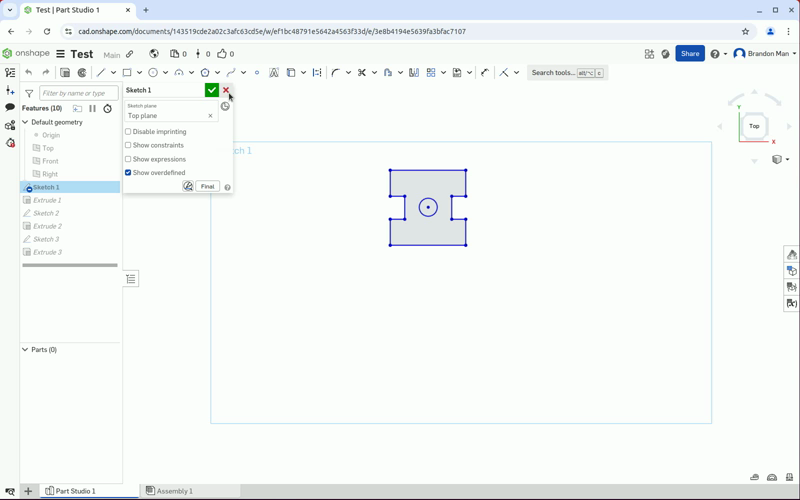
key(shift+s)
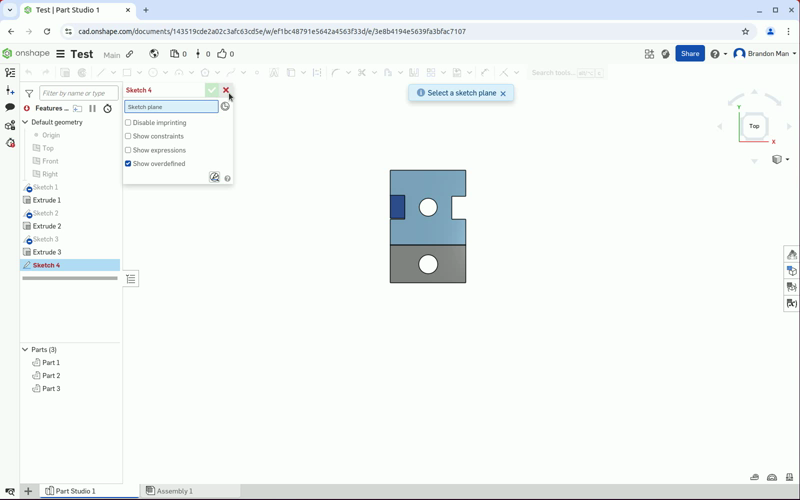
mouse_move(73, 150)
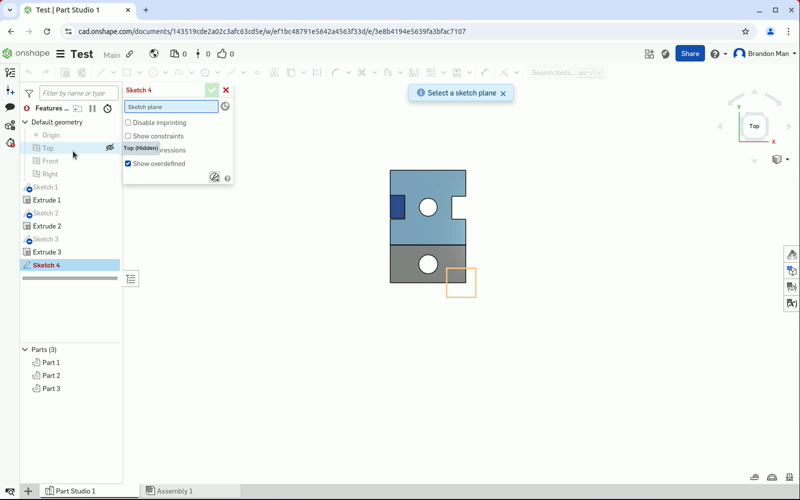
click(73, 150)
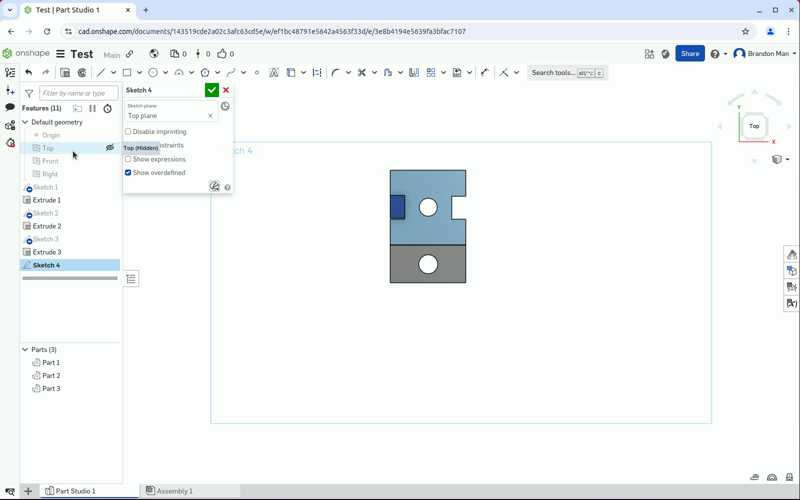
mouse_move(73, 352)
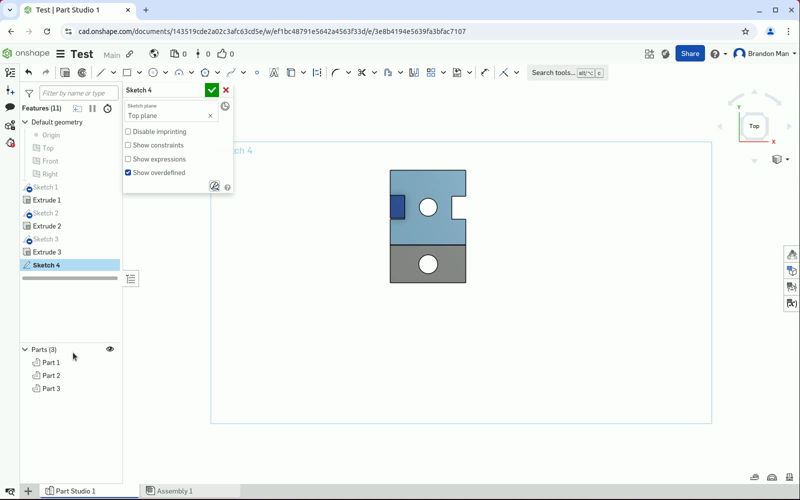
key(y)
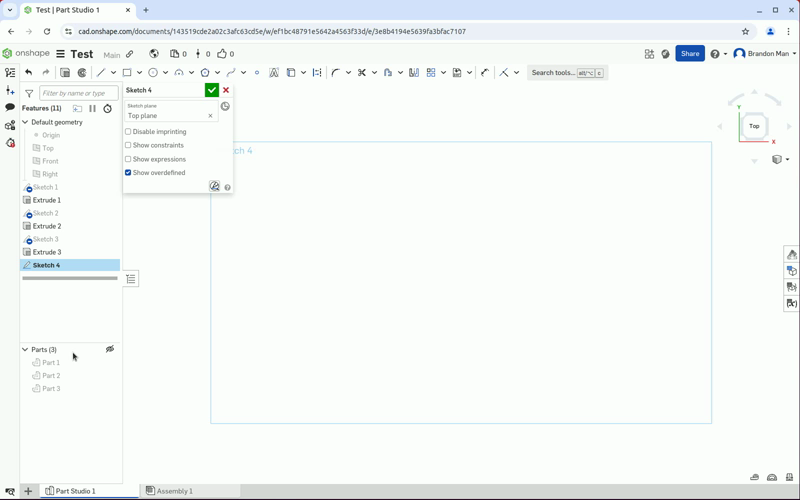
key(l)
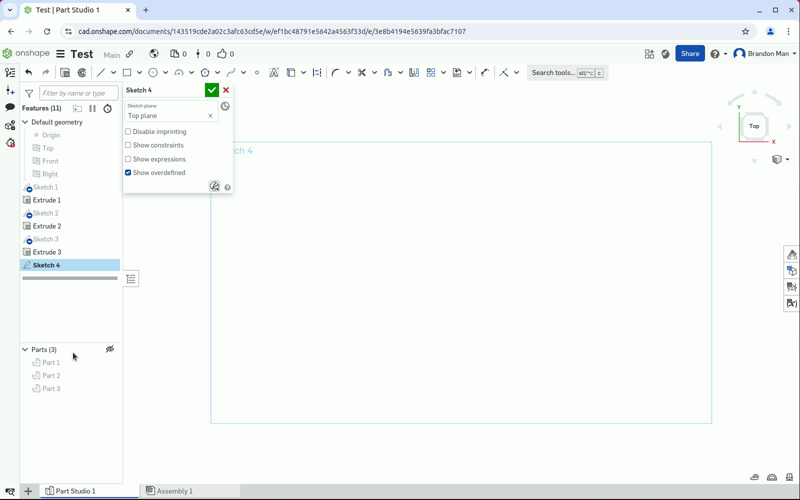
key_down(shift)
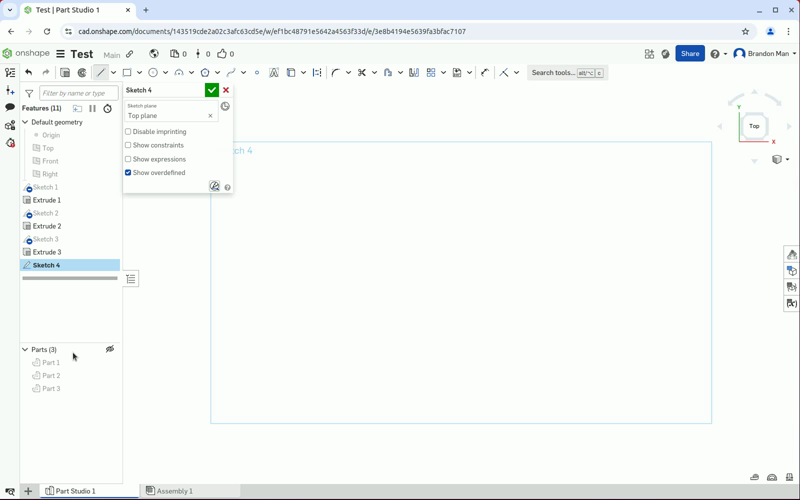
mouse_move(451, 218)
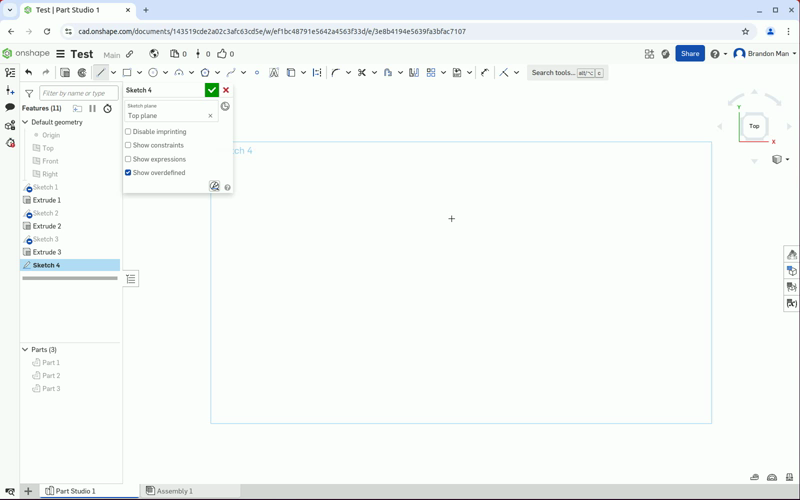
click(451, 218)
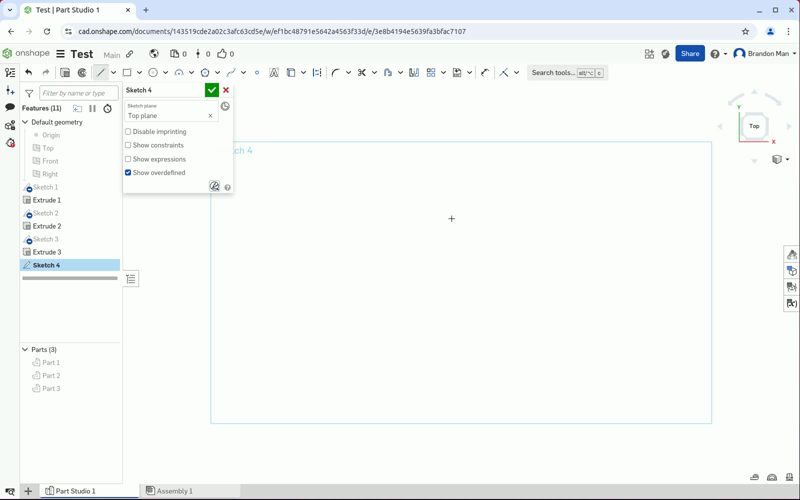
key_up(shift)
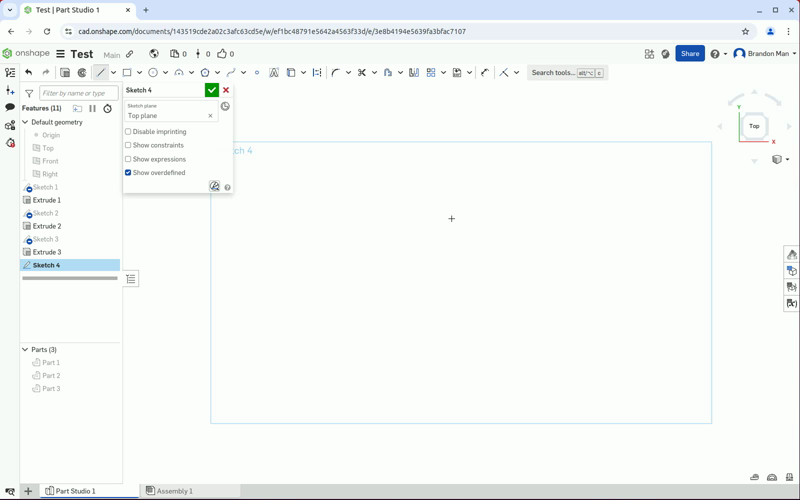
key_down(shift)
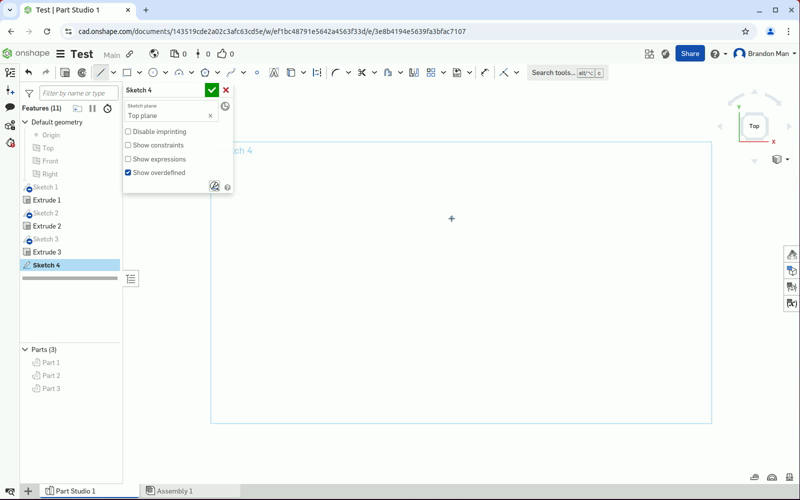
mouse_move(481, 218)
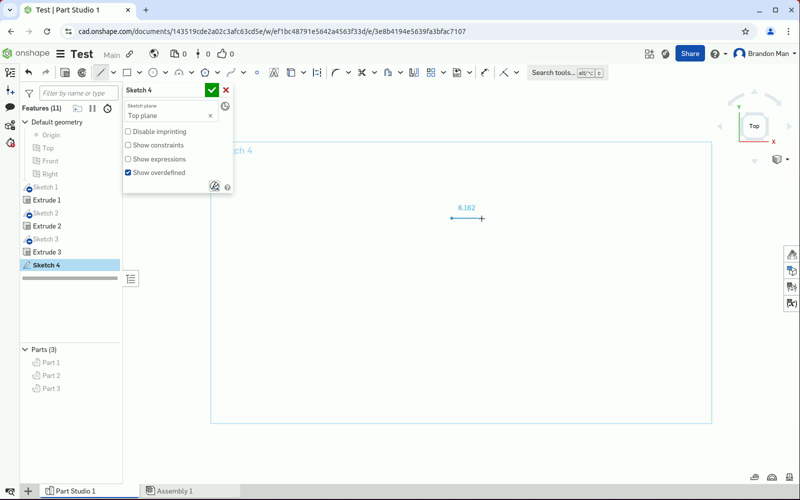
mouse_move(466, 218)
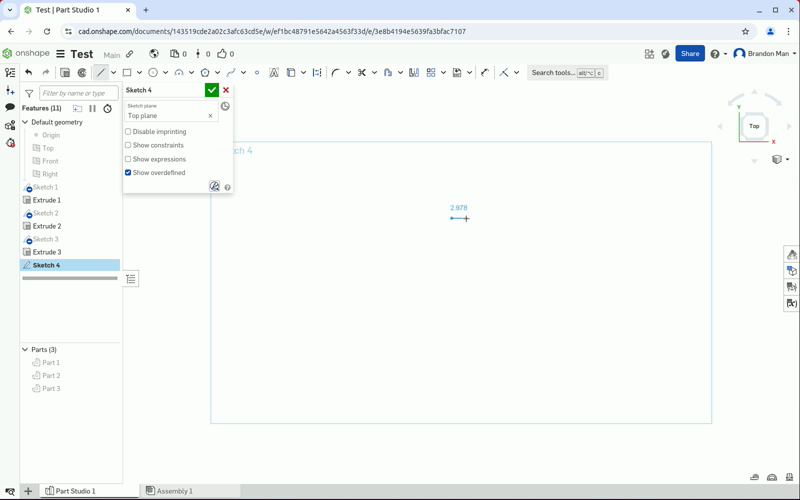
click(466, 218)
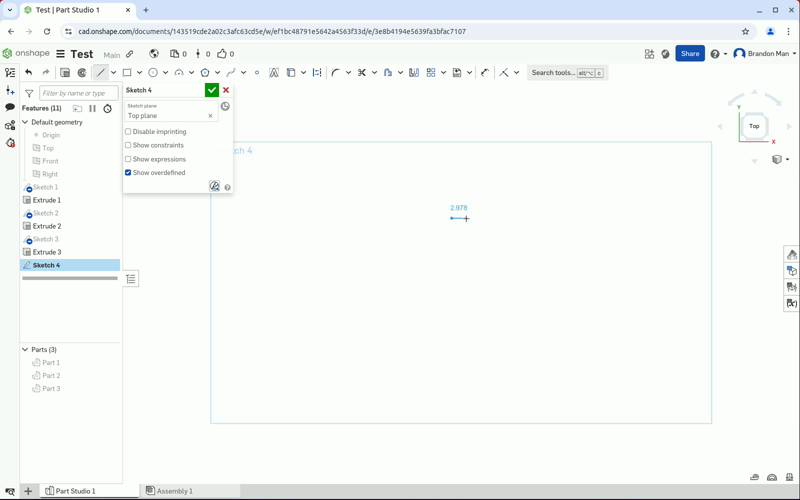
key_up(shift)
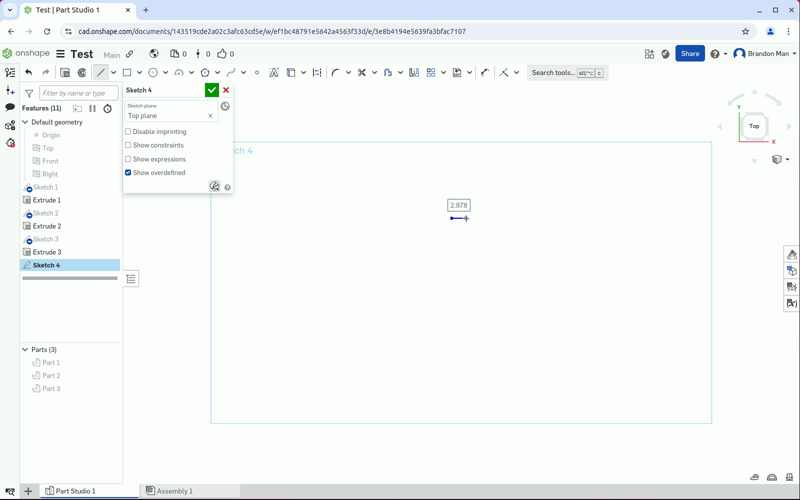
key_down(shift)
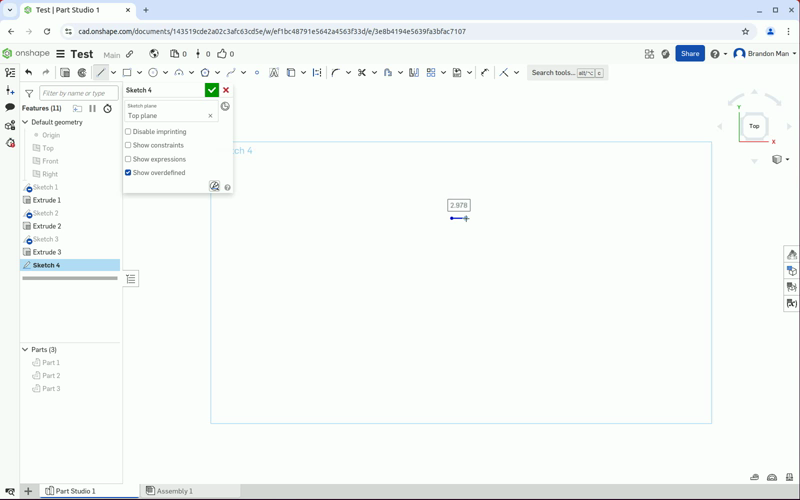
mouse_move(496, 218)
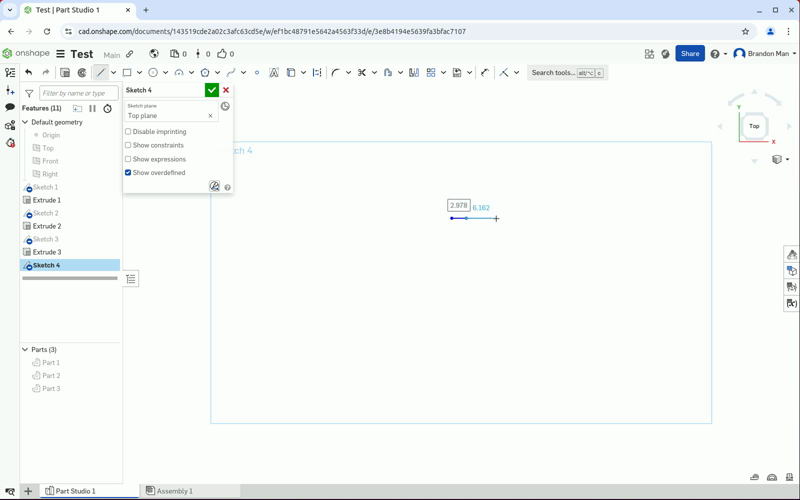
mouse_move(466, 195)
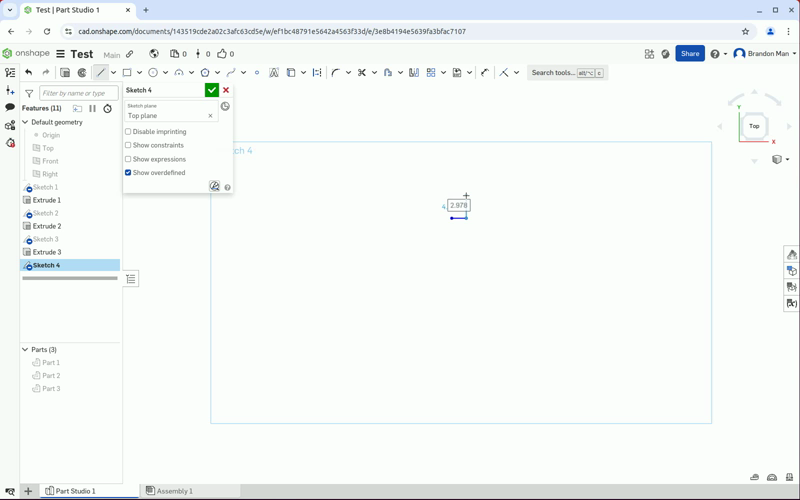
click(466, 195)
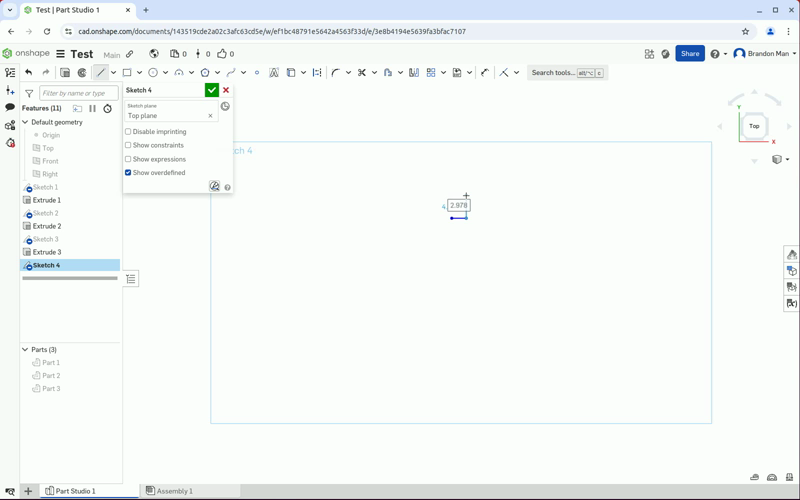
key_up(shift)
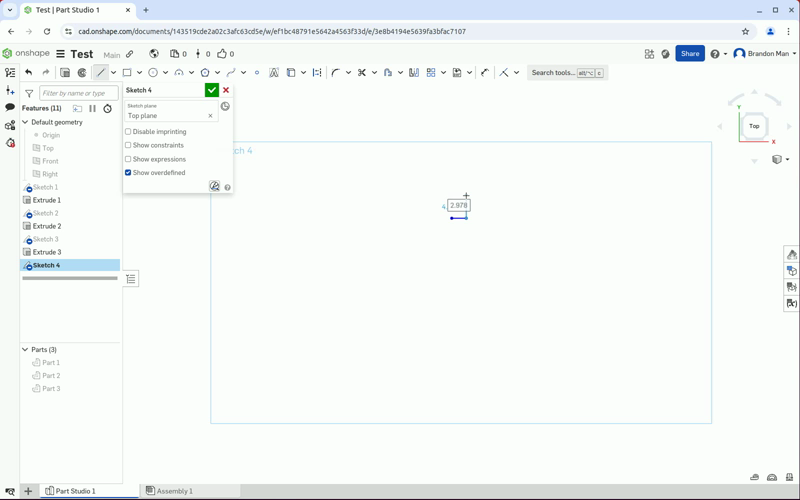
key_down(shift)
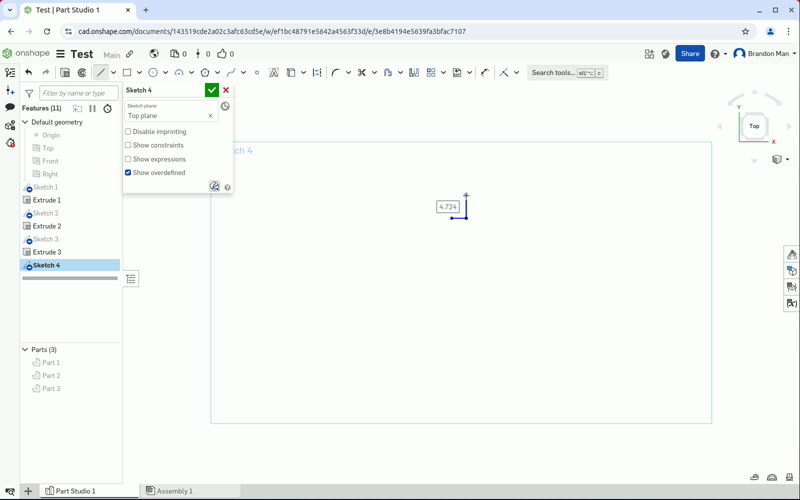
mouse_move(496, 195)
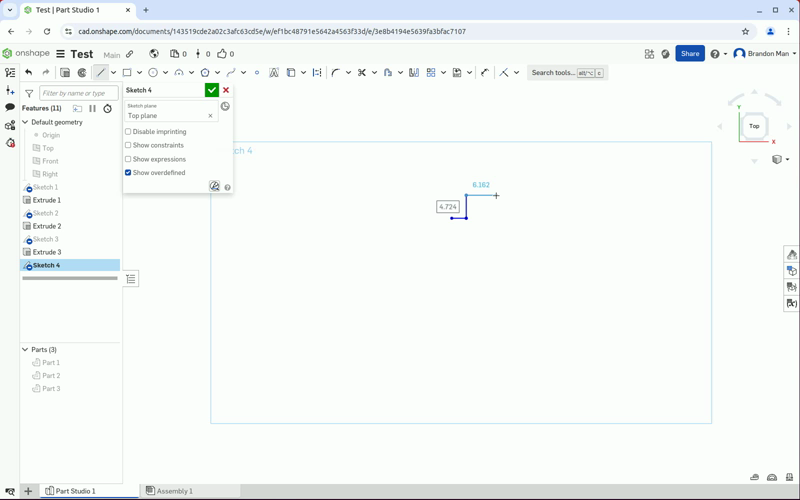
mouse_move(451, 195)
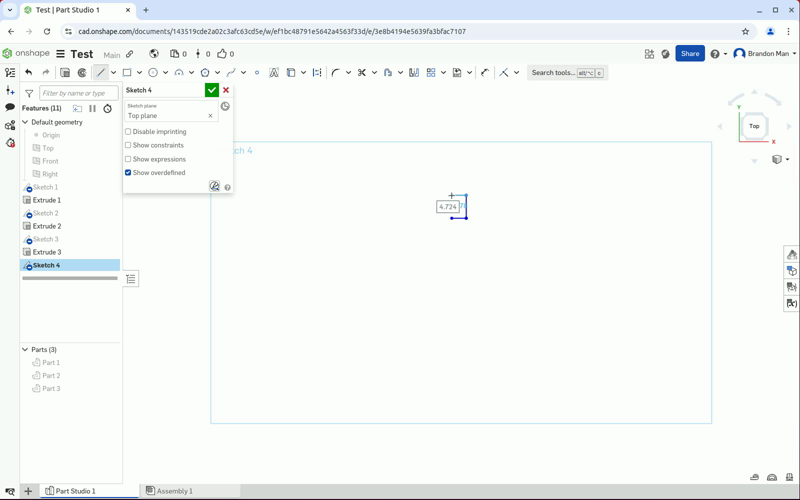
click(451, 195)
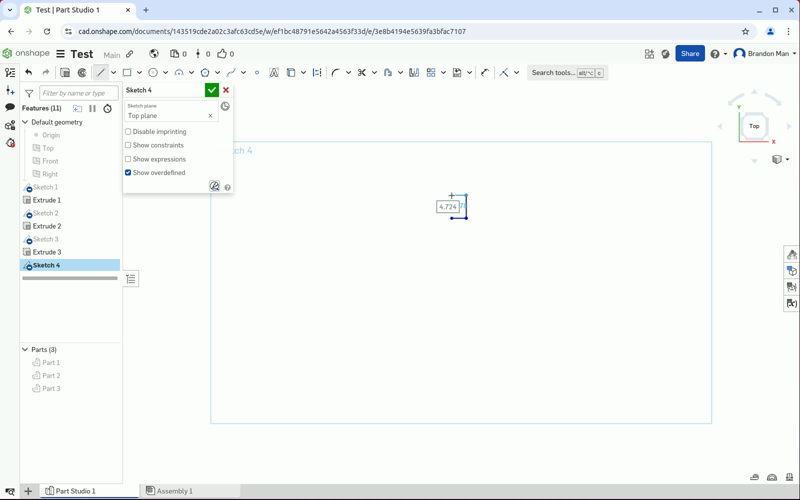
key_up(shift)
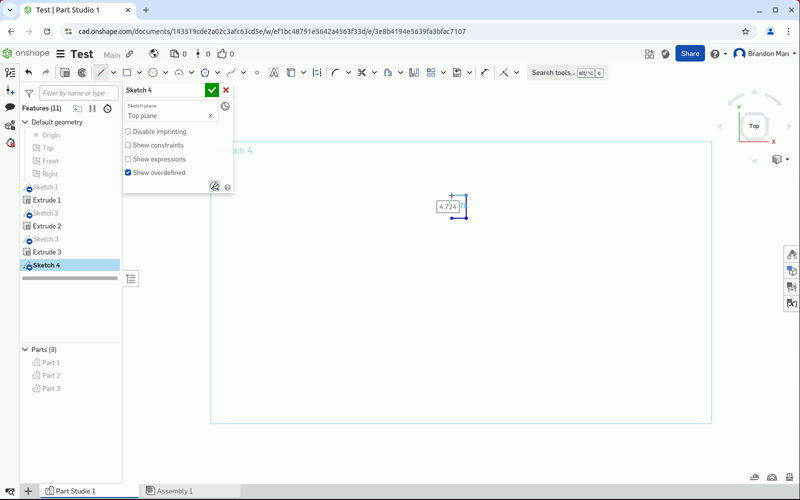
mouse_move(481, 195)
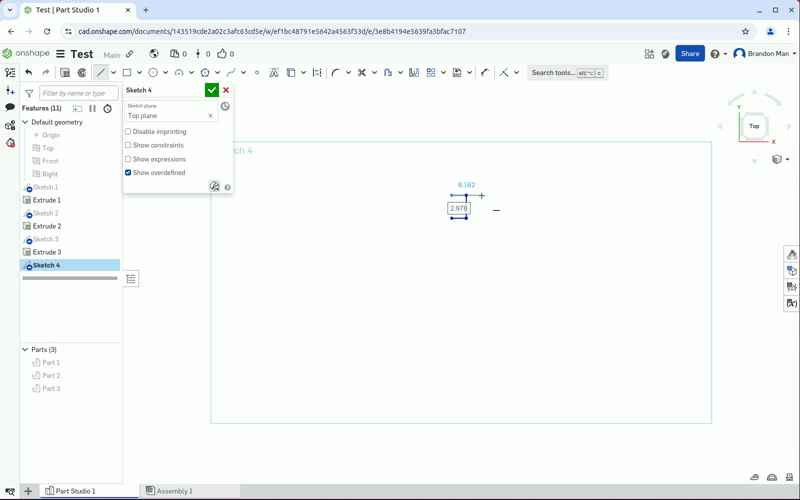
key_down(shift)
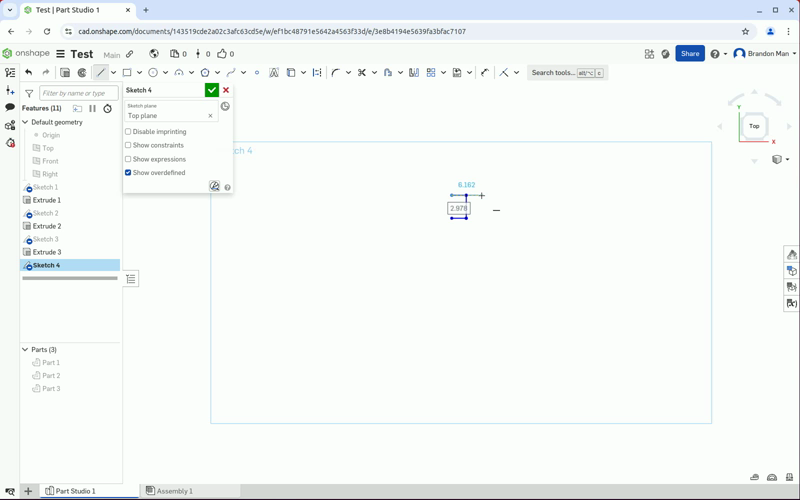
mouse_move(451, 218)
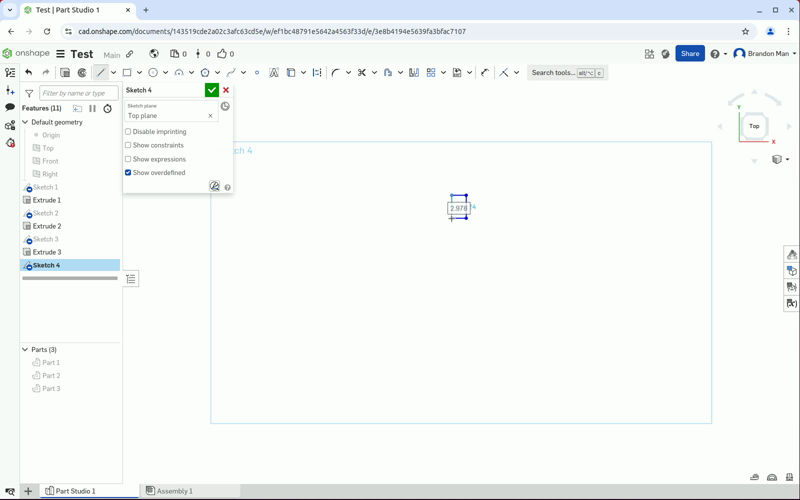
key_up(shift)
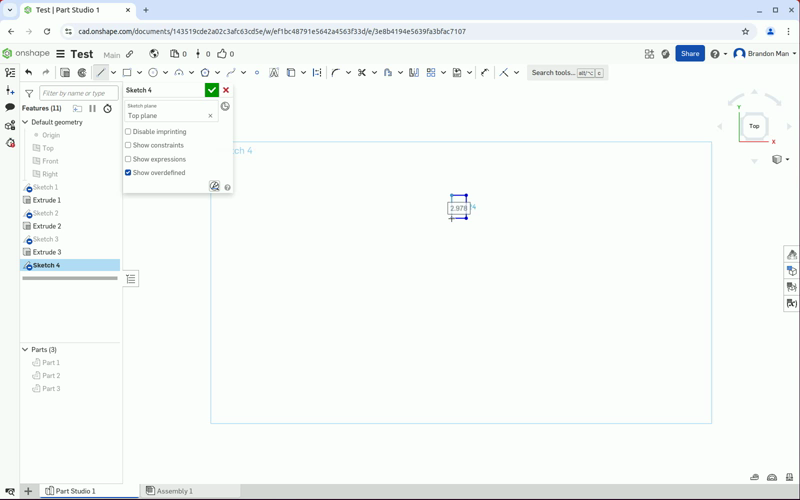
click(451, 218)
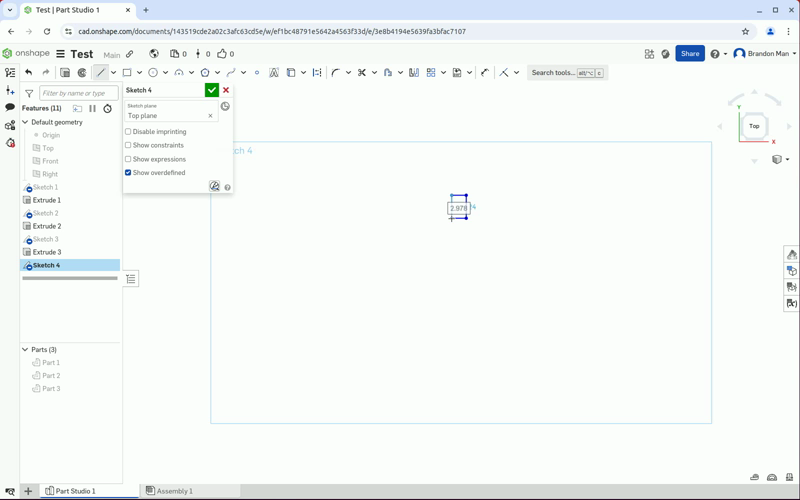
key(esc)
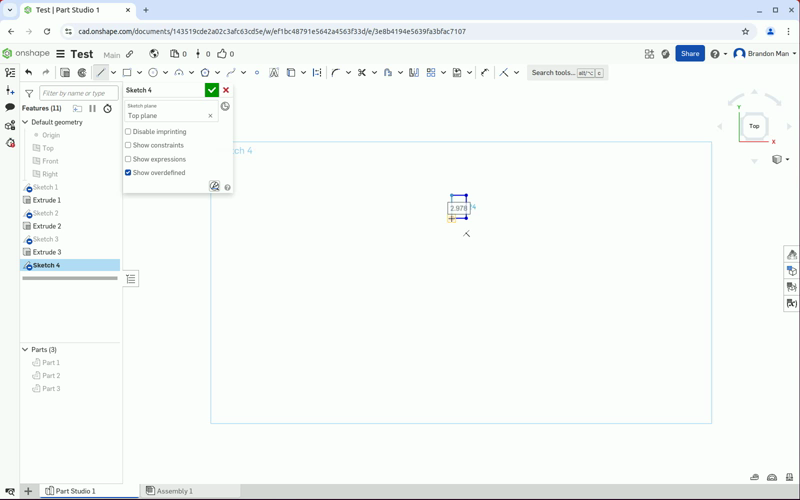
mouse_move(455, 212)
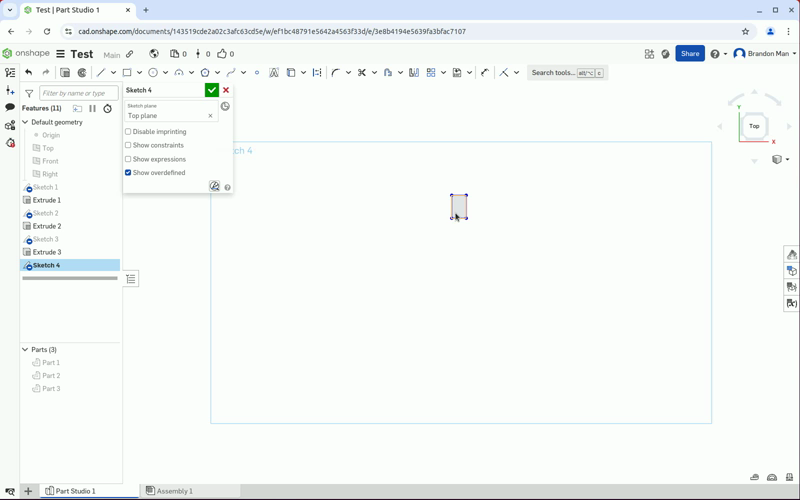
scroll(6)
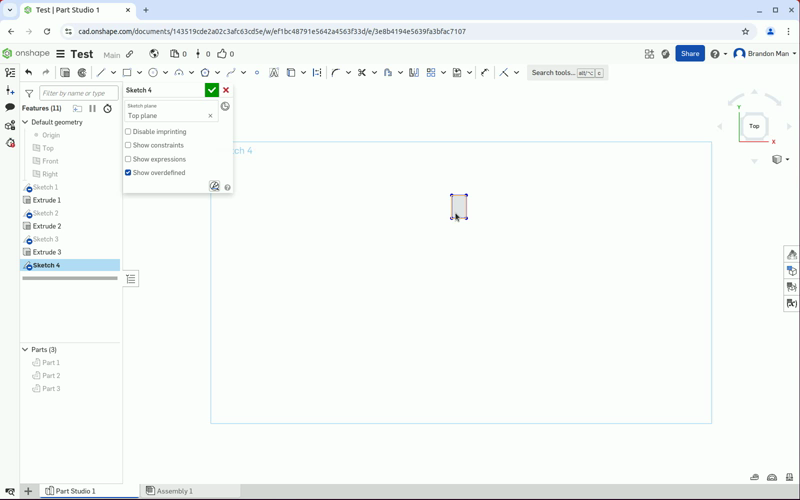
scroll(6)
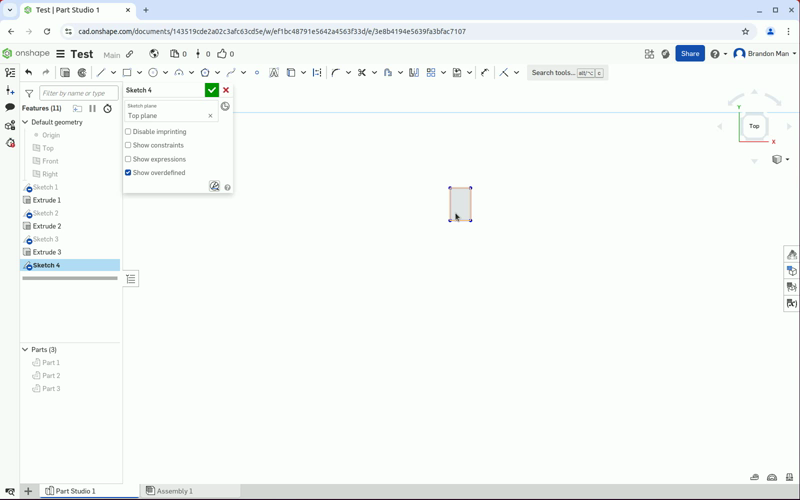
scroll(6)
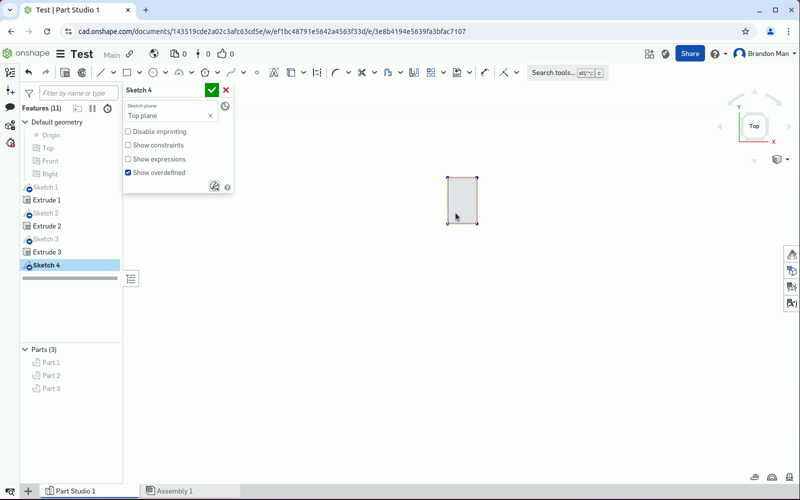
scroll(6)
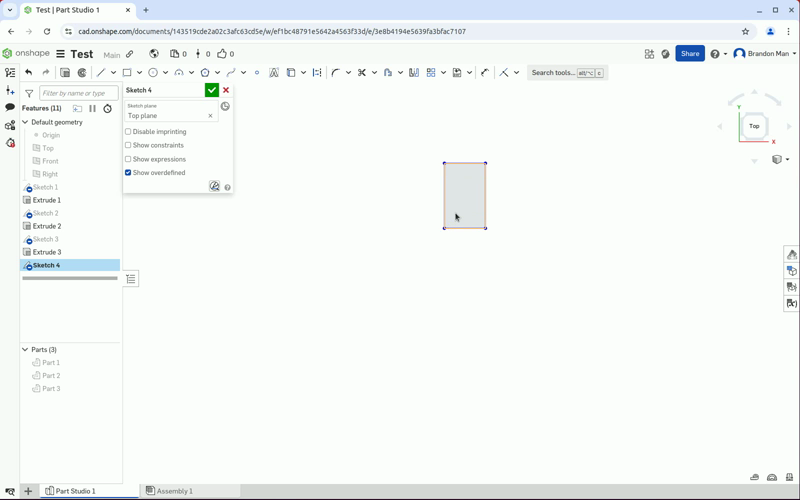
scroll(6)
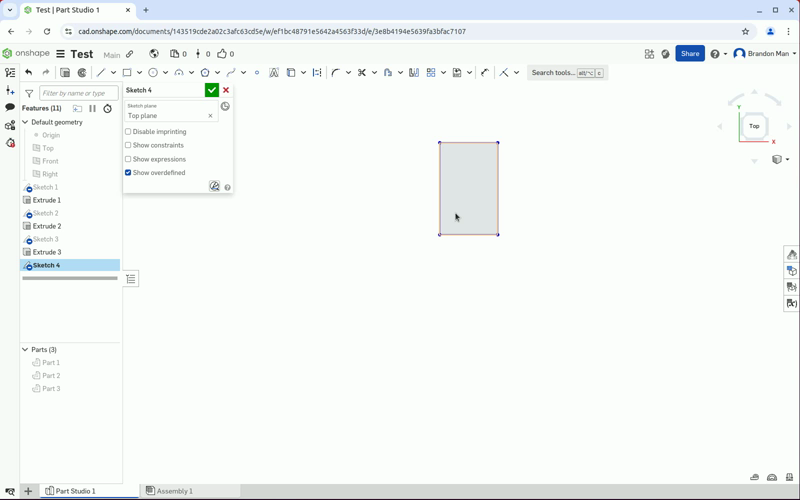
scroll(6)
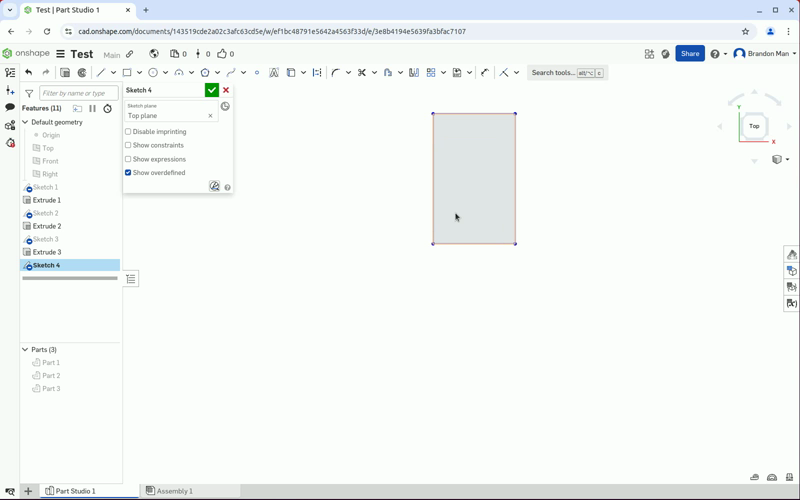
scroll(6)
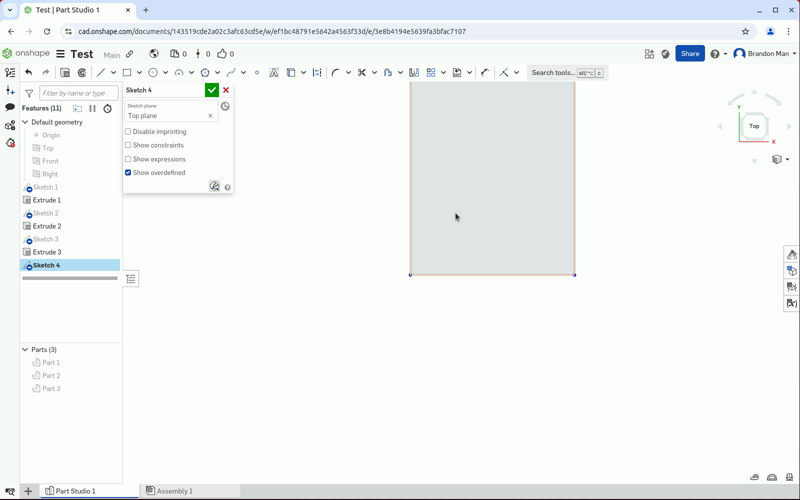
click(455, 212)
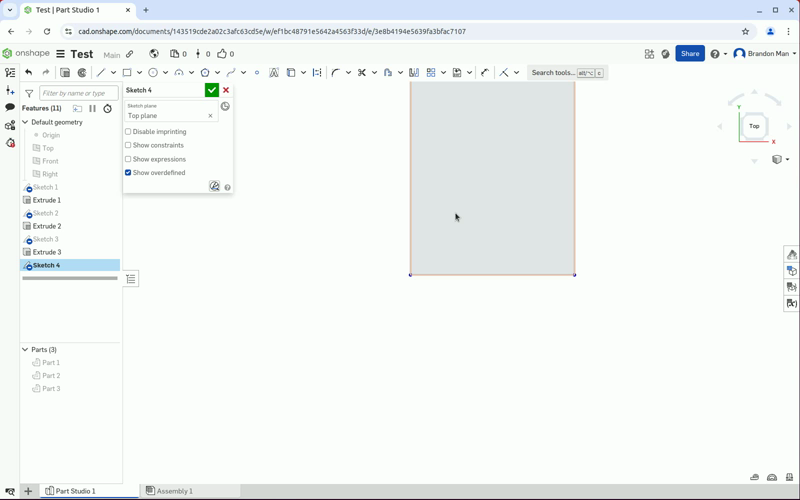
scroll(-6)
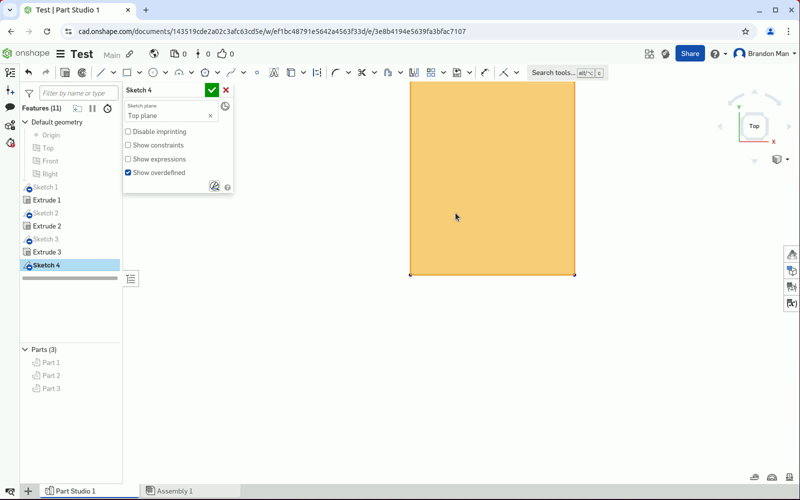
scroll(-6)
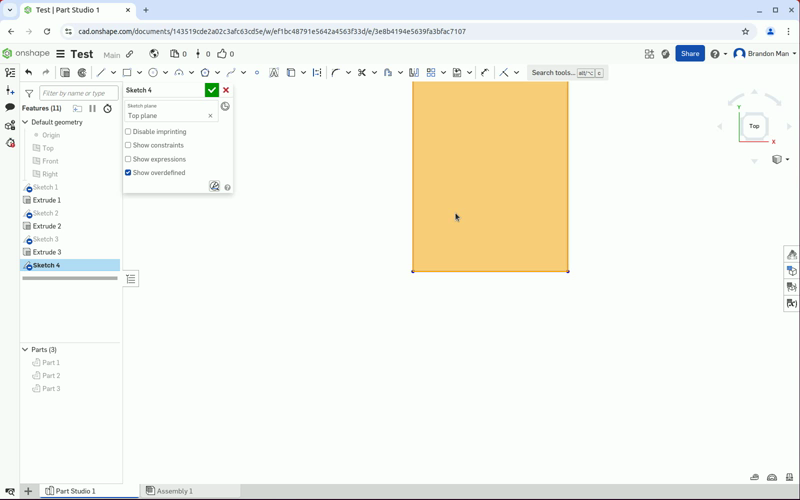
scroll(-6)
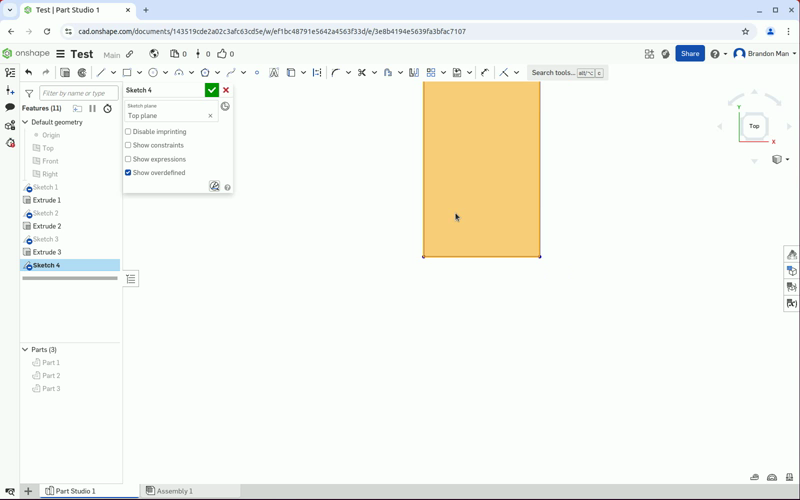
scroll(-6)
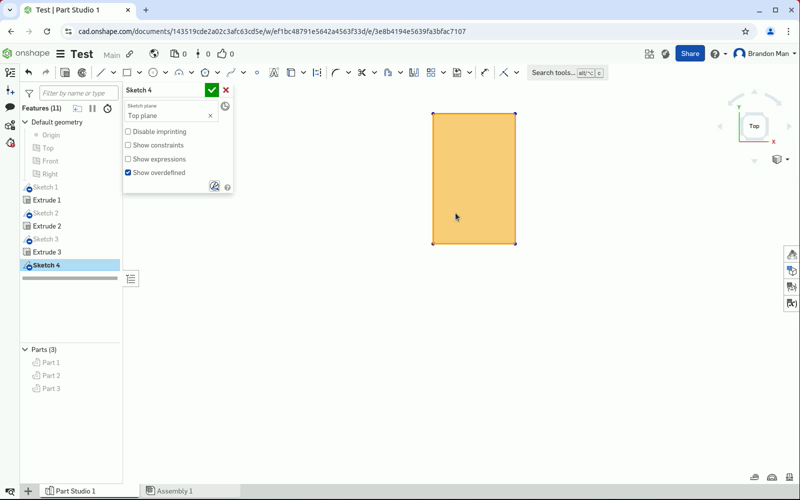
scroll(-6)
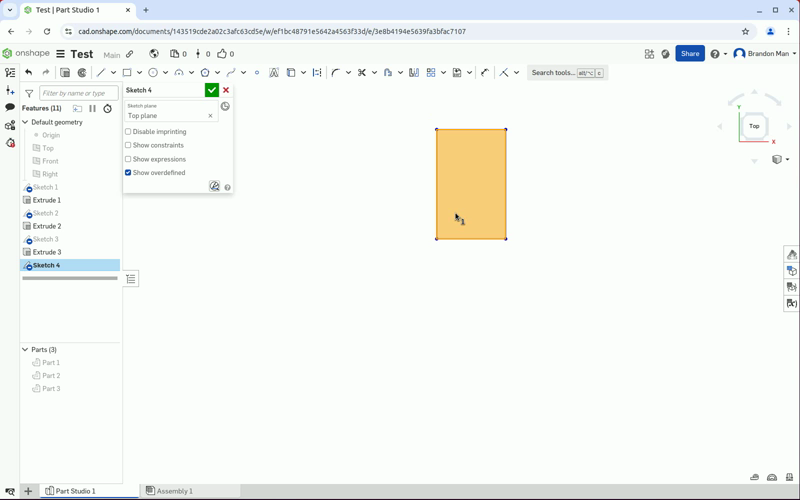
scroll(-6)
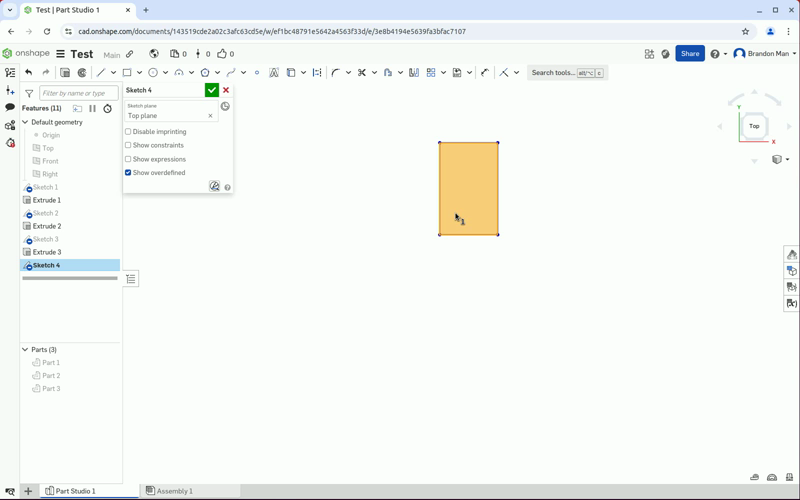
scroll(-6)
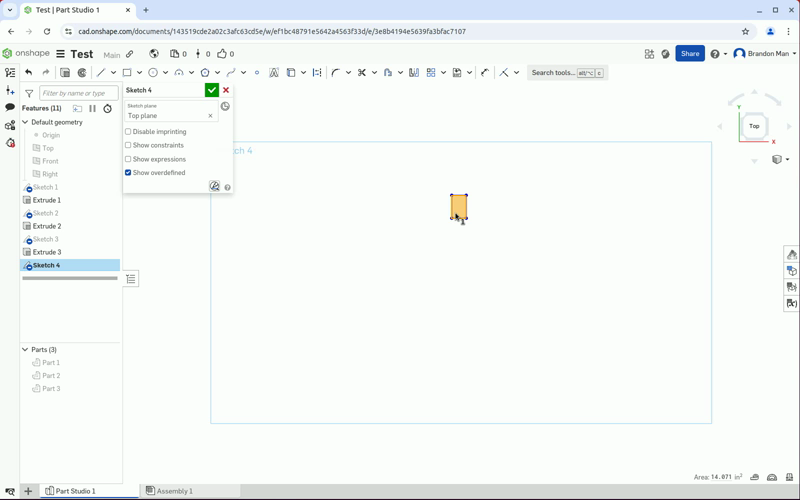
mouse_move(73, 352)
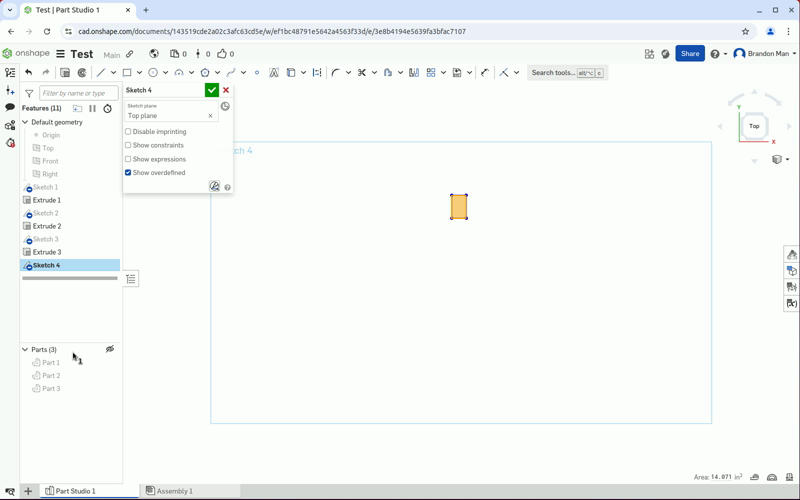
key(shift+y)
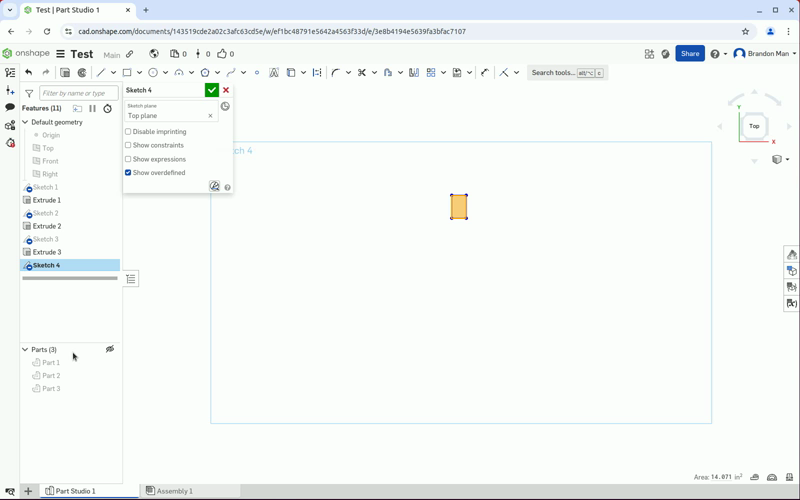
key(shift+e)
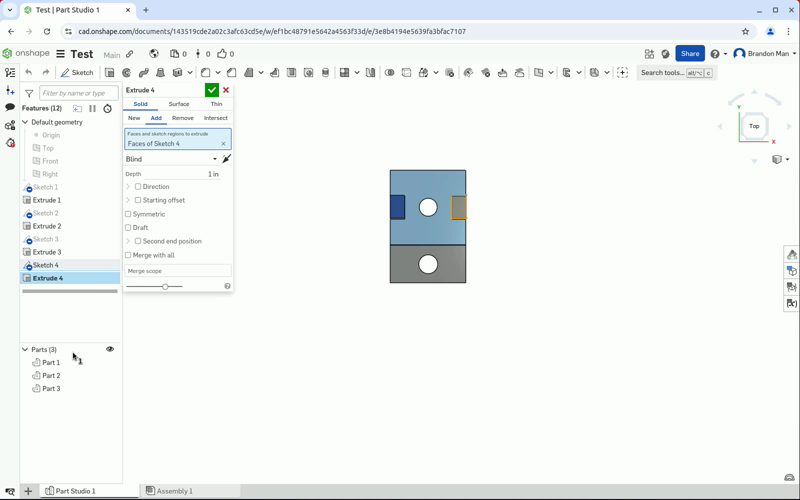
mouse_move(143, 106)
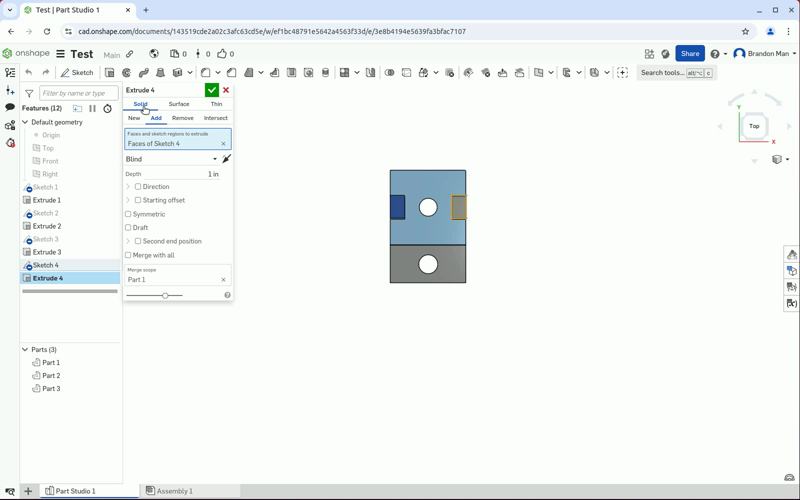
click(143, 106)
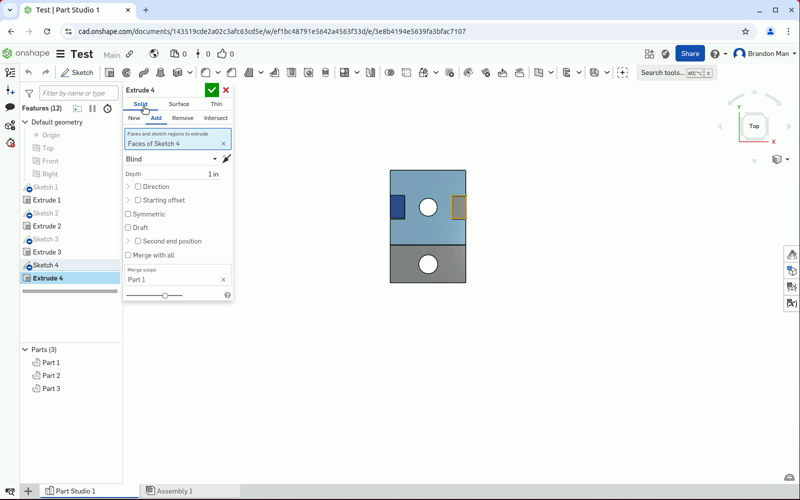
mouse_move(137, 120)
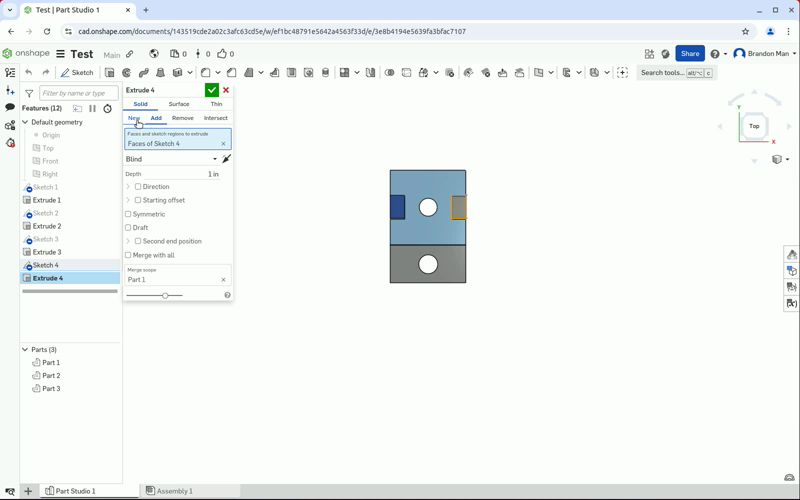
click(137, 120)
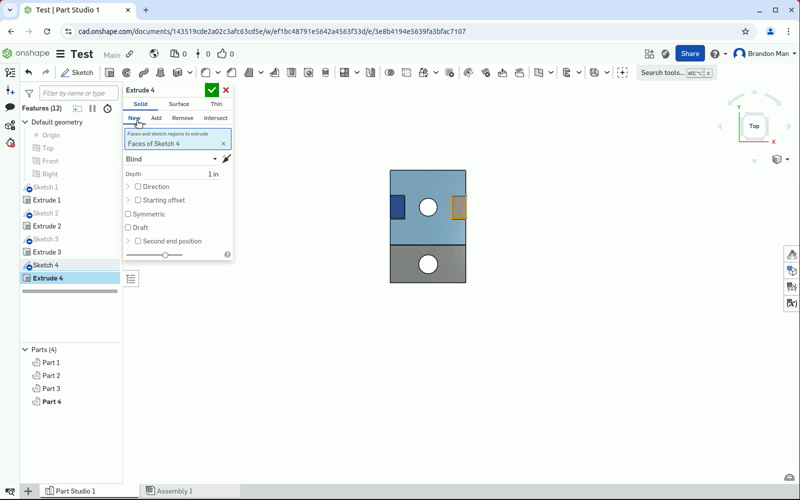
key(tab, 4)
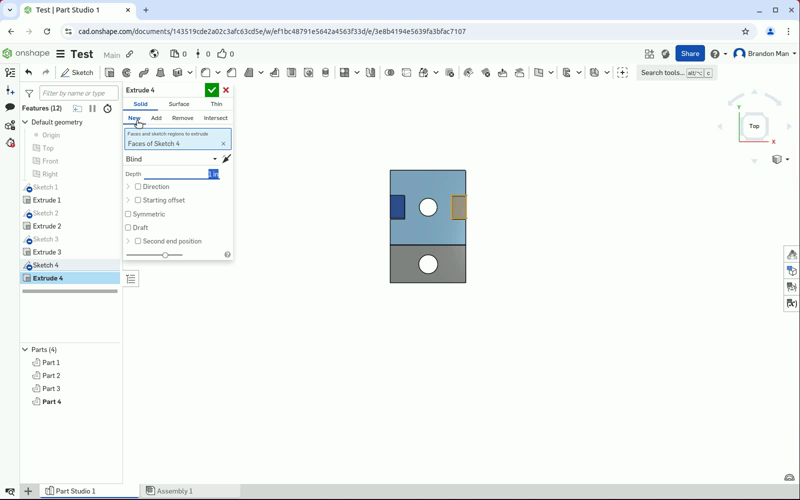
text(7.703)
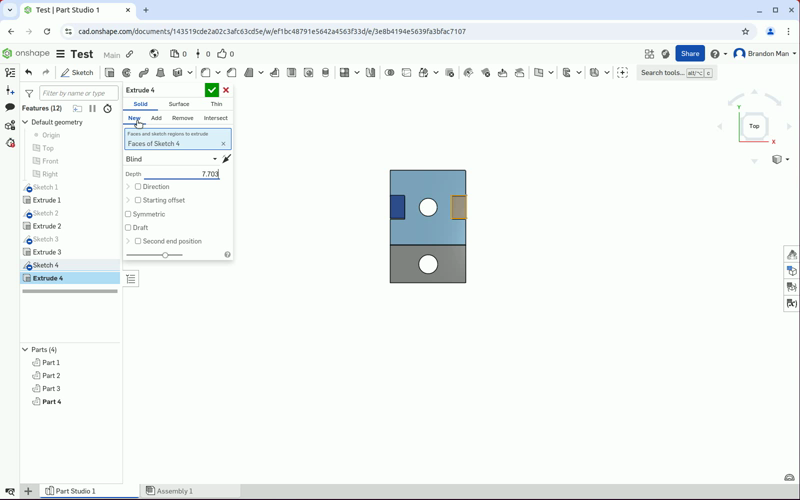
key(enter)
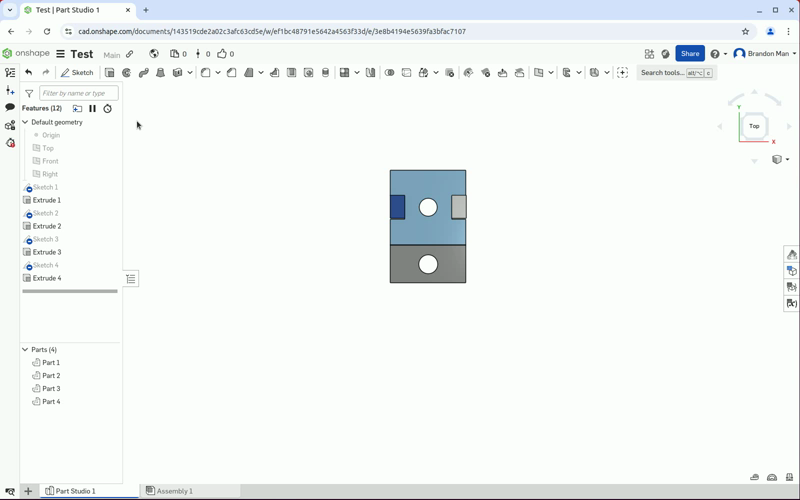
key(shift+h)
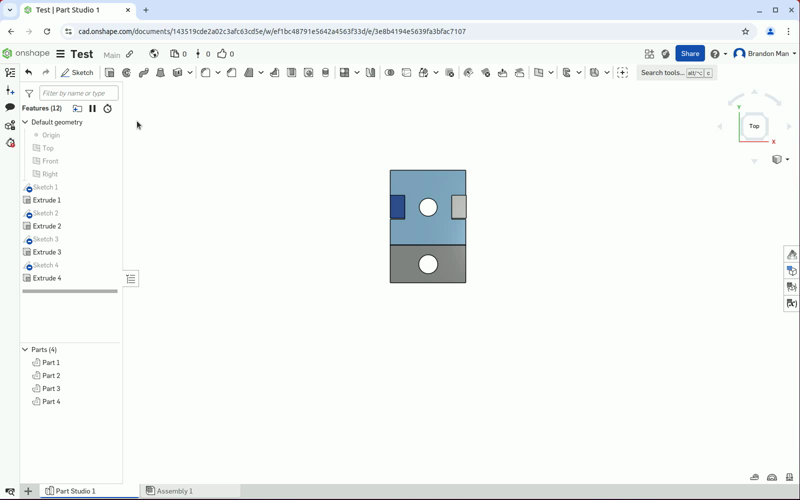
key(shift+h)
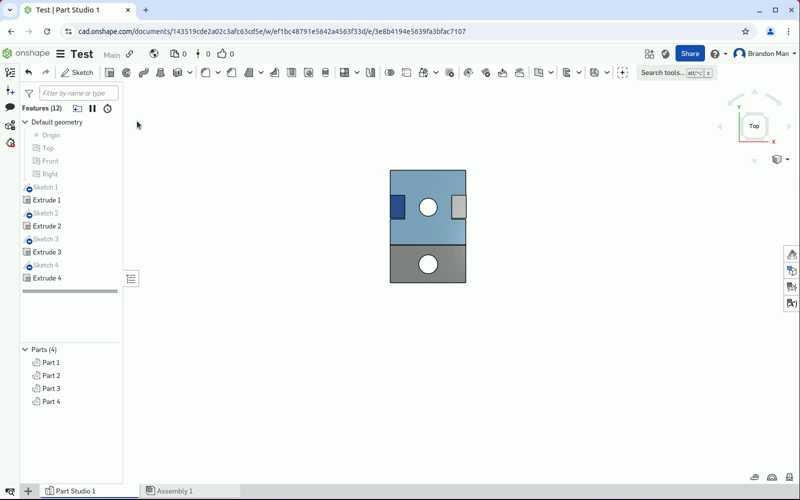
key(shift+7)
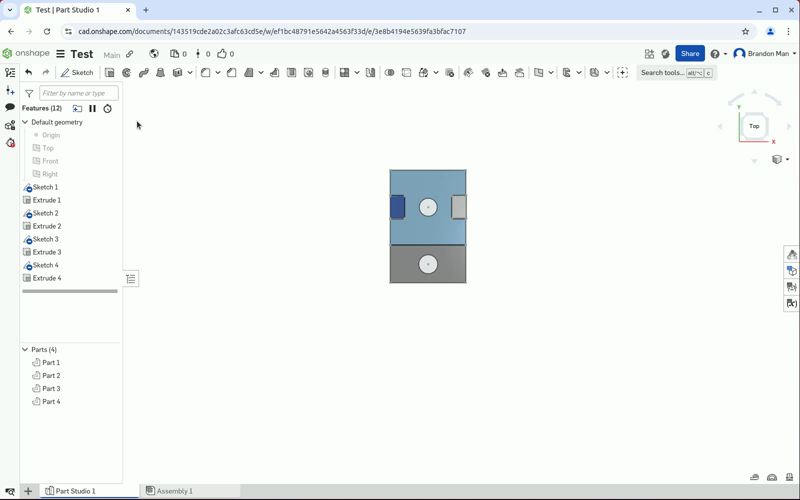
key(up, 3)
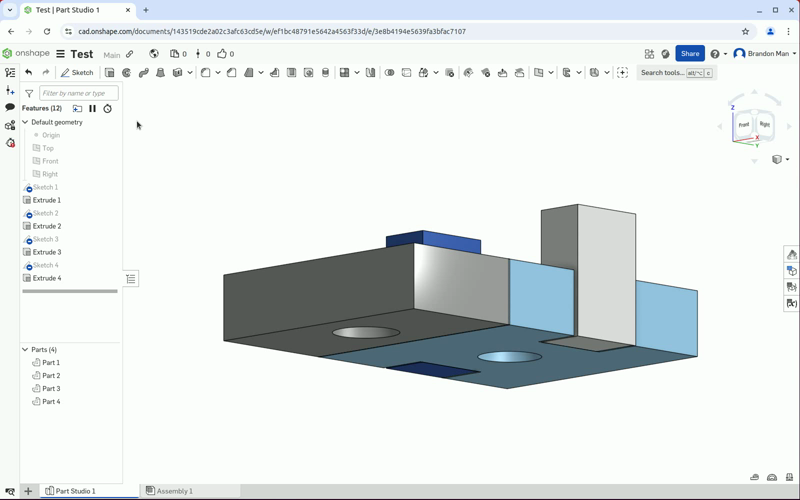
key(left, 3)
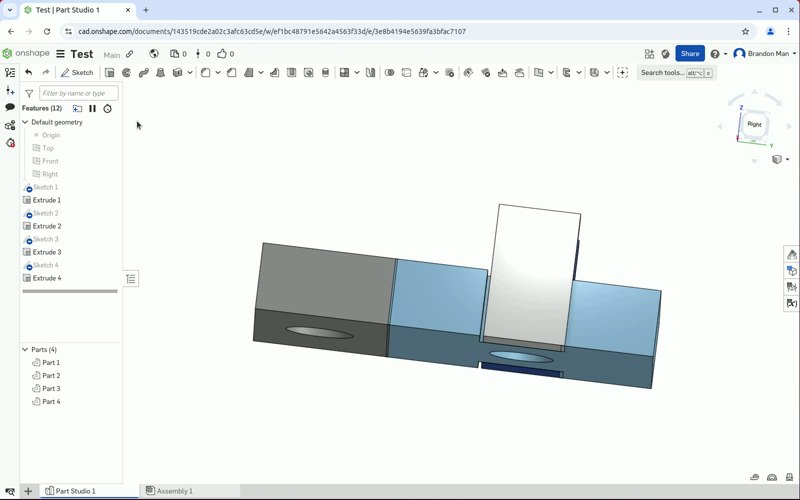
key(right, 3)
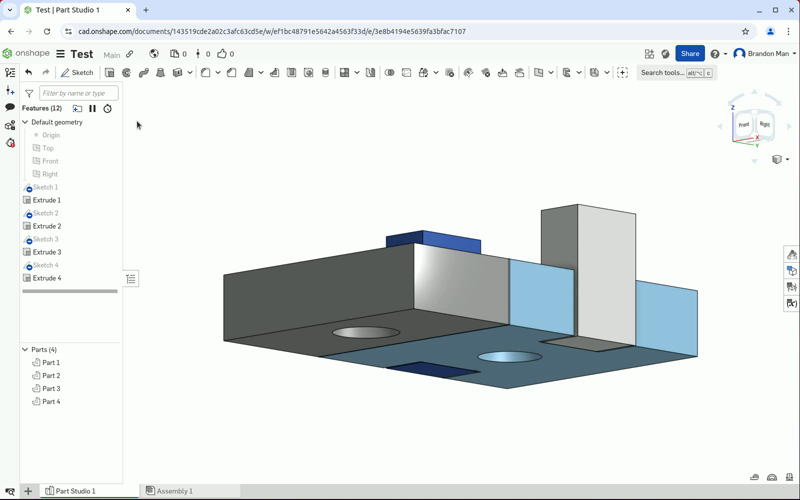
key(down, 3)
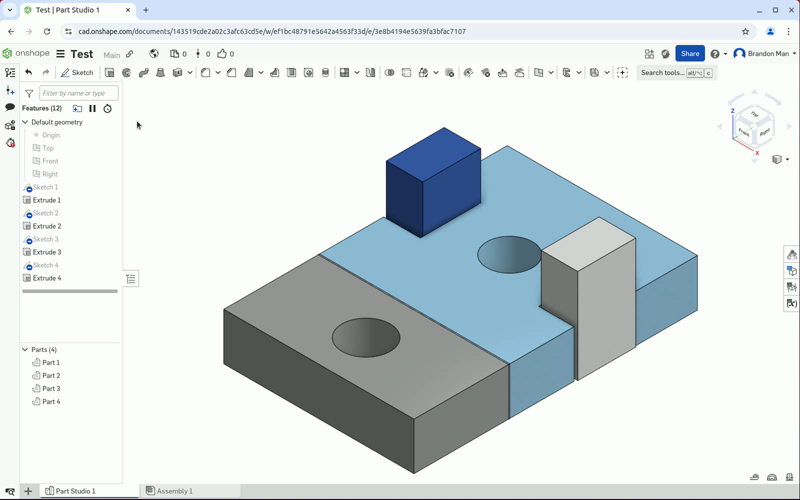
mouse_move(73, 189)
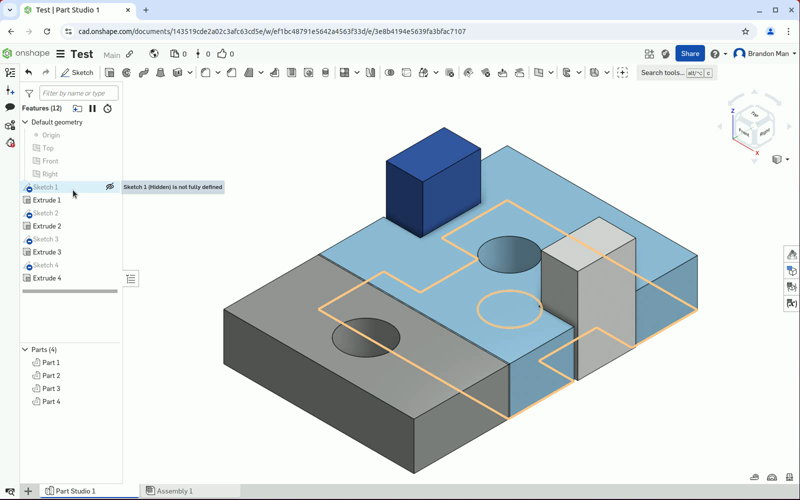
click(73, 189)